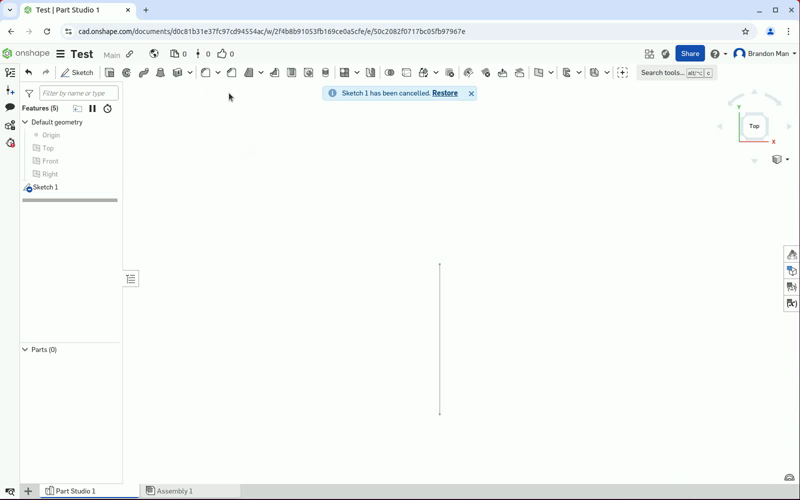
key(shift+h)
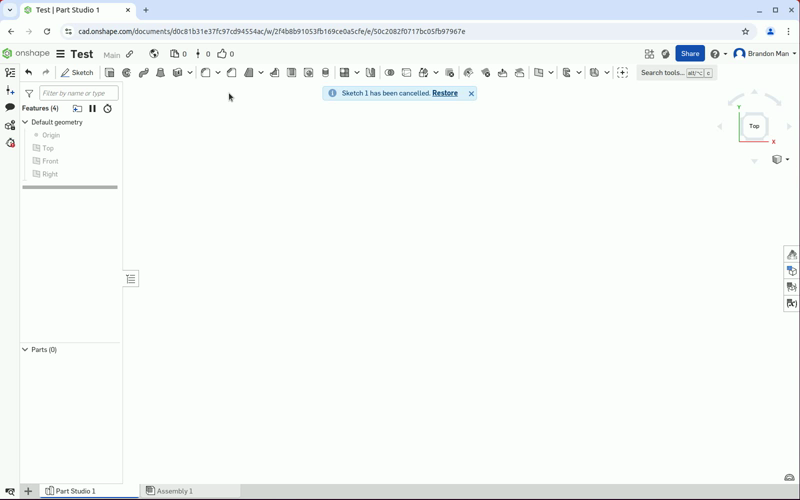
mouse_move(73, 352)
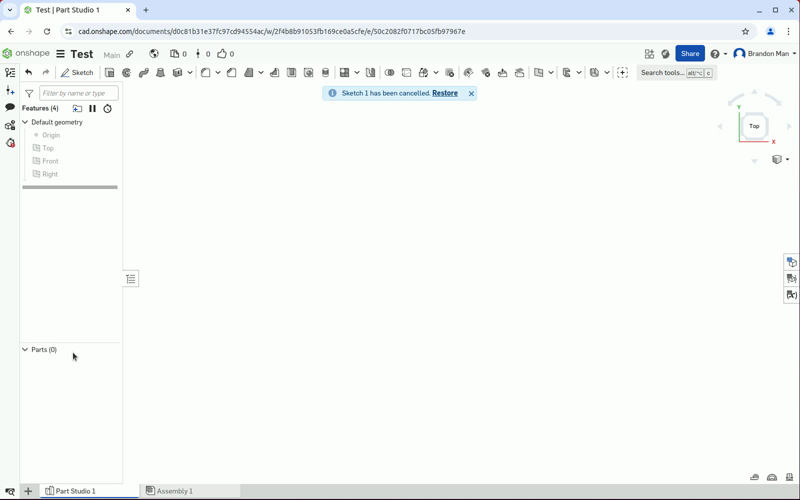
key(y)
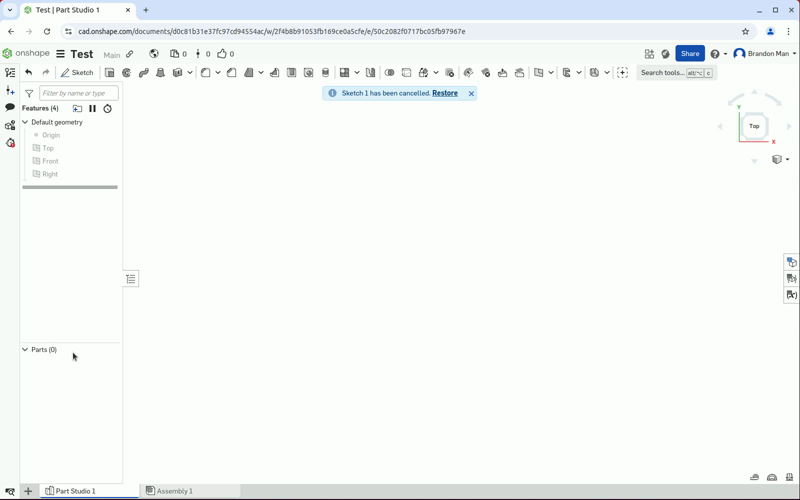
key(shift+p)
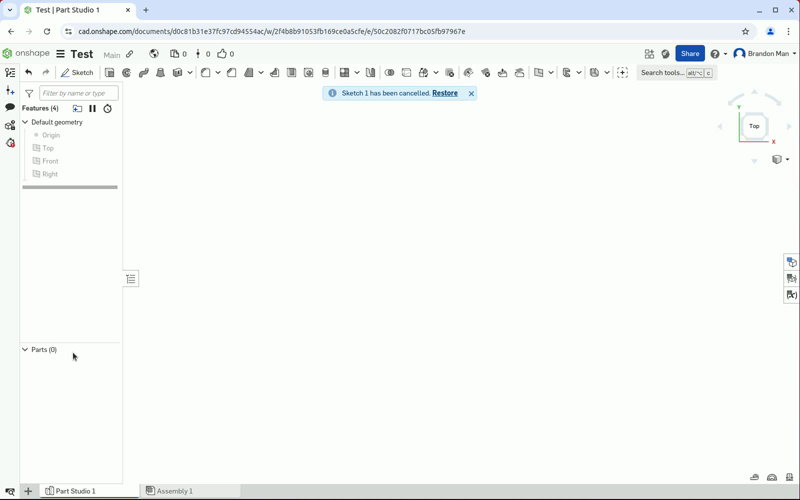
key(space)
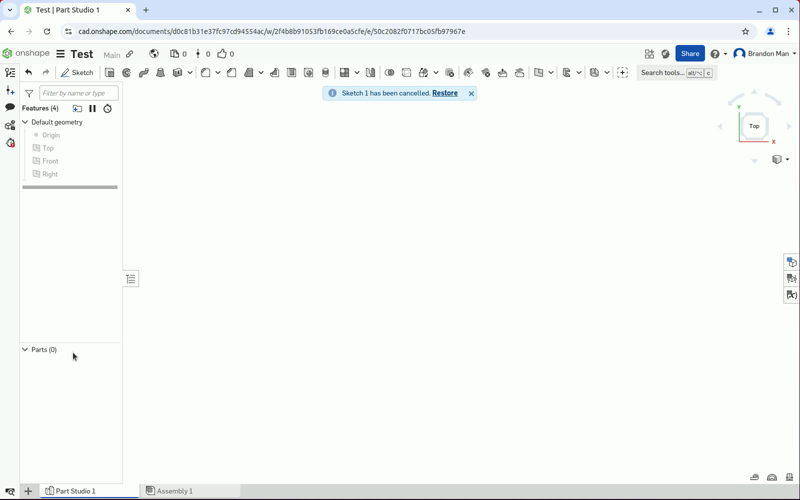
key_down(shift)
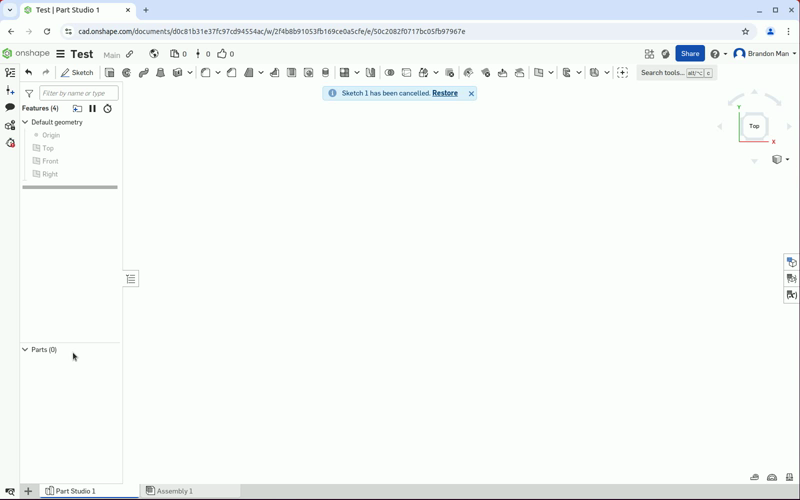
key(up)
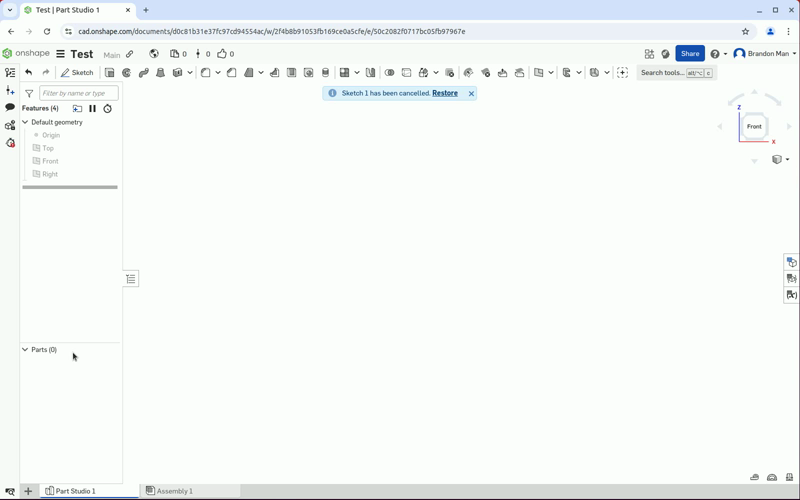
key_up(shift)
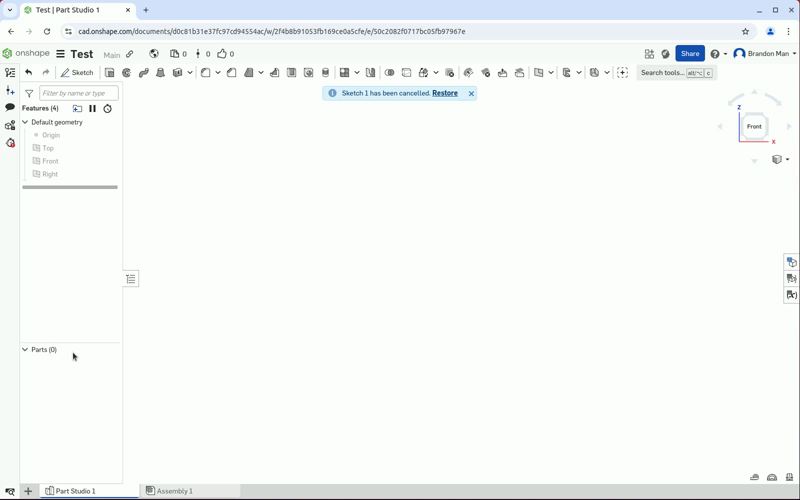
mouse_move(73, 352)
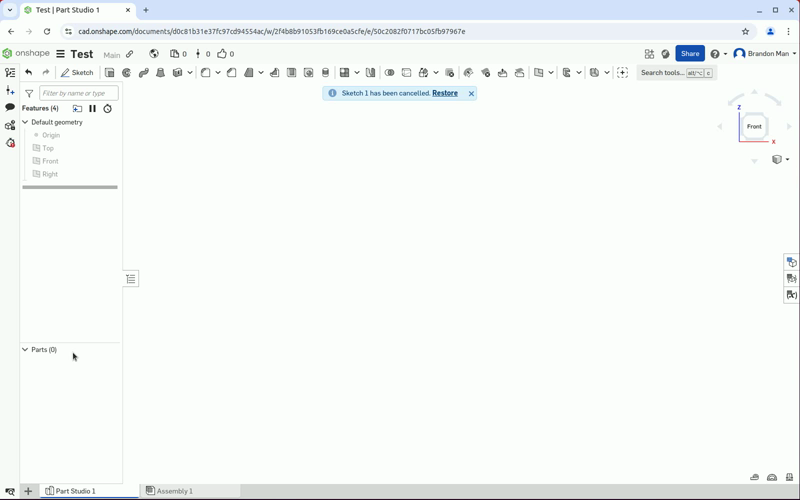
key(shift+y)
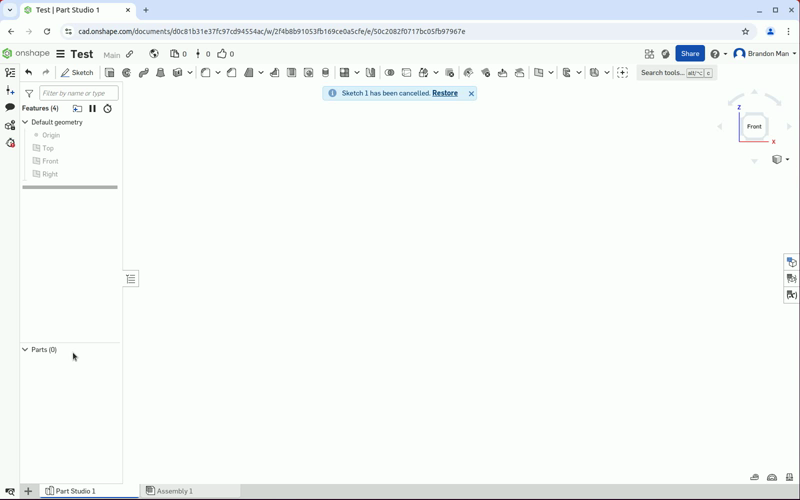
key(shift+s)
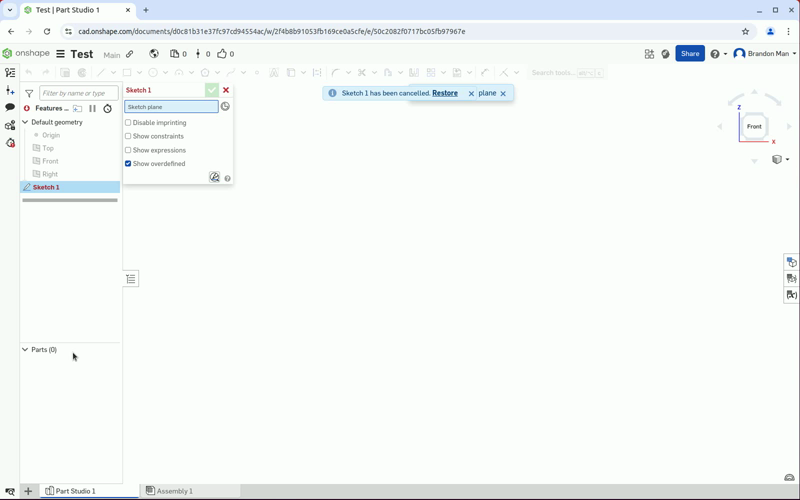
mouse_move(73, 163)
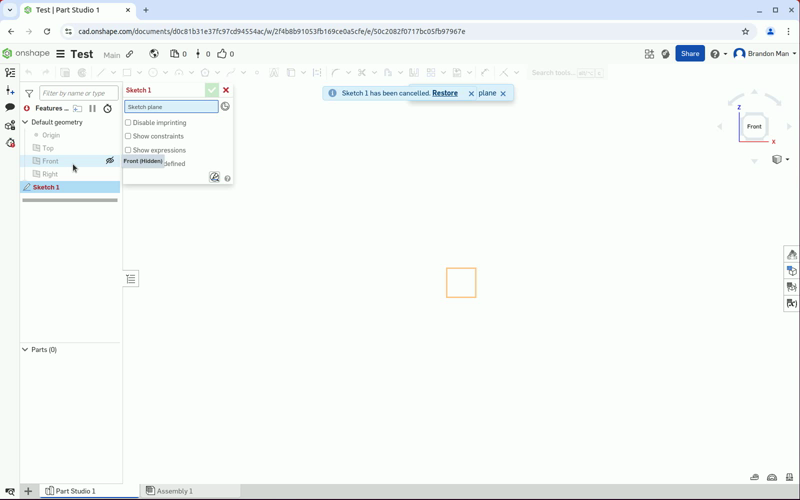
click(73, 163)
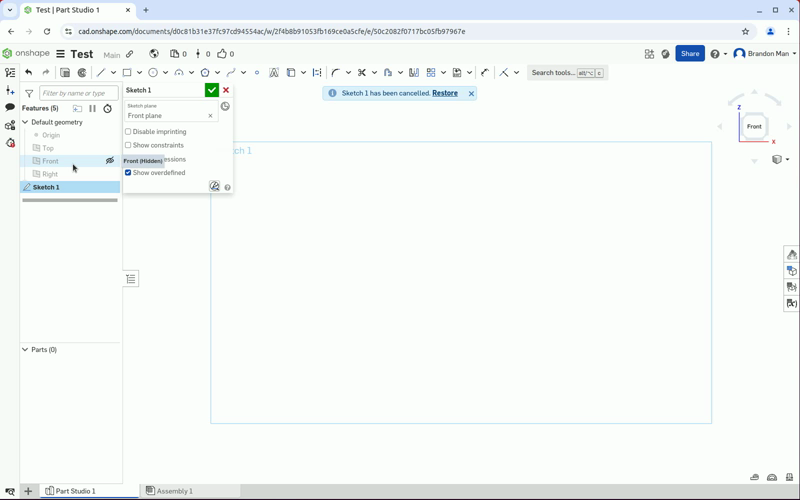
mouse_move(73, 352)
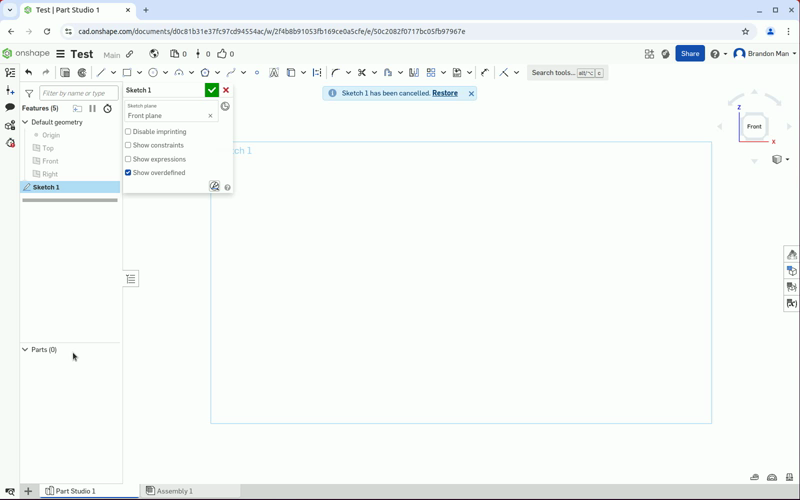
key(y)
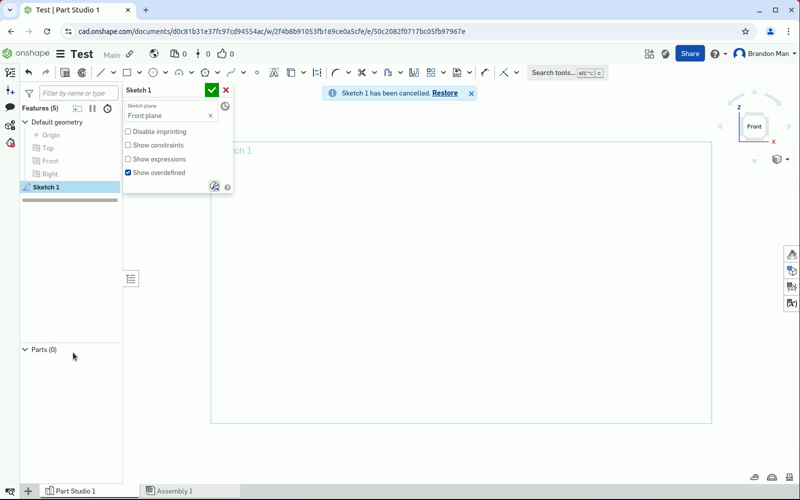
key(l)
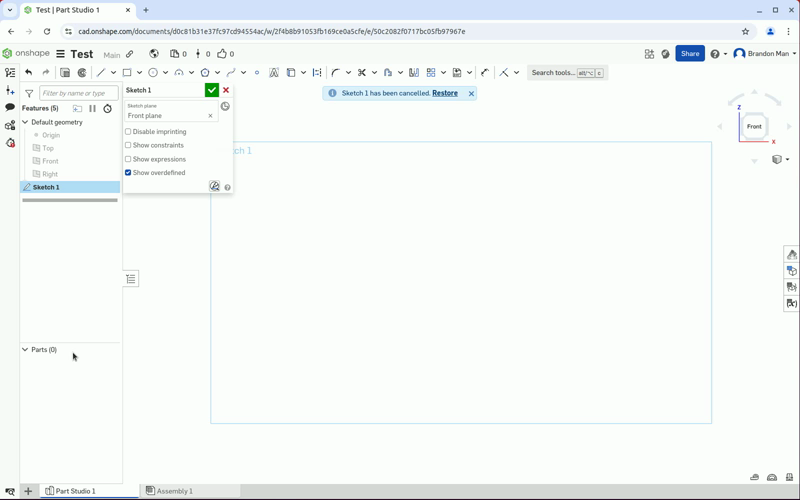
key_down(shift)
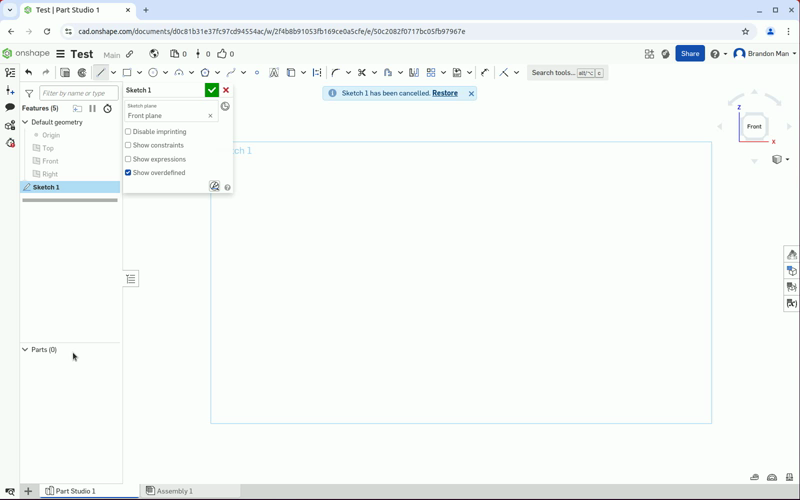
mouse_move(370, 316)
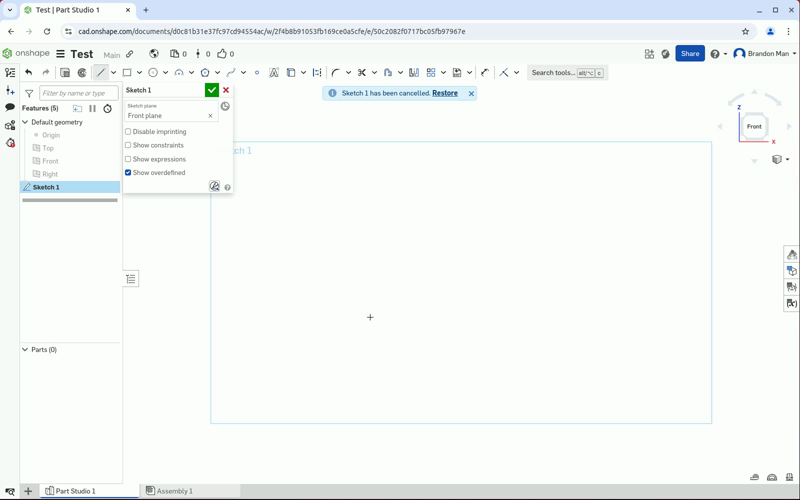
click(370, 316)
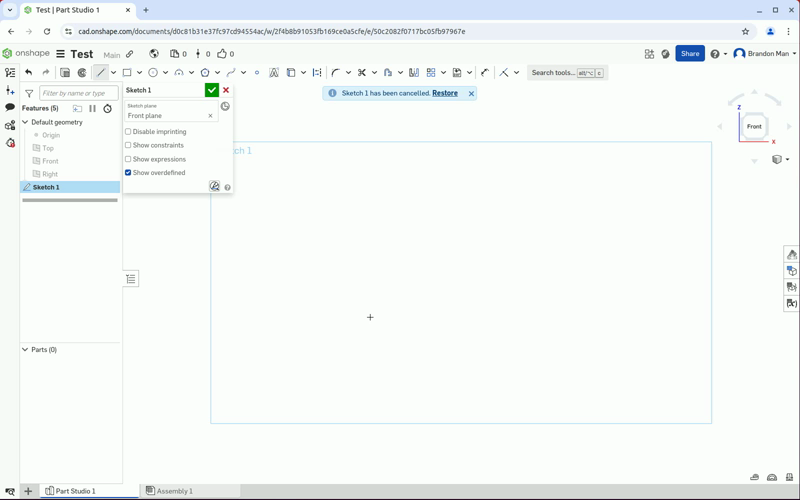
key_up(shift)
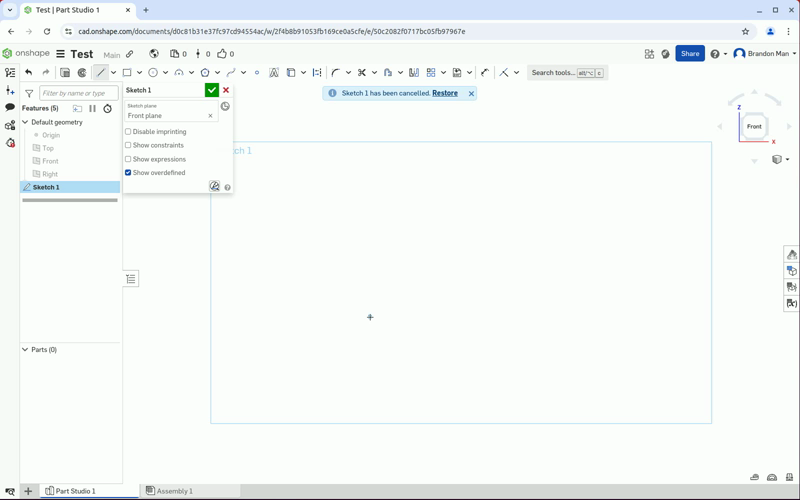
key_down(shift)
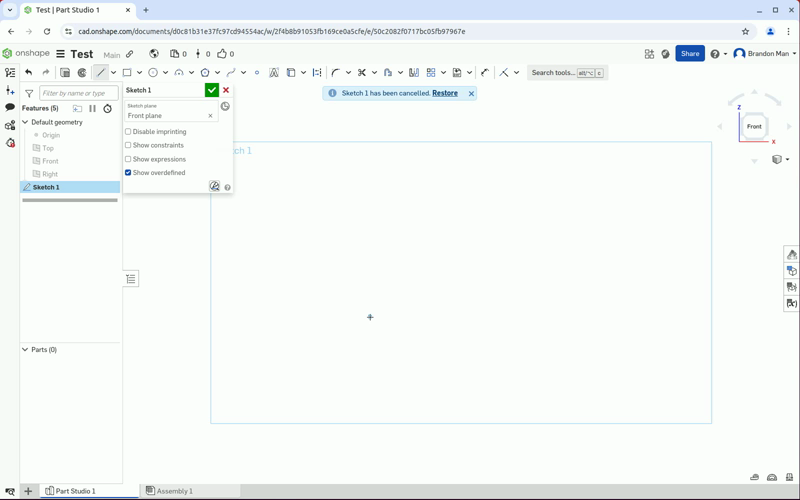
mouse_move(550, 317)
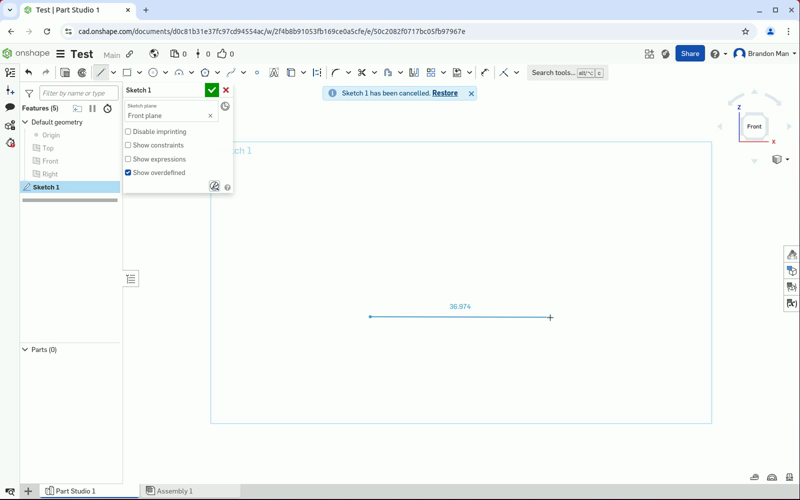
click(550, 317)
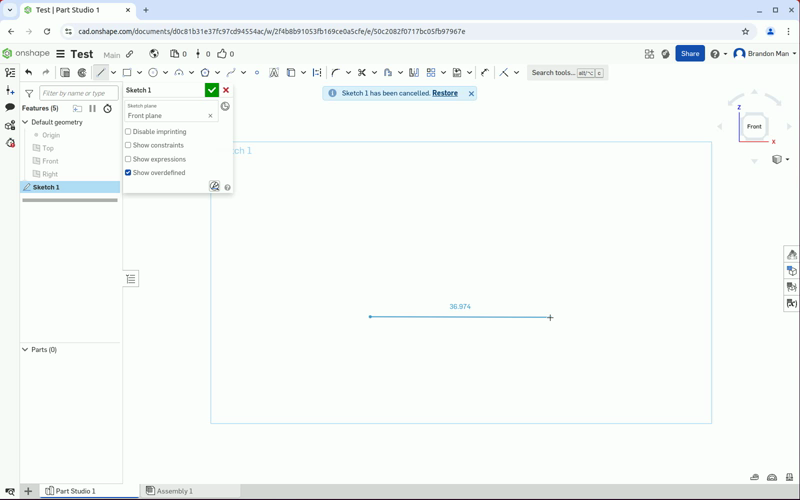
key_up(shift)
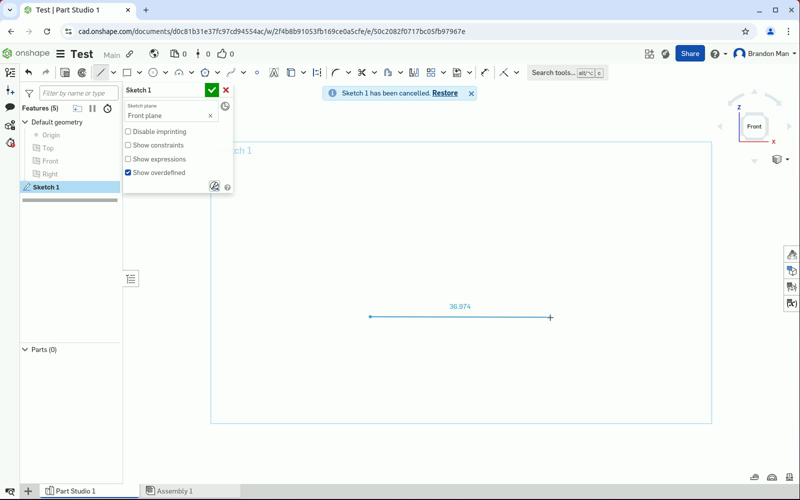
key_down(shift)
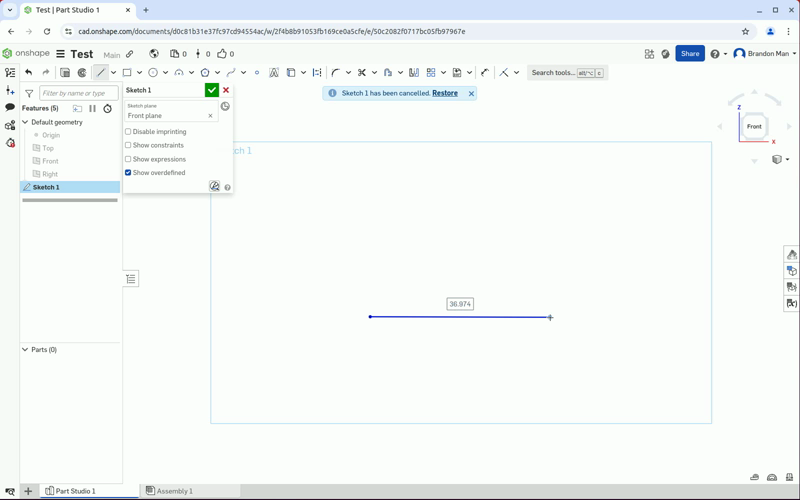
mouse_move(550, 248)
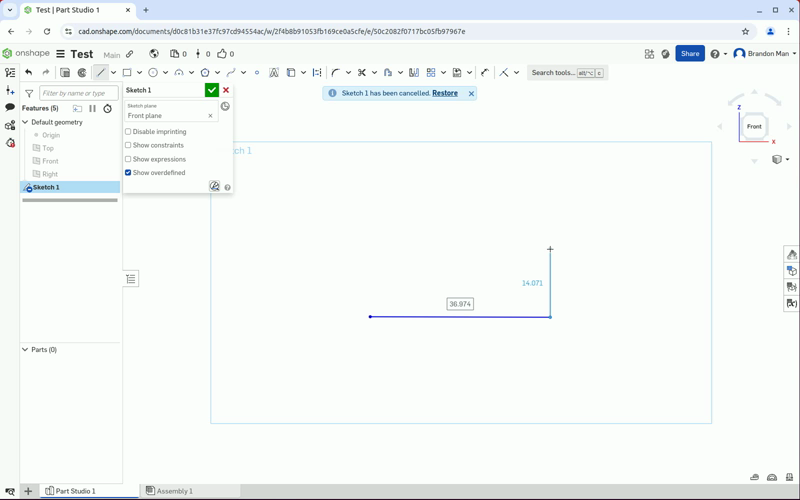
click(550, 248)
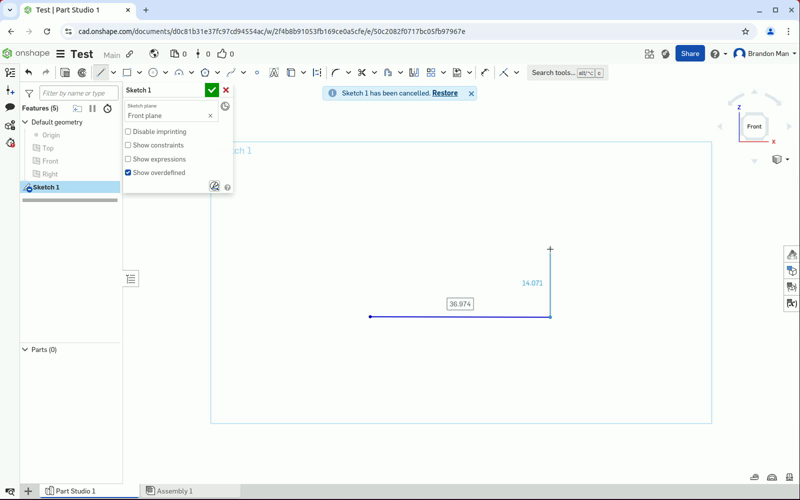
key_up(shift)
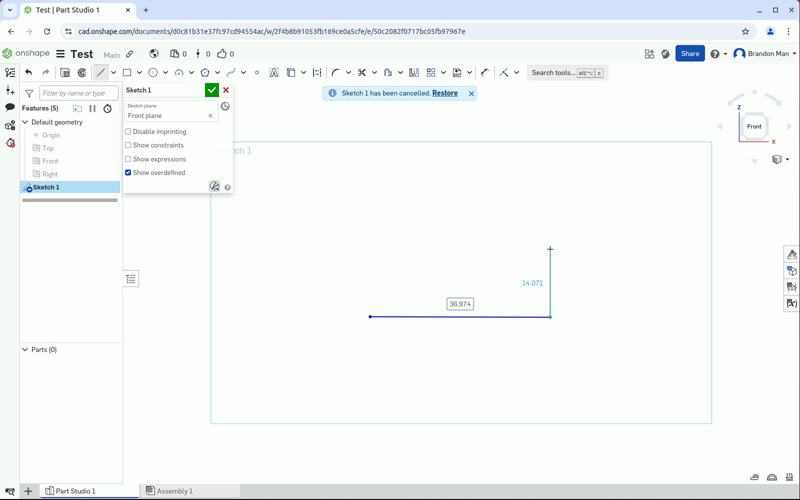
key_down(shift)
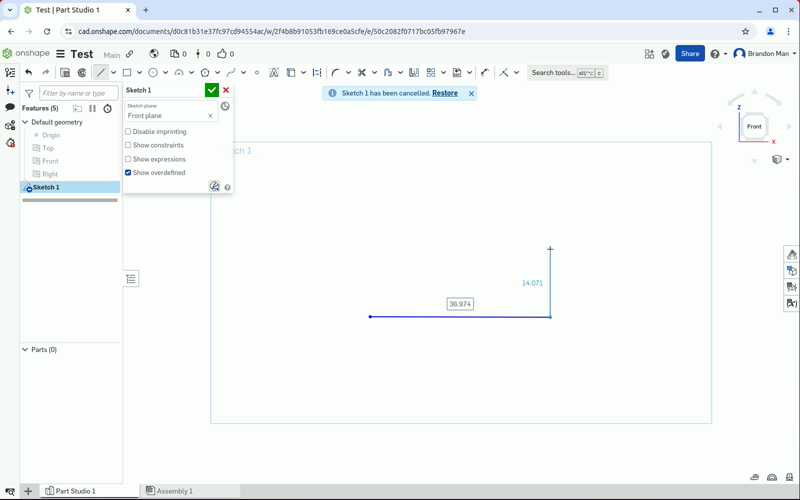
mouse_move(370, 248)
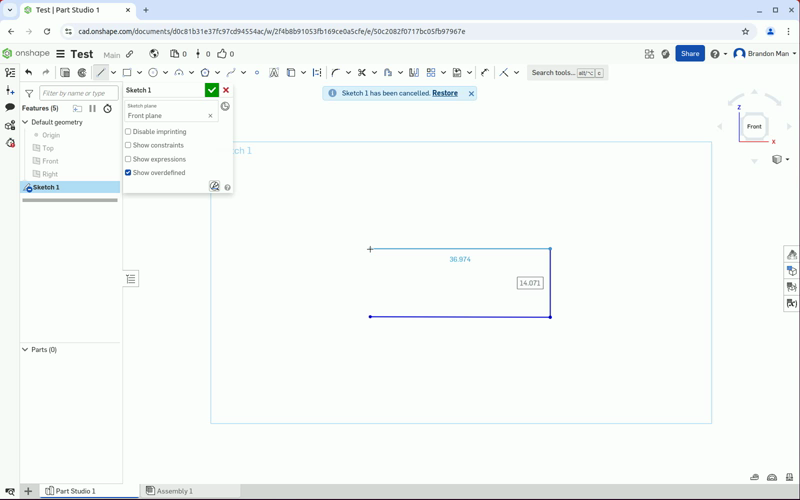
click(370, 248)
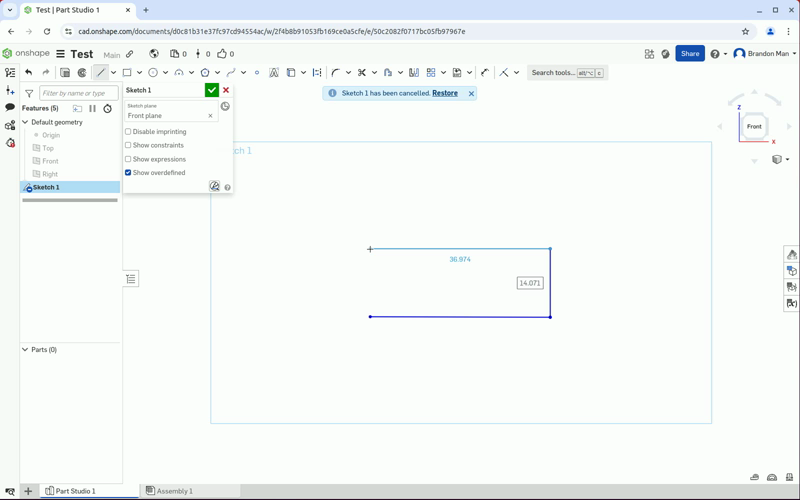
key_up(shift)
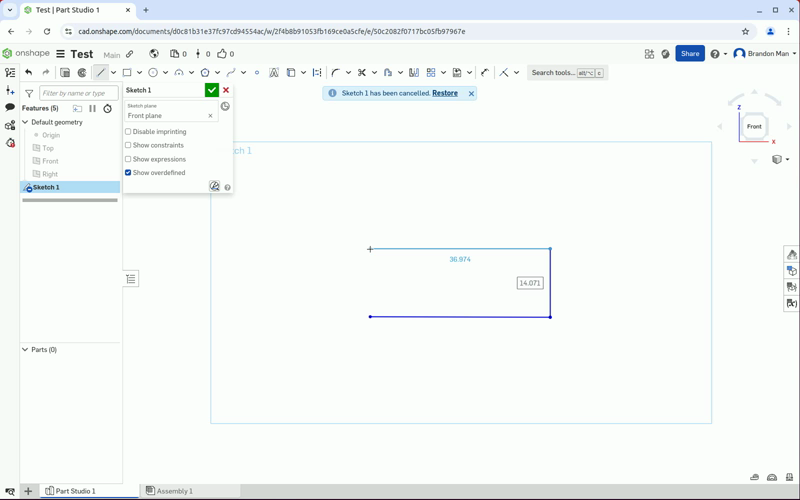
key_down(shift)
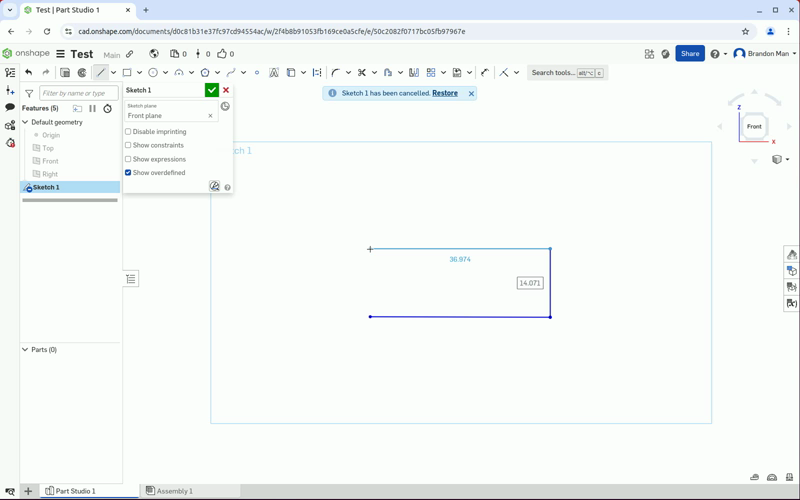
mouse_move(370, 316)
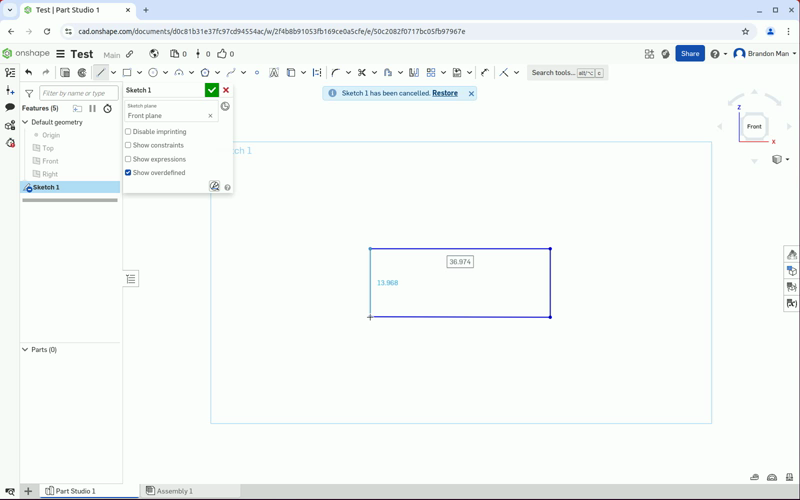
key_up(shift)
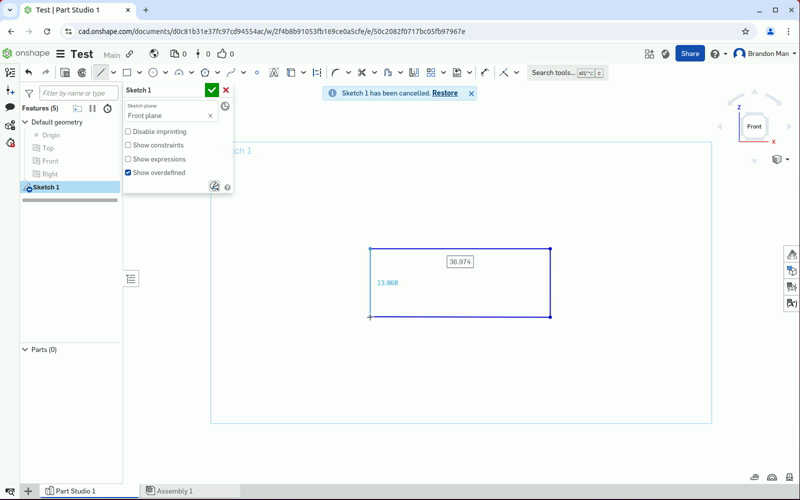
click(370, 316)
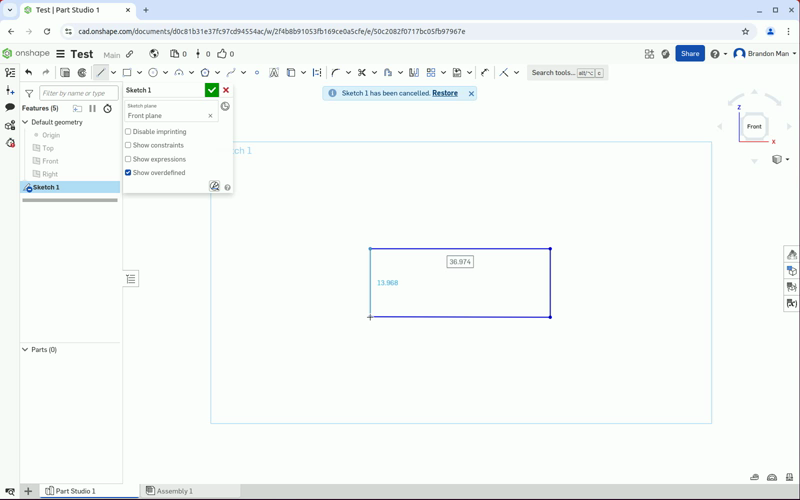
key(esc)
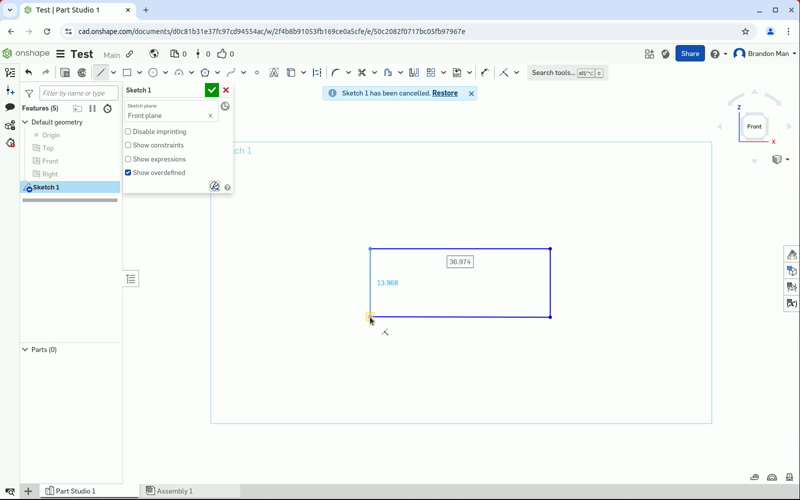
mouse_move(463, 258)
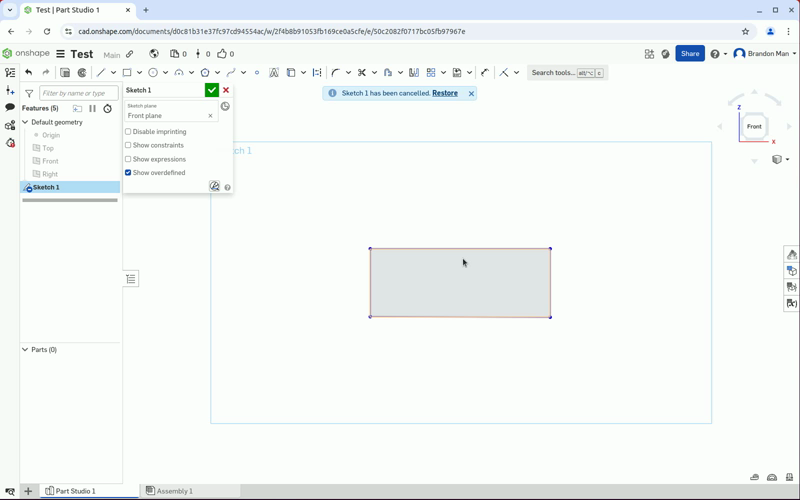
click(463, 258)
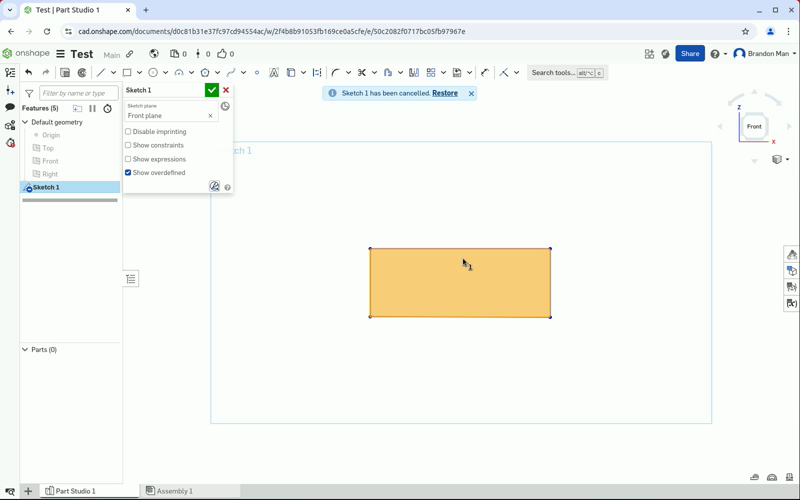
mouse_move(73, 352)
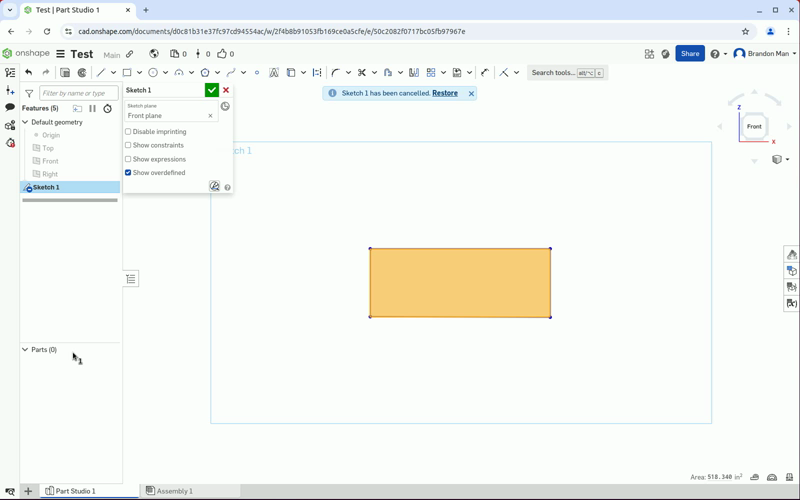
key(shift+y)
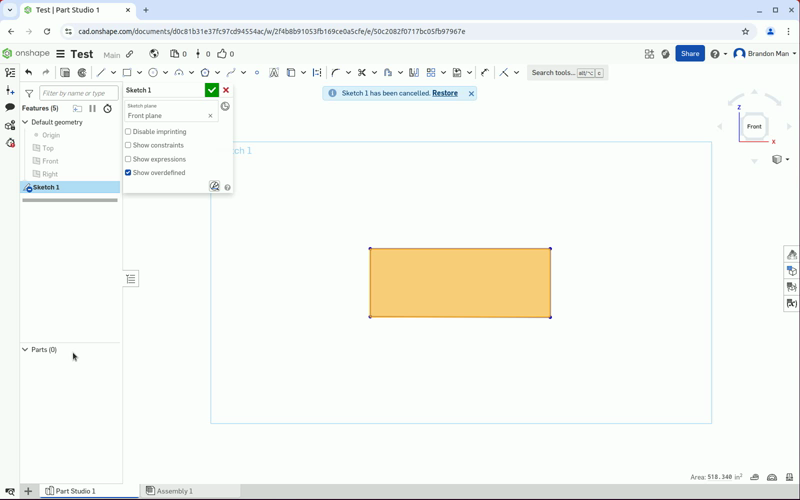
key(shift+e)
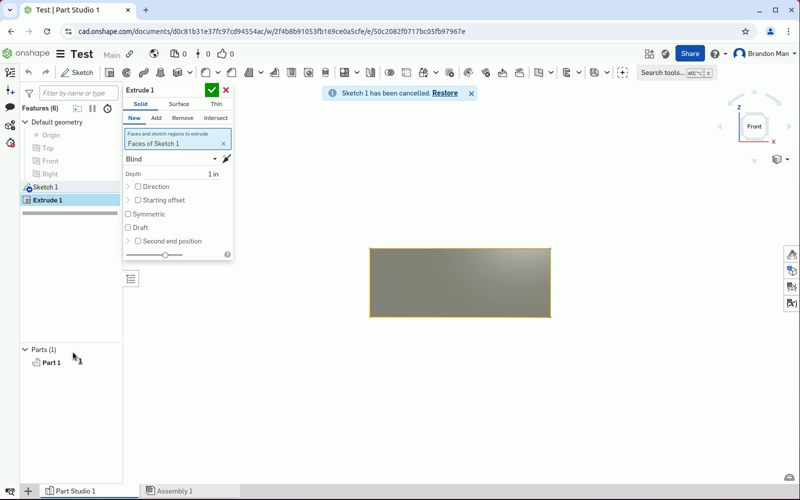
mouse_move(143, 106)
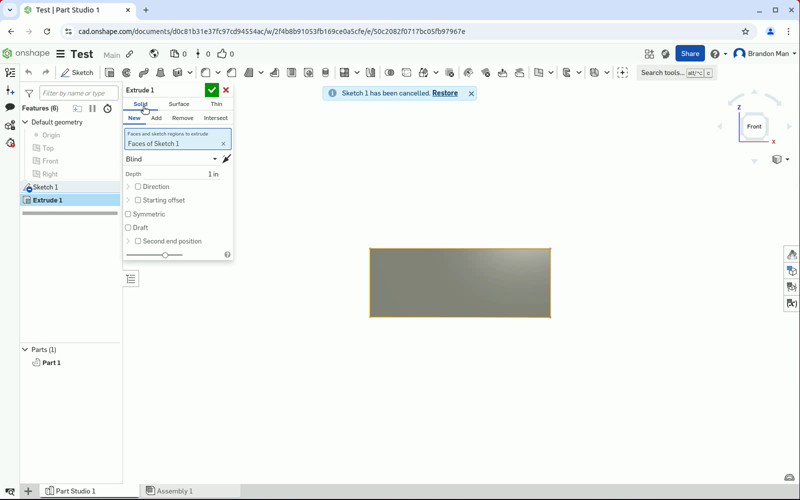
click(143, 106)
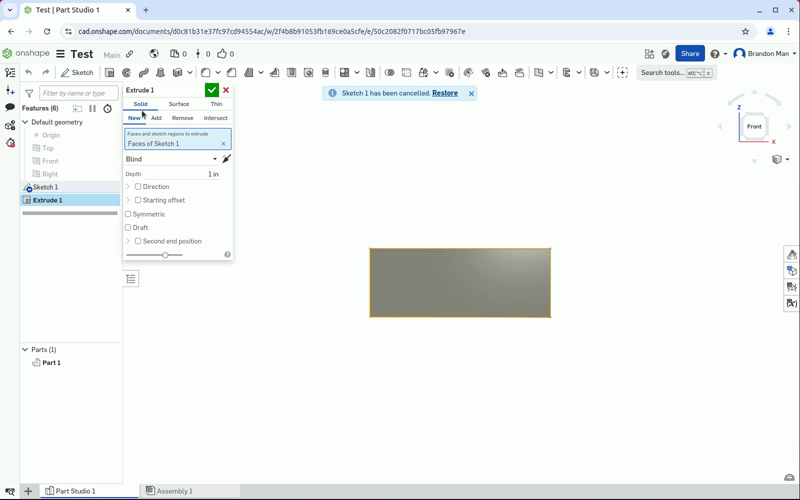
mouse_move(137, 120)
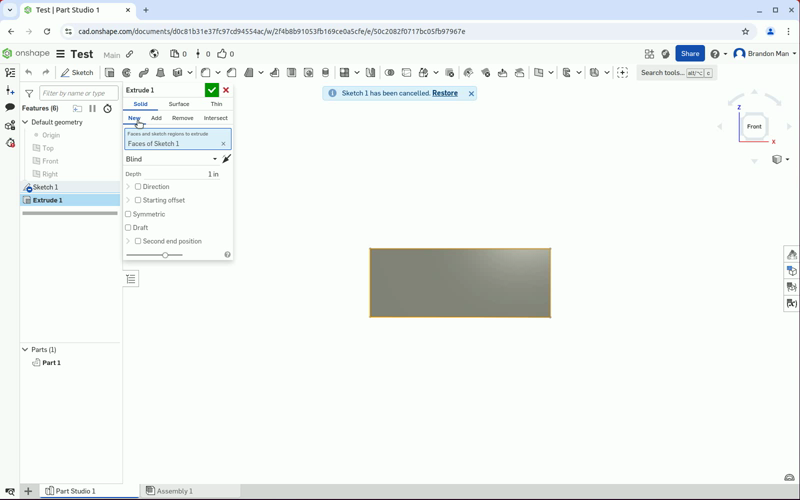
click(137, 120)
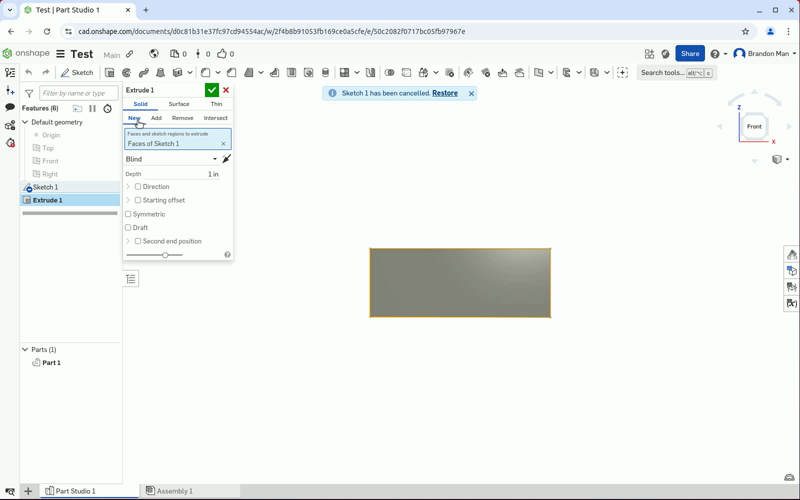
key(tab, 4)
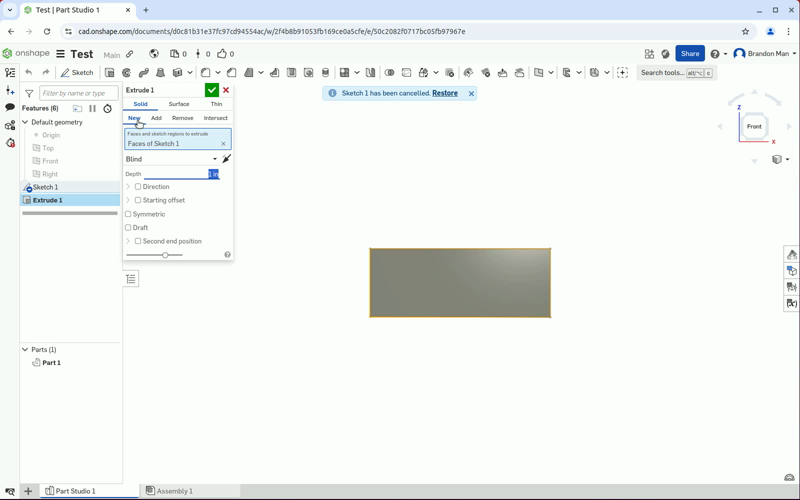
text(-0.963)
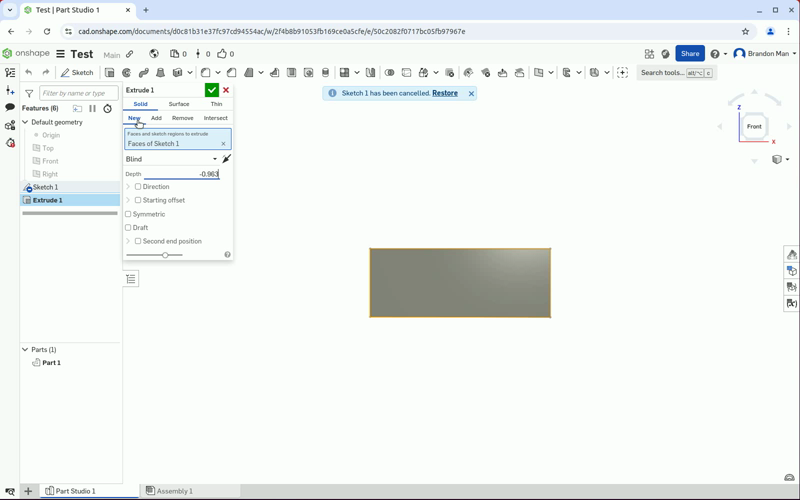
key(enter)
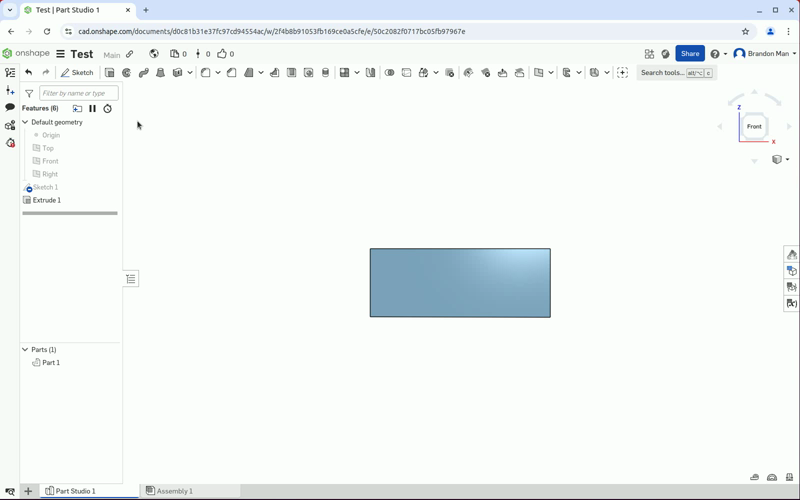
key(shift+h)
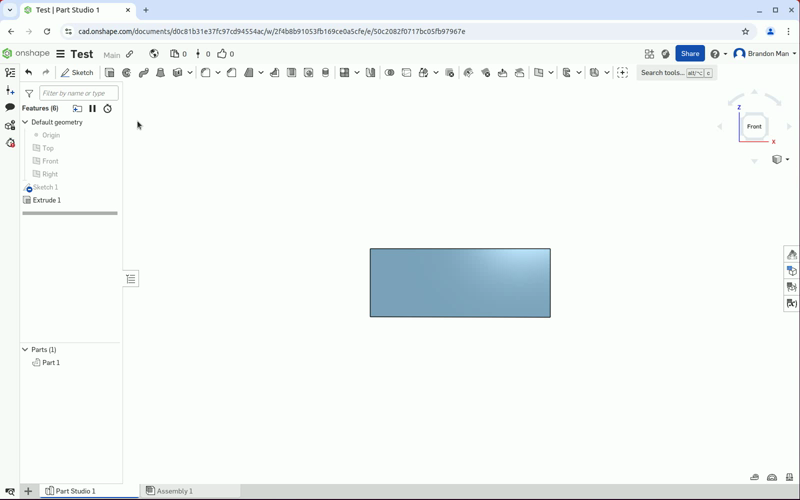
key(shift+h)
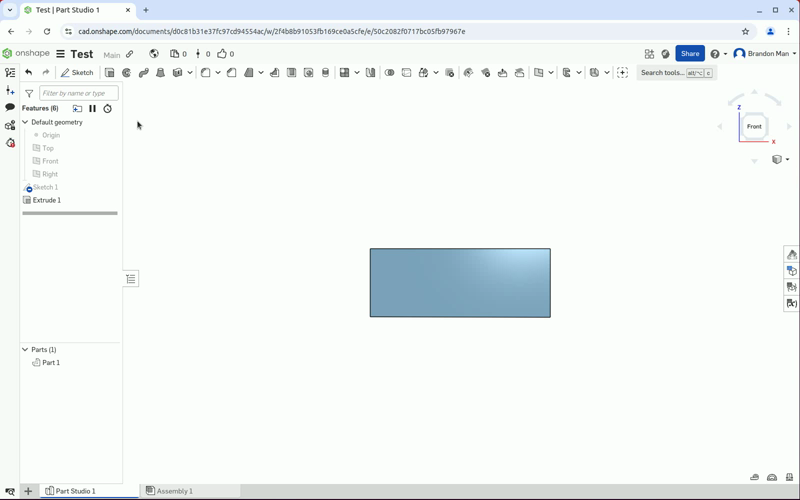
mouse_move(73, 189)
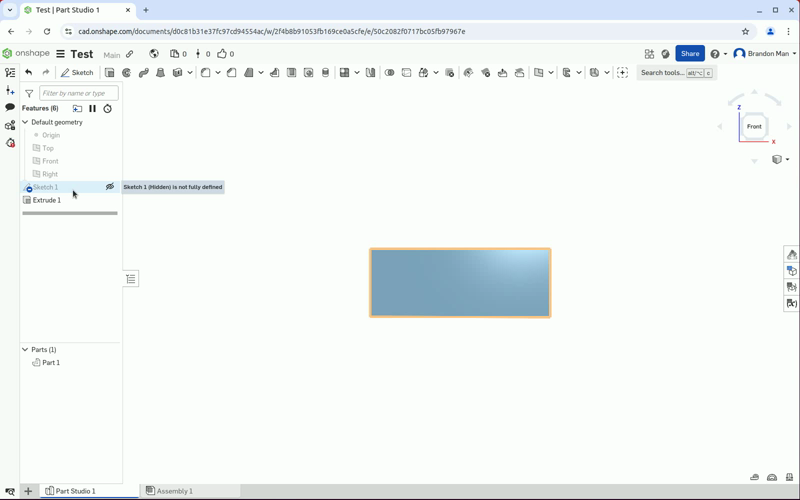
click(73, 189)
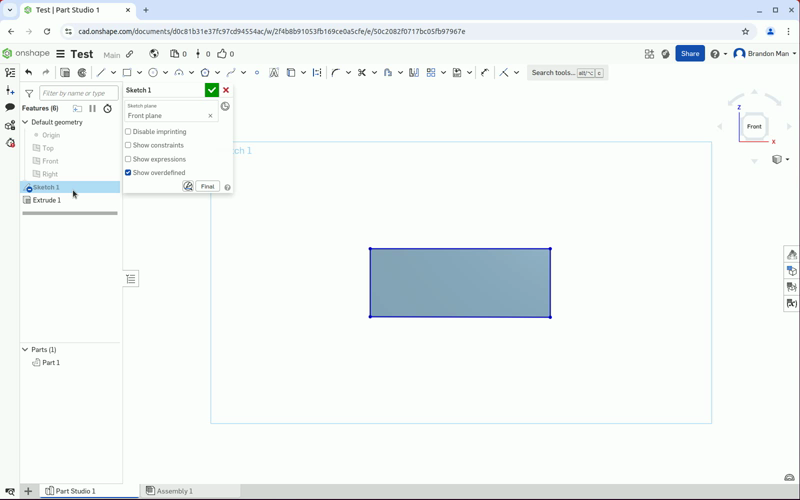
mouse_move(229, 92)
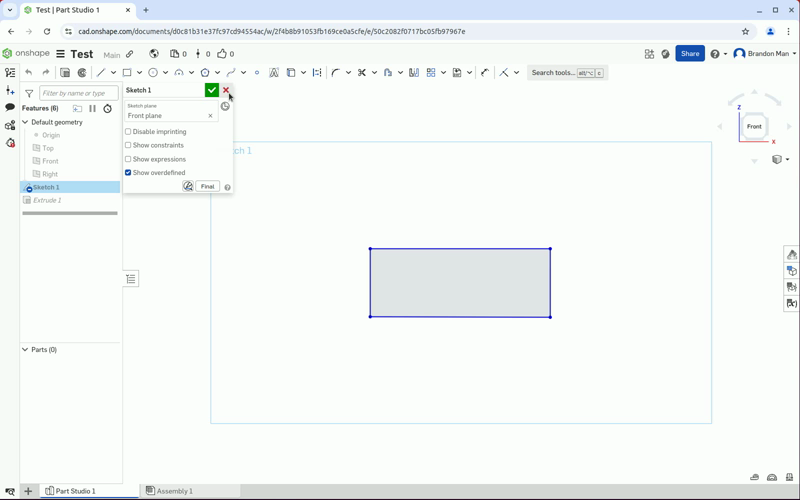
click(229, 92)
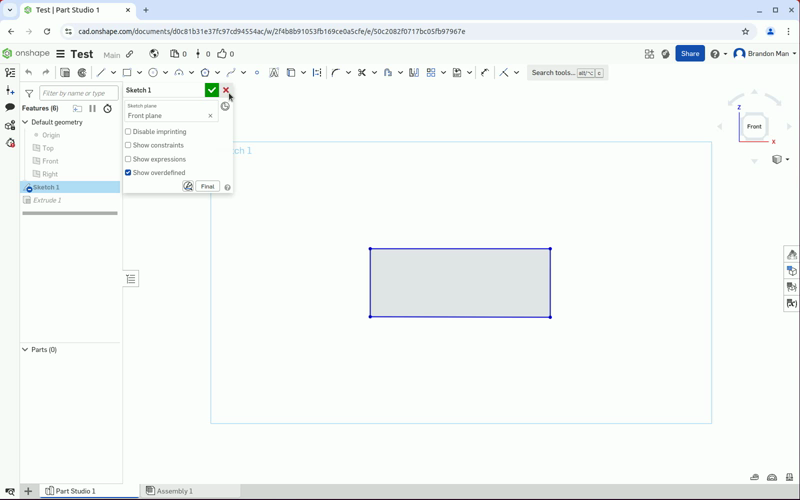
key(shift+s)
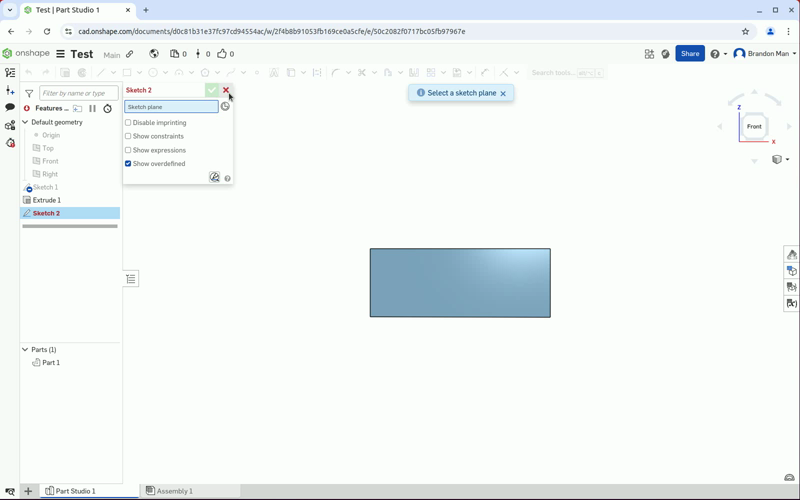
mouse_move(73, 163)
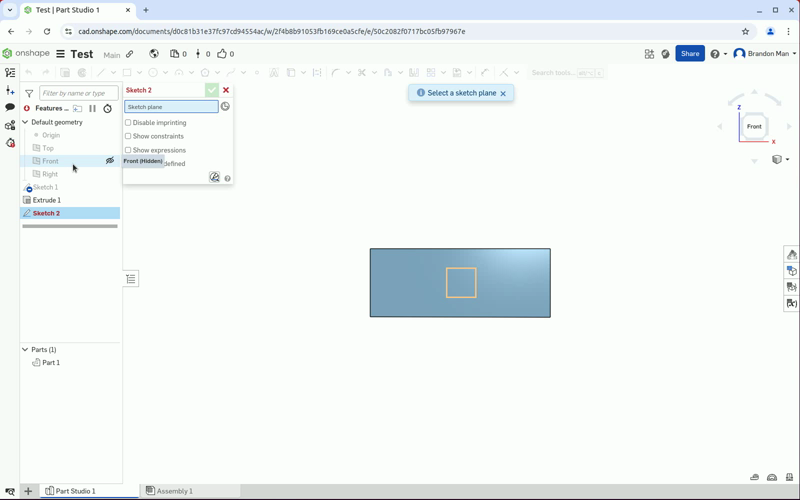
click(73, 163)
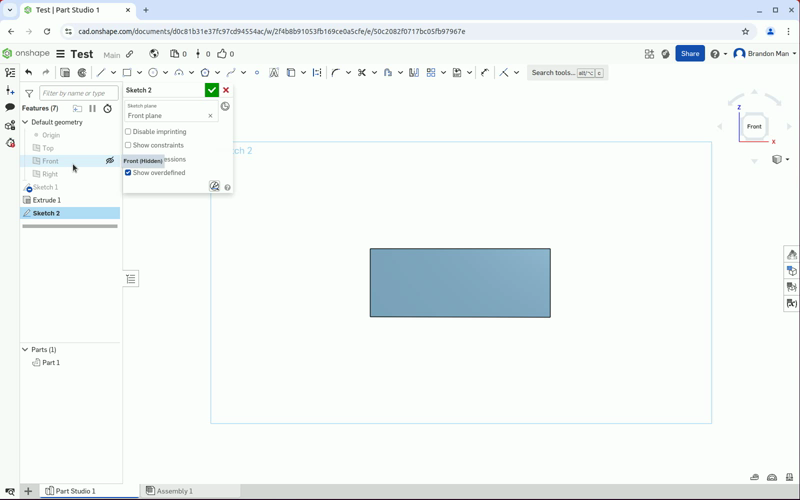
mouse_move(73, 352)
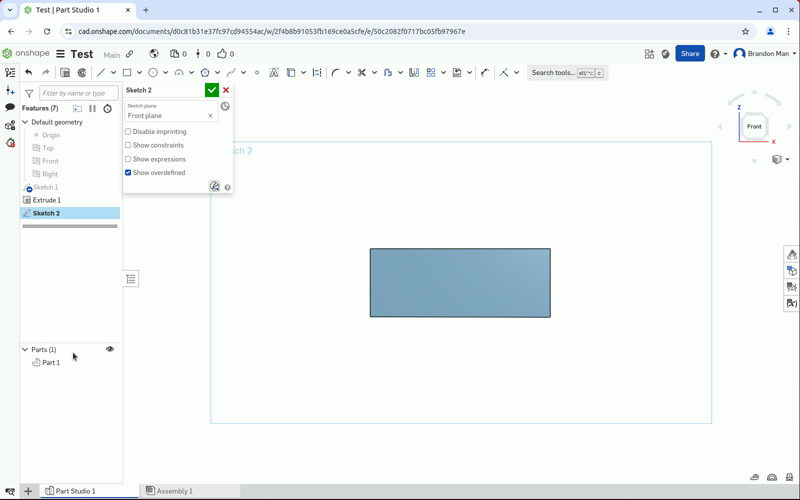
key(y)
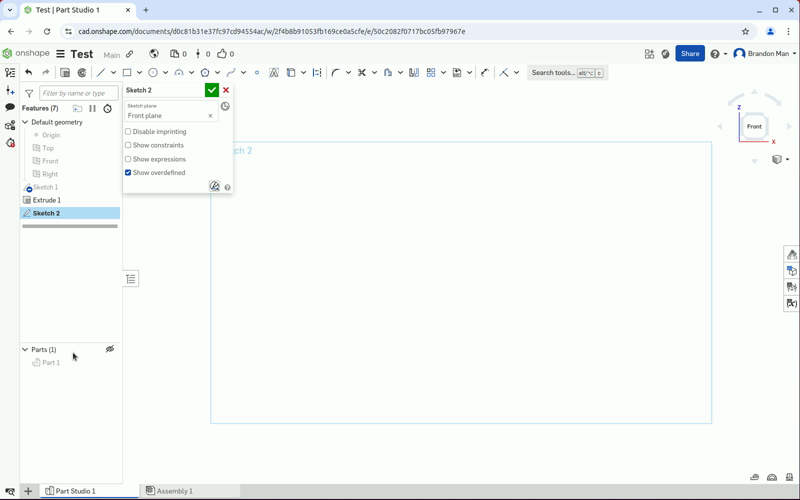
key(l)
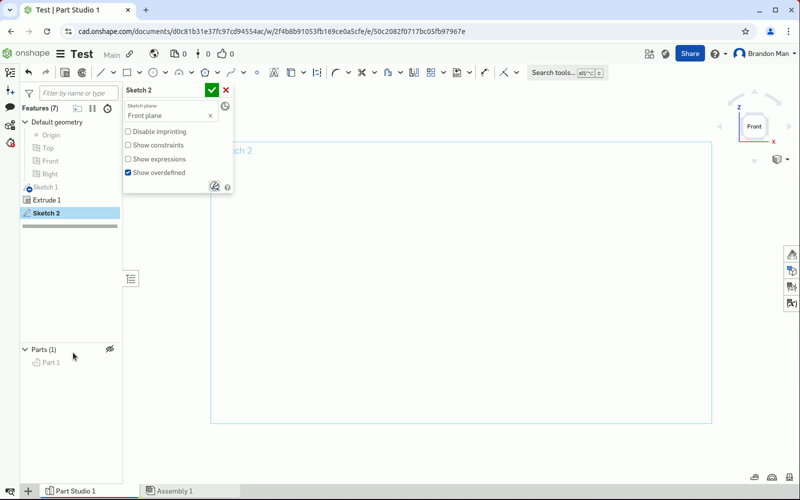
key_down(shift)
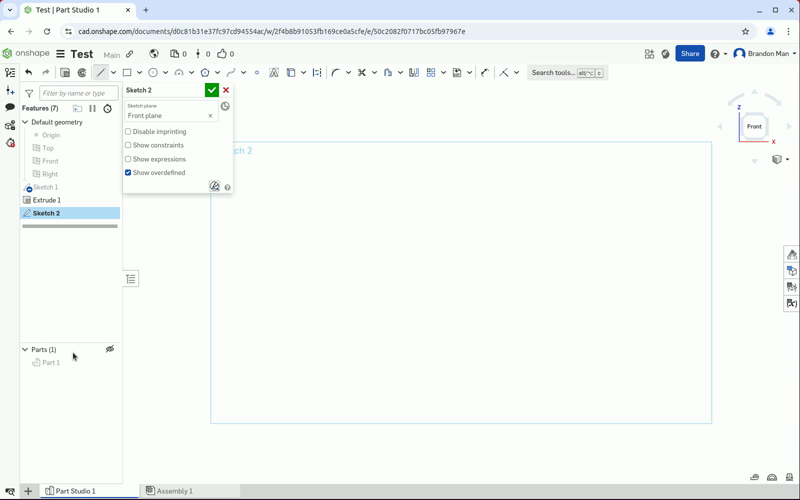
mouse_move(364, 322)
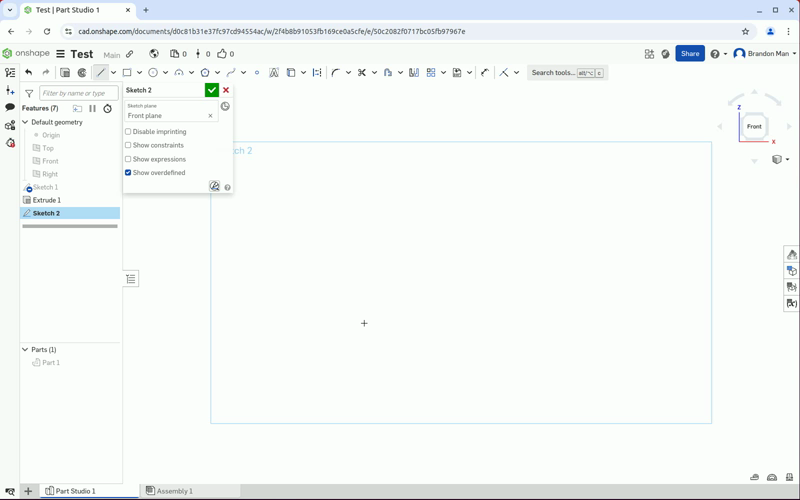
click(364, 322)
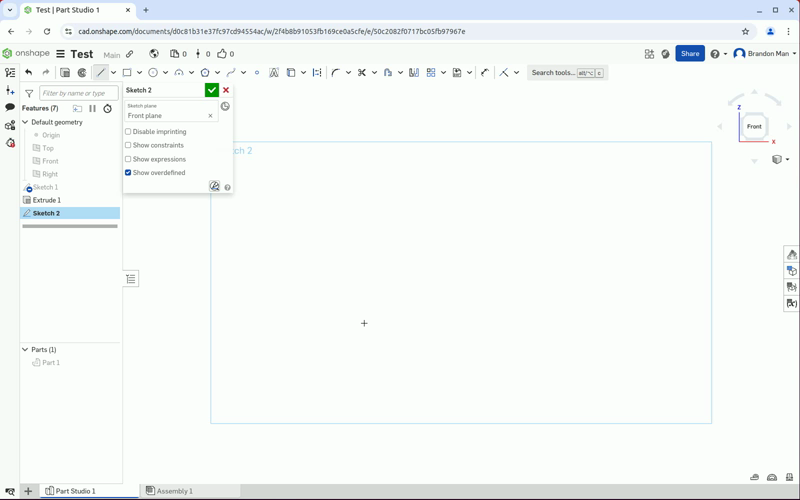
key_up(shift)
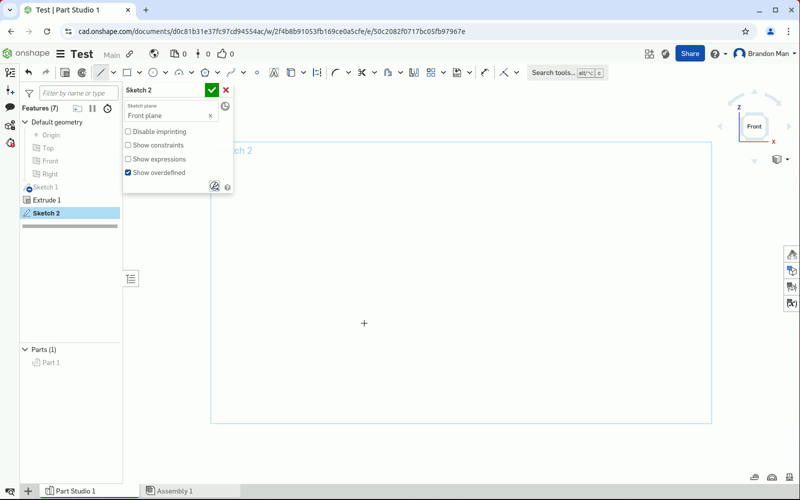
key_down(shift)
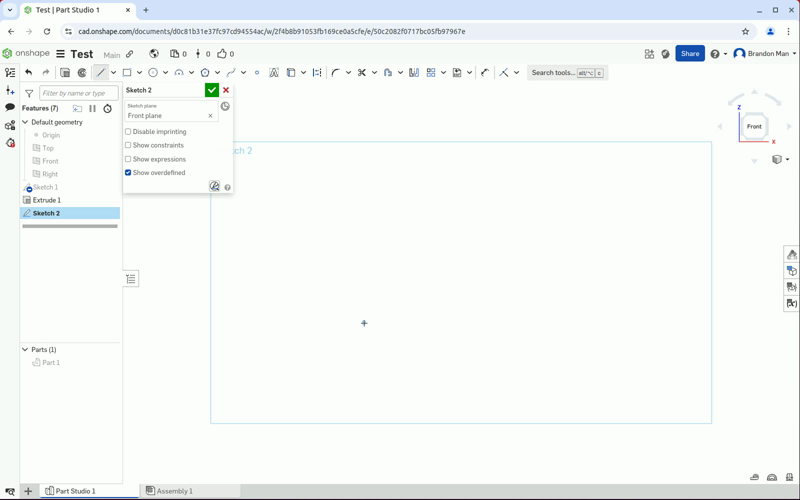
mouse_move(554, 322)
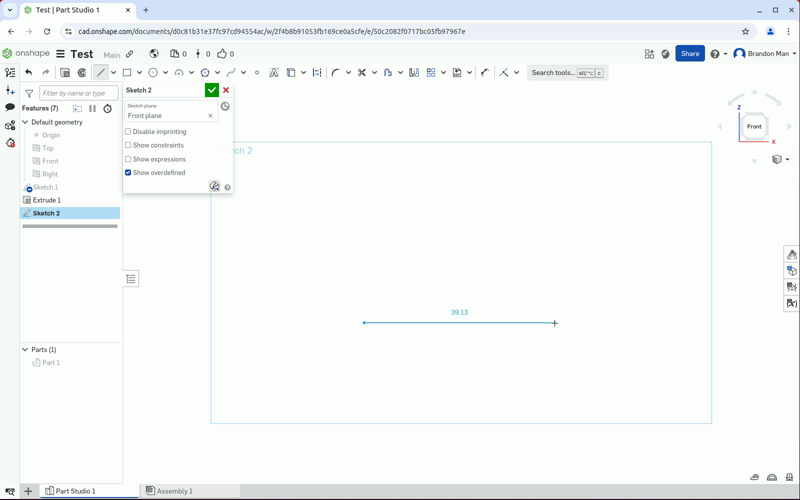
click(554, 322)
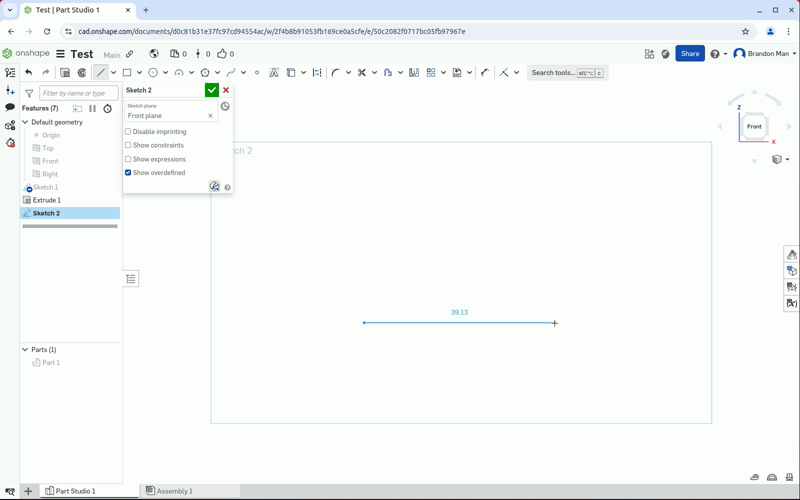
key_up(shift)
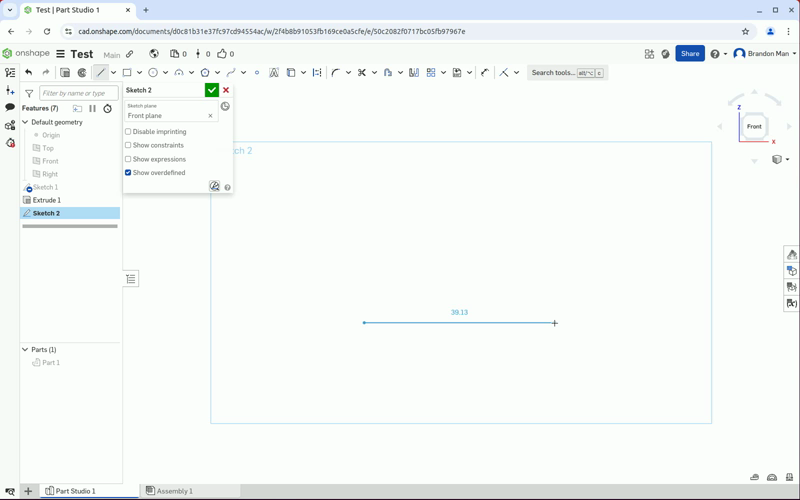
key_down(shift)
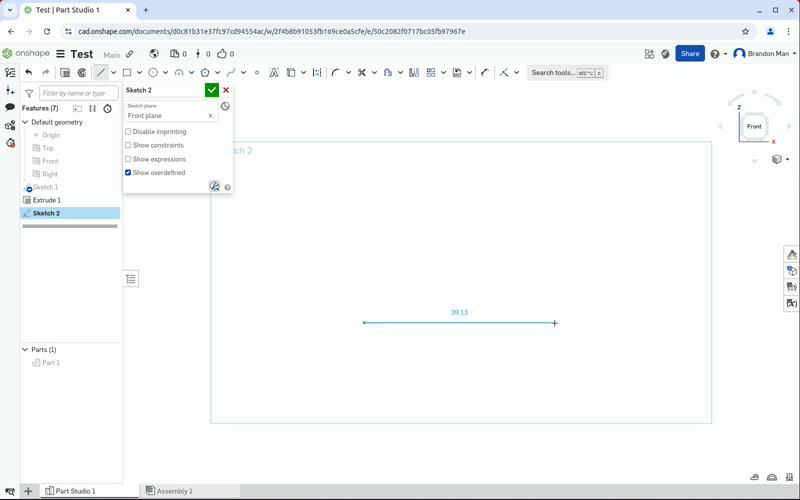
mouse_move(554, 244)
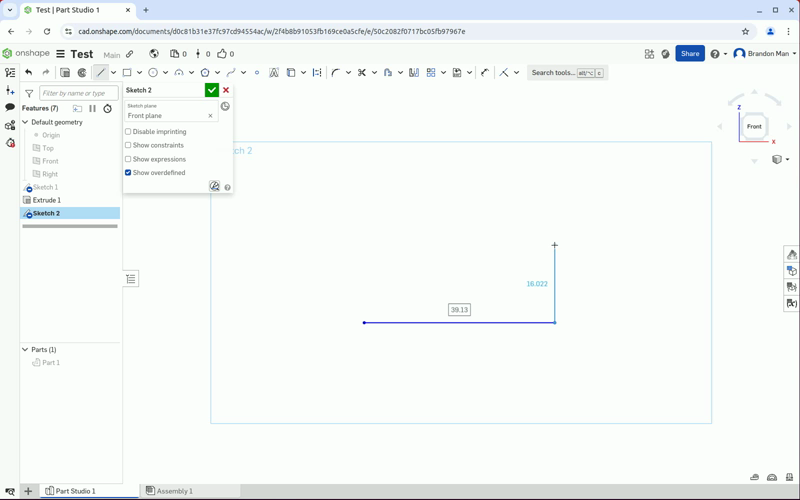
click(554, 244)
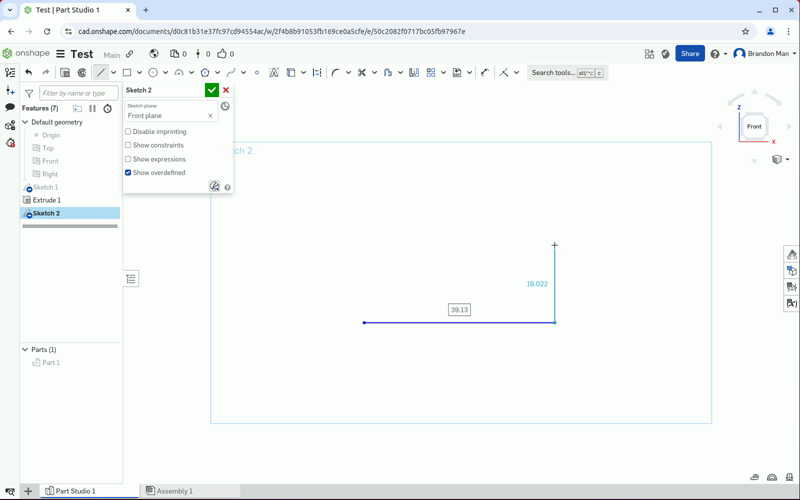
key_up(shift)
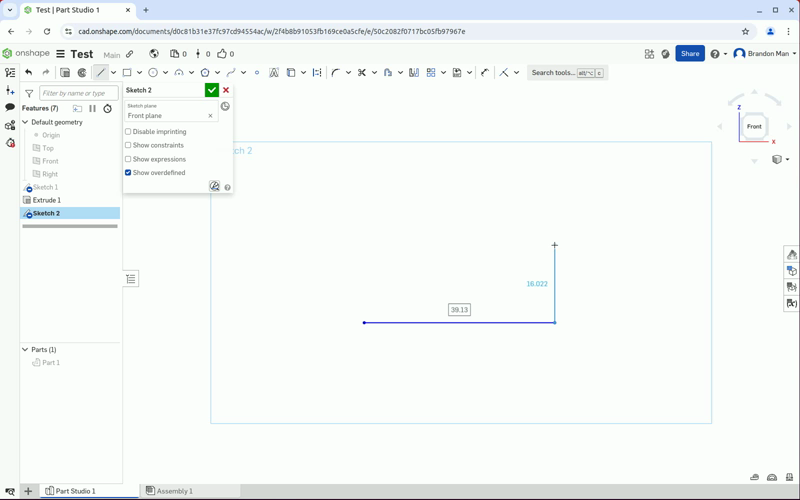
key_down(shift)
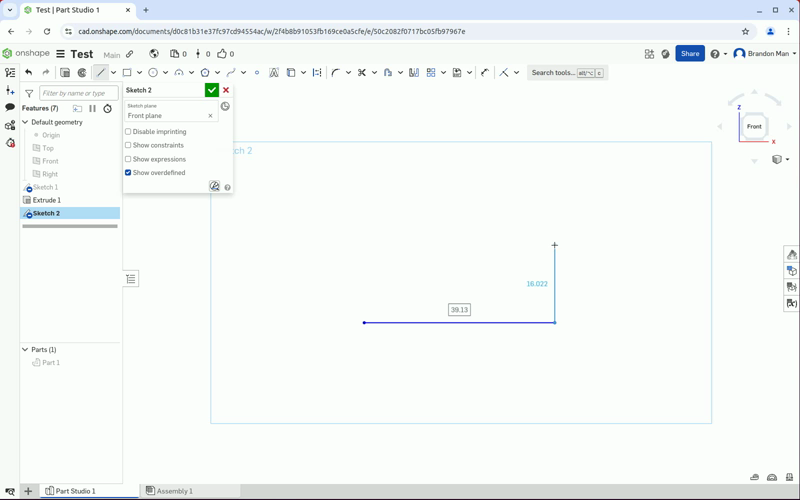
mouse_move(364, 244)
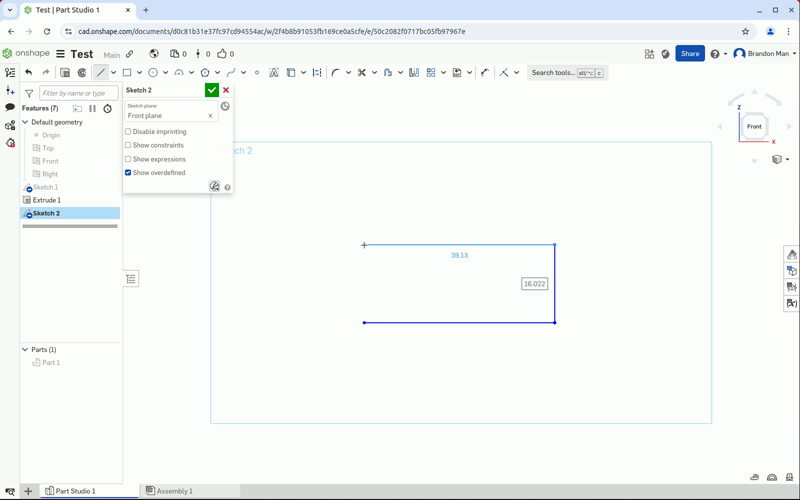
click(364, 244)
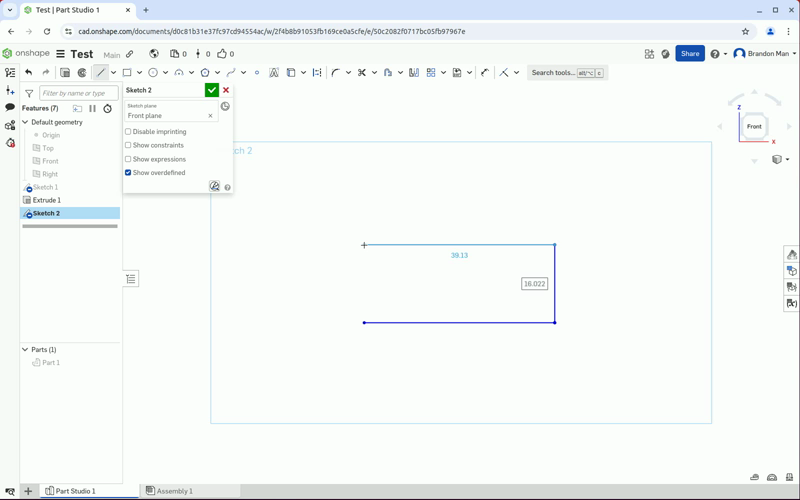
key_up(shift)
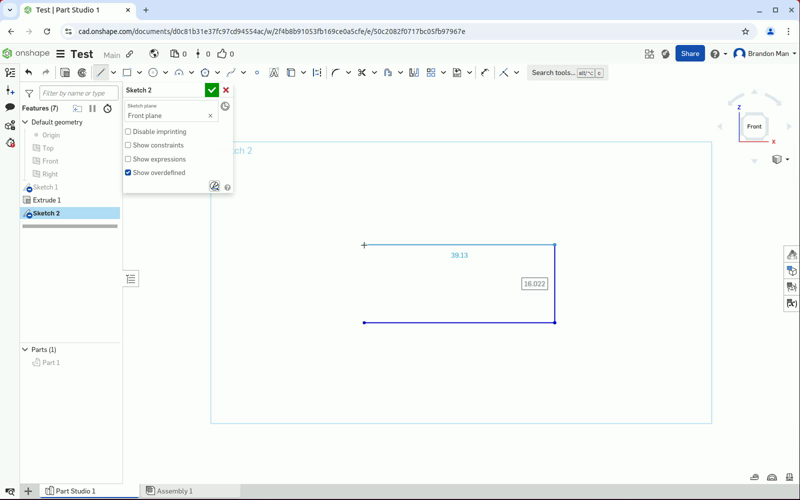
key_down(shift)
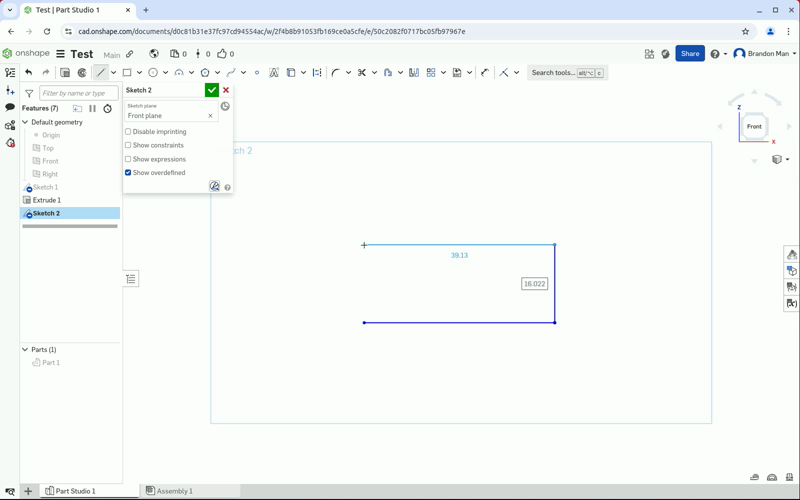
mouse_move(364, 322)
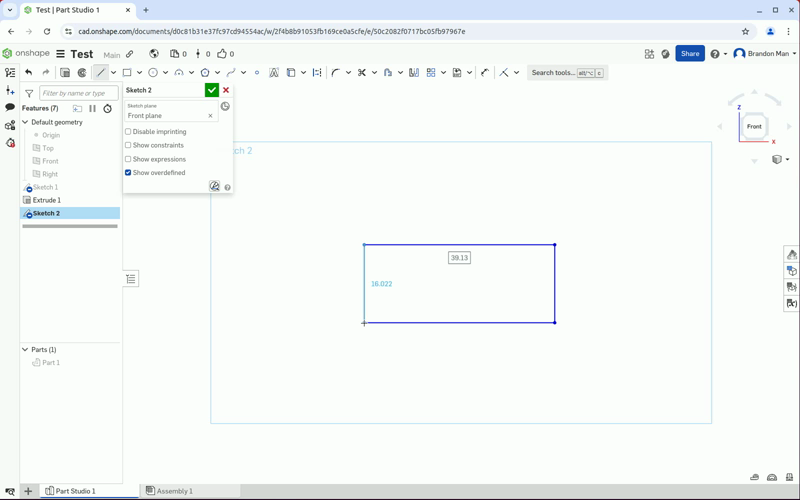
key_up(shift)
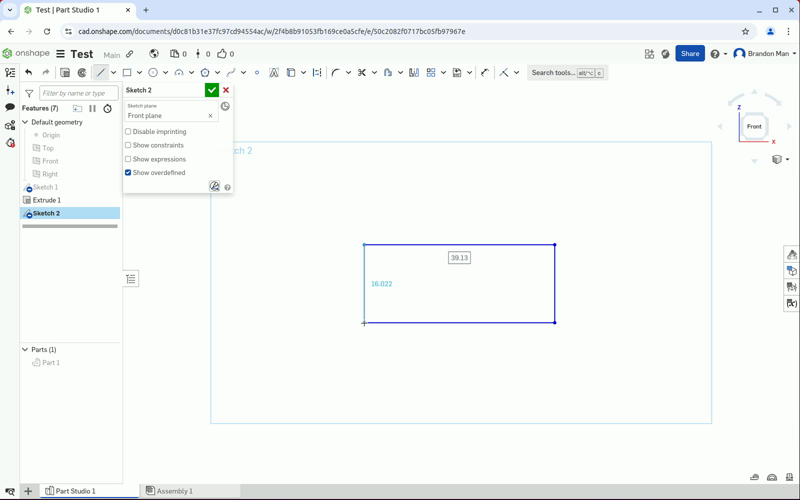
click(364, 322)
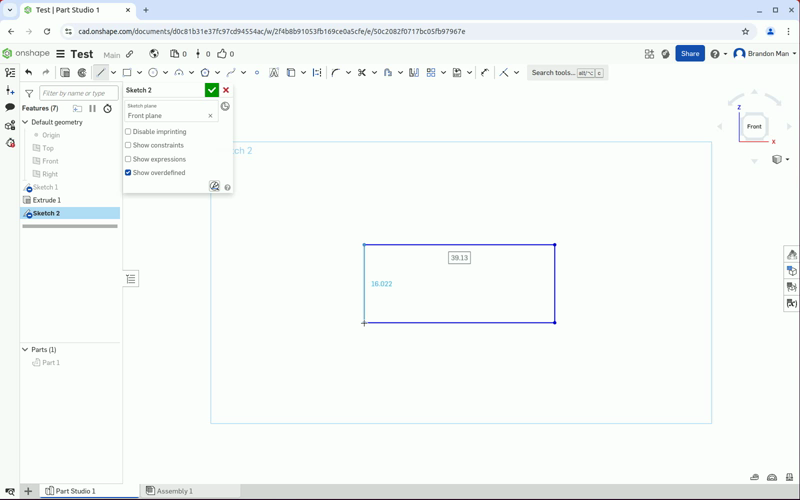
key(esc)
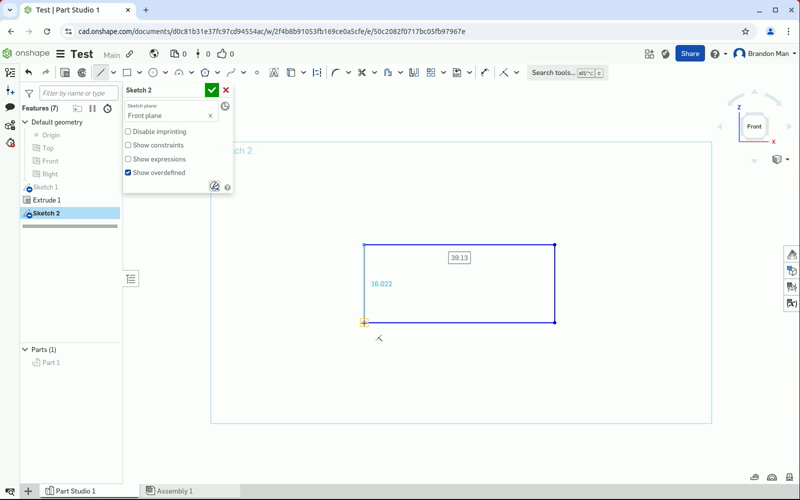
key(l)
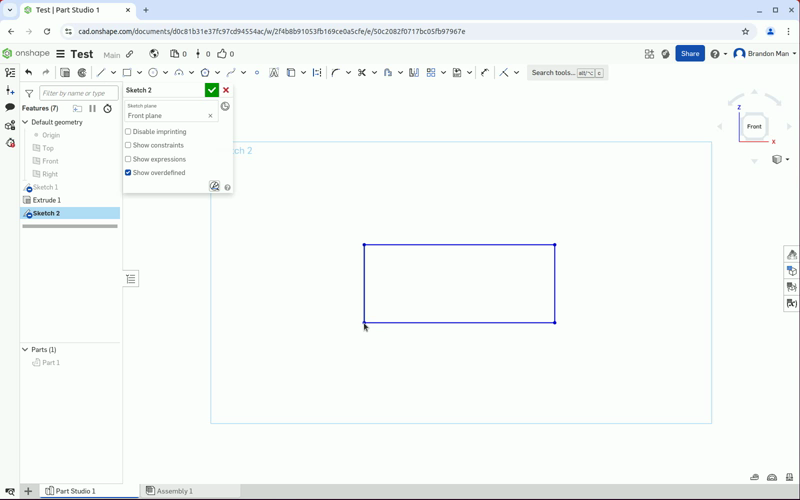
key_down(shift)
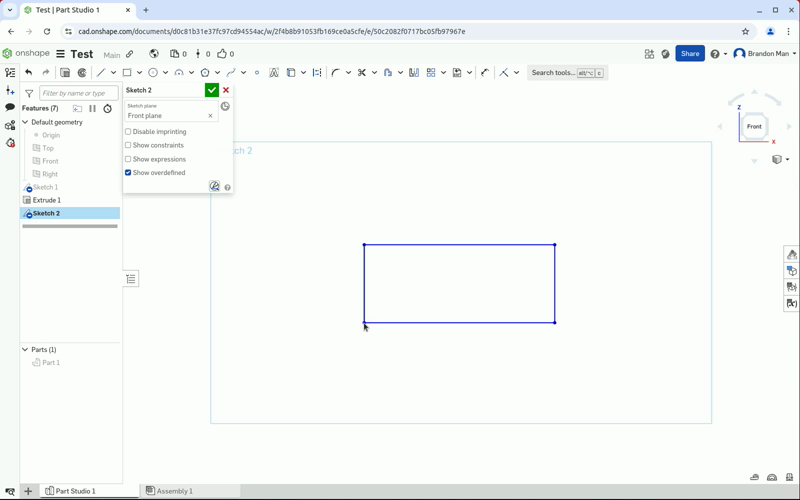
mouse_move(370, 316)
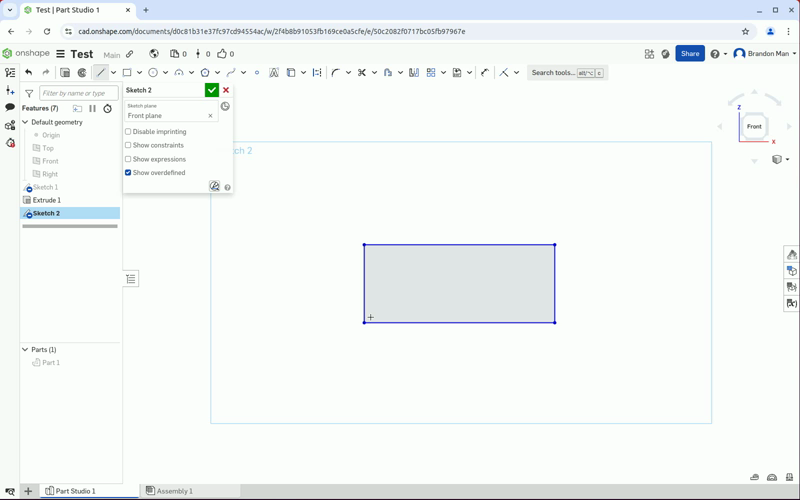
click(370, 316)
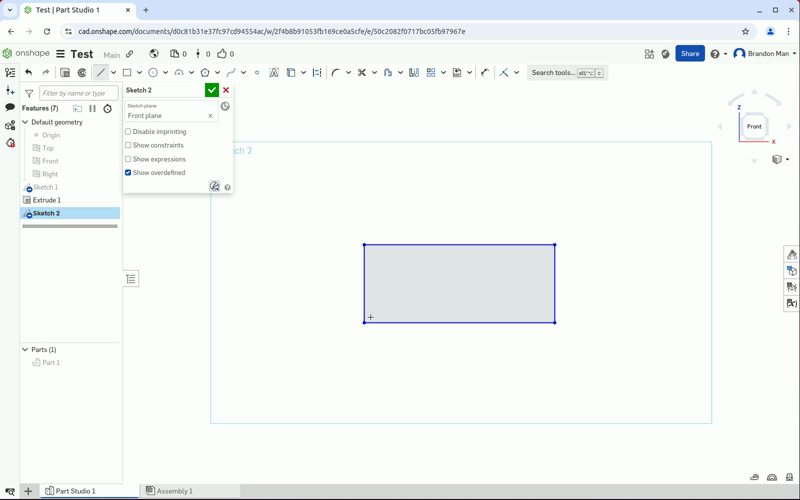
key_up(shift)
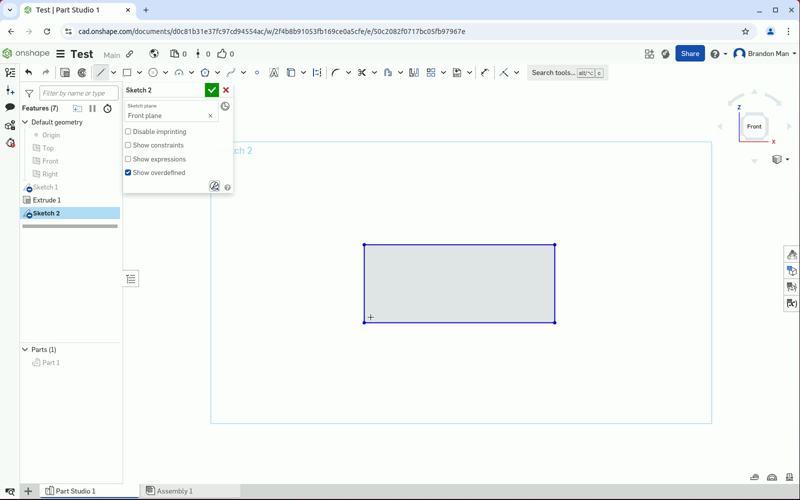
key_down(shift)
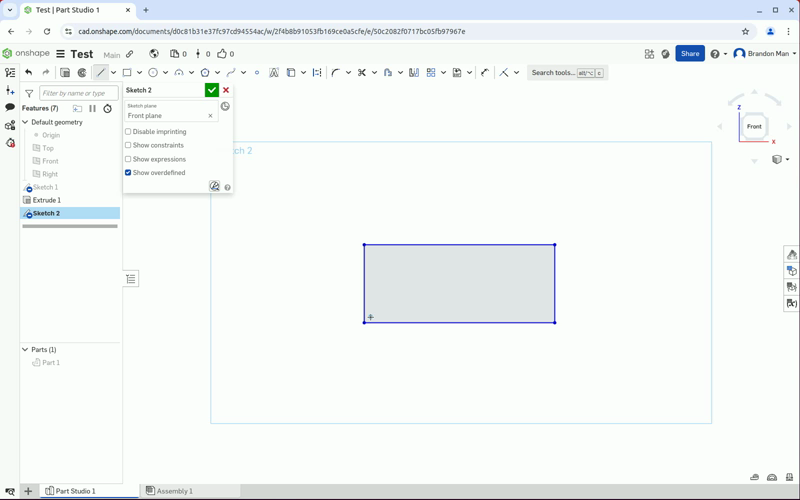
mouse_move(548, 316)
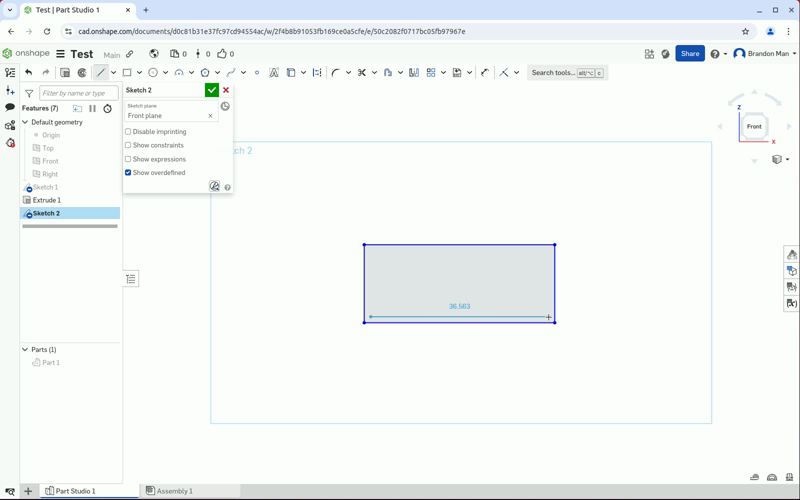
click(548, 316)
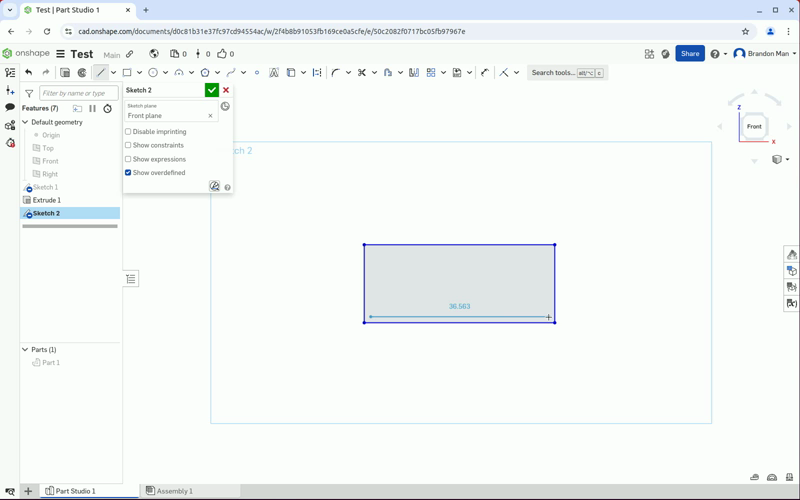
key_up(shift)
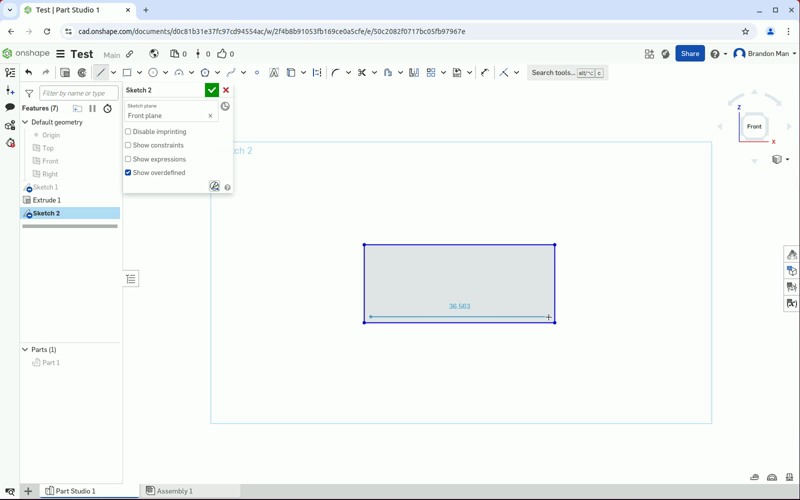
key_down(shift)
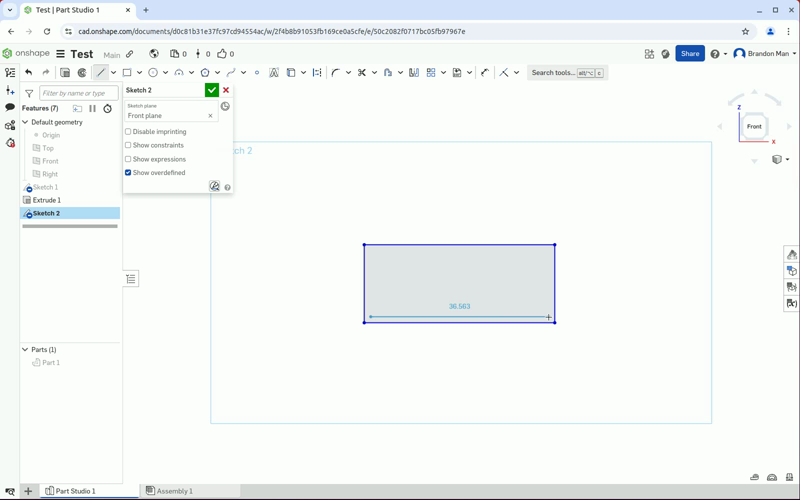
mouse_move(548, 250)
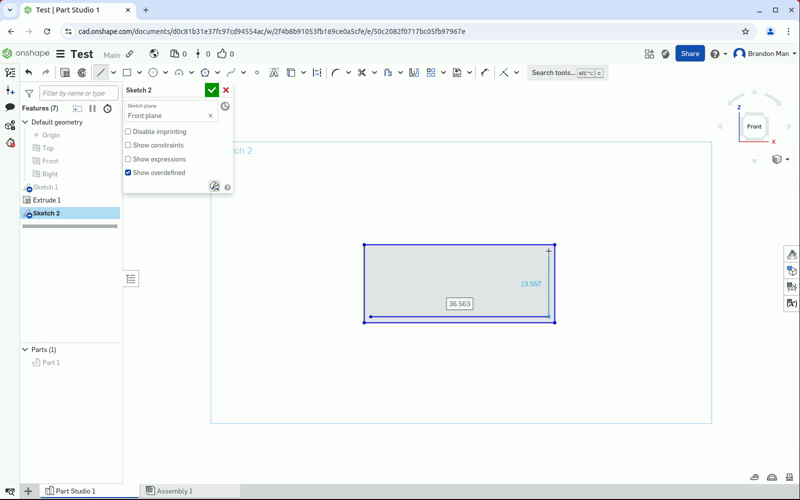
click(548, 250)
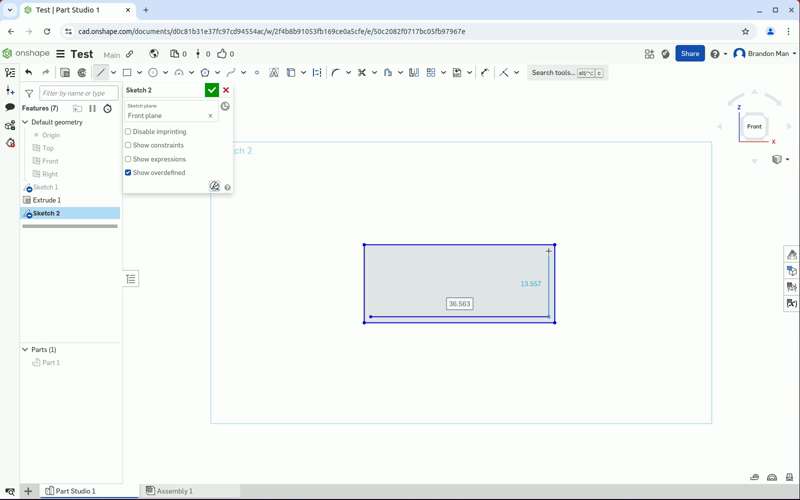
key_up(shift)
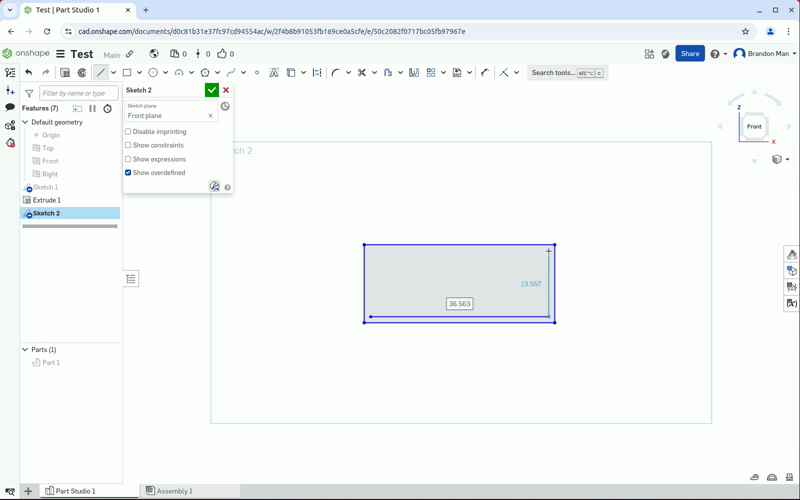
key_down(shift)
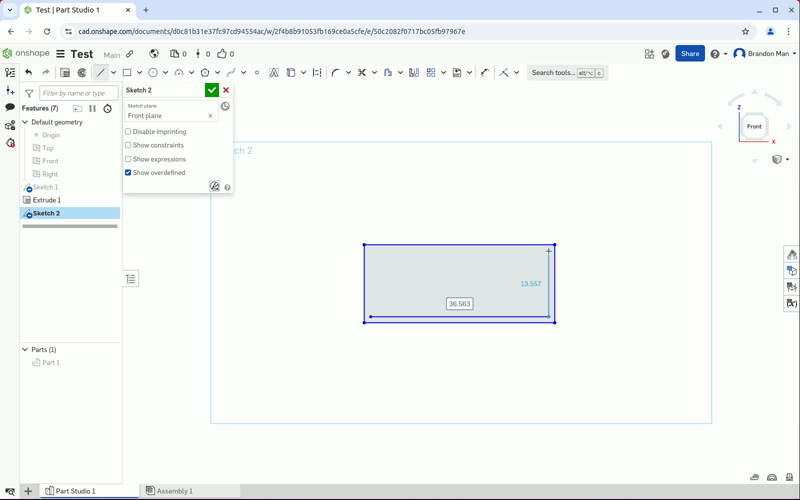
mouse_move(370, 250)
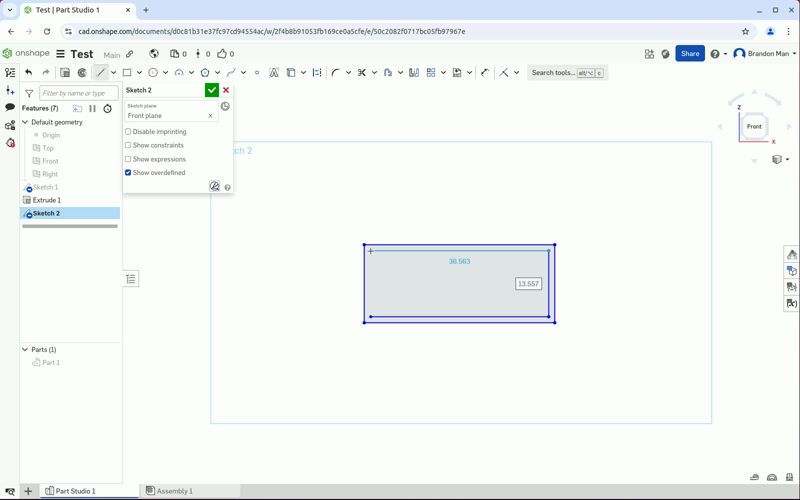
click(370, 250)
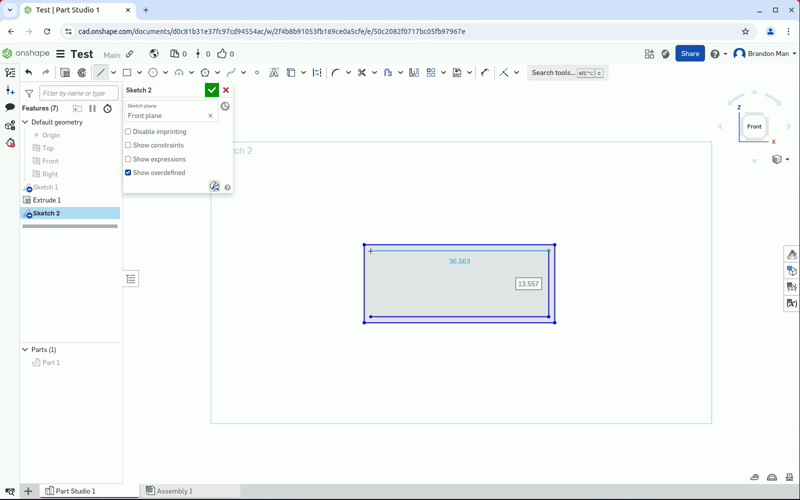
key_up(shift)
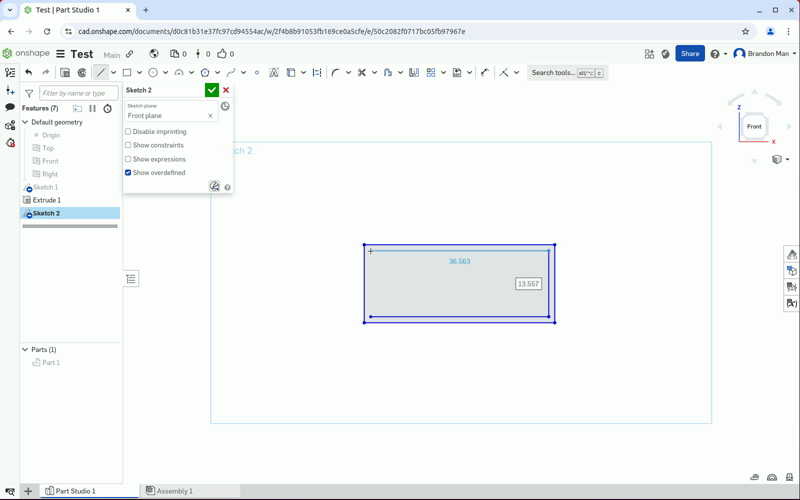
key_down(shift)
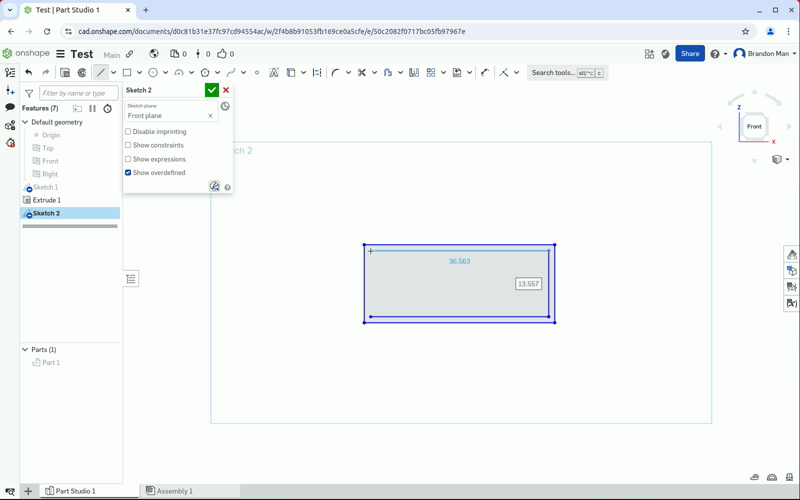
mouse_move(370, 316)
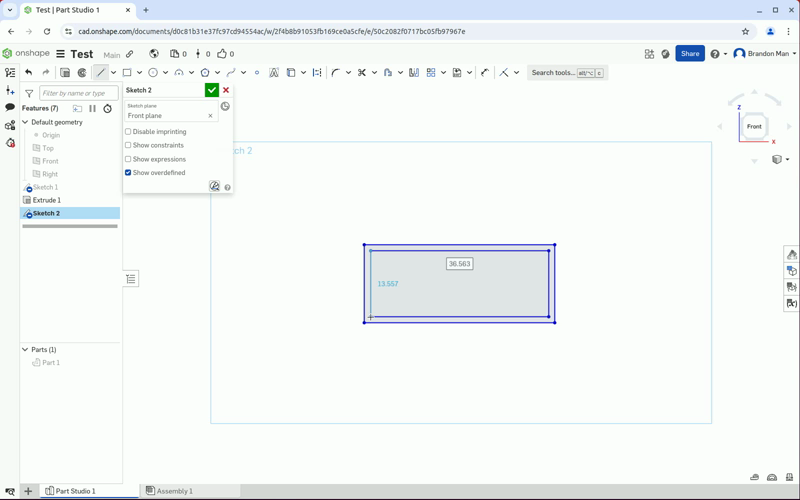
key_up(shift)
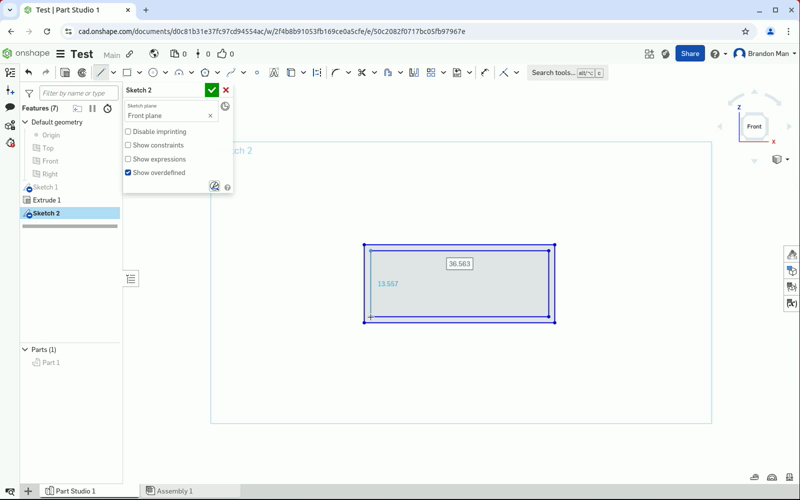
click(370, 316)
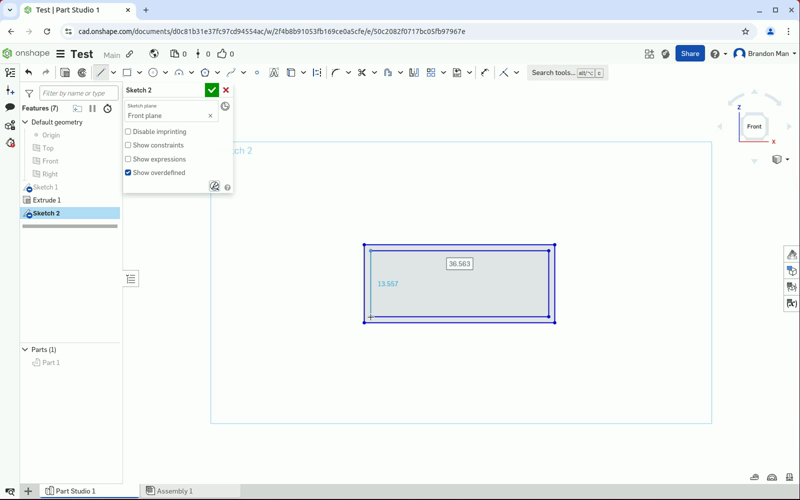
key(esc)
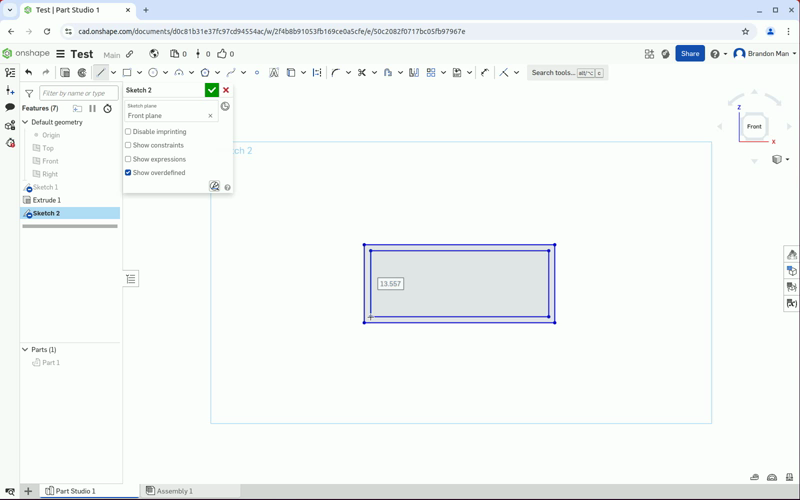
mouse_move(500, 319)
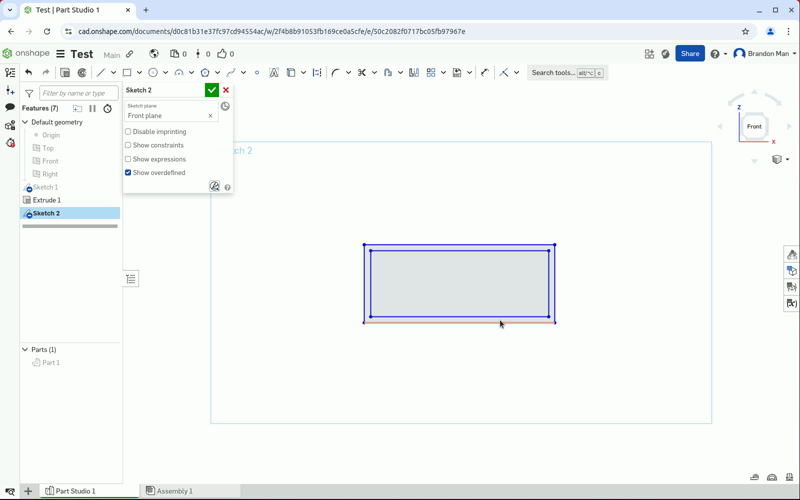
click(500, 319)
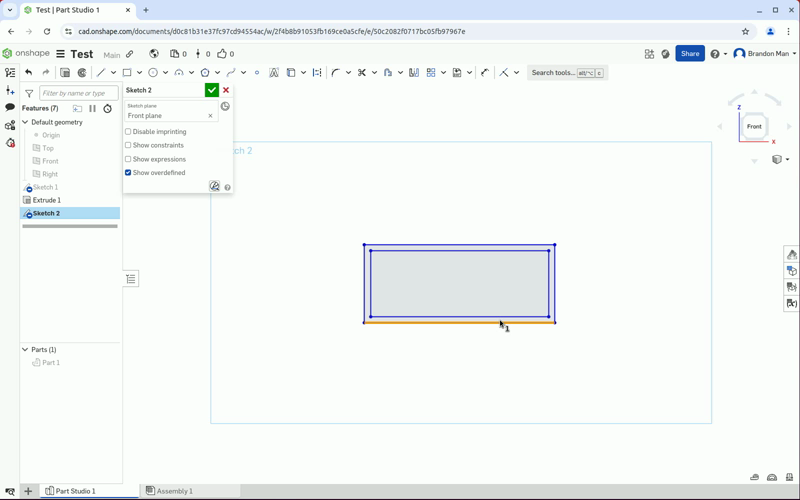
mouse_move(73, 352)
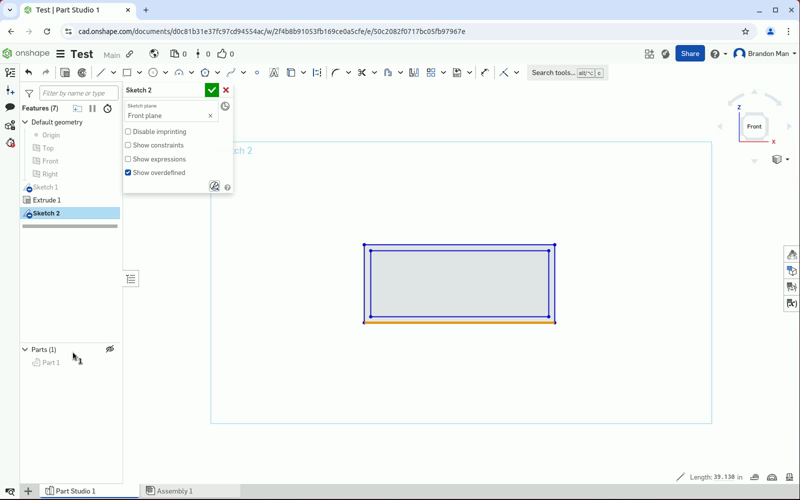
key(shift+y)
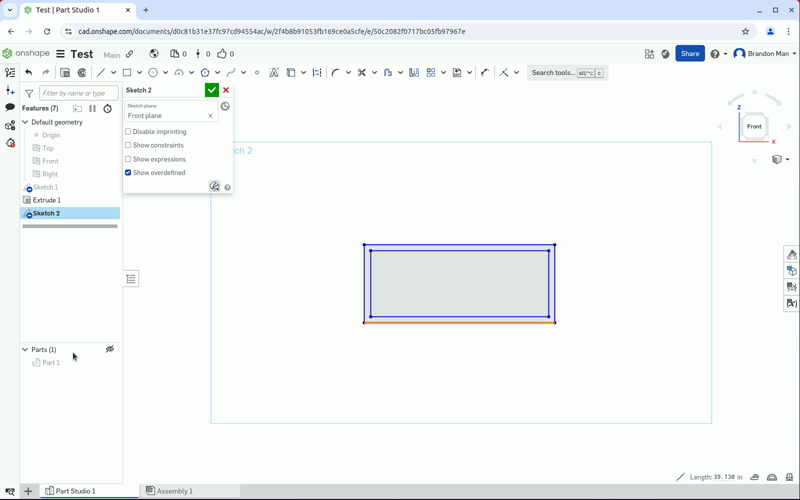
key(shift+e)
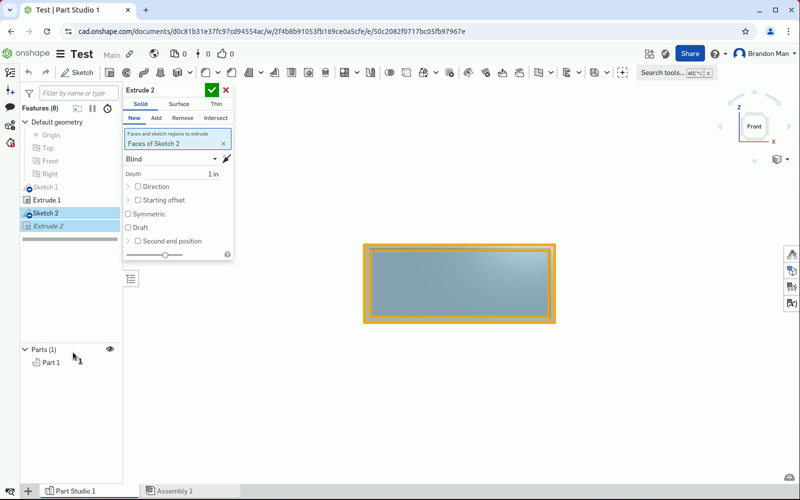
mouse_move(143, 106)
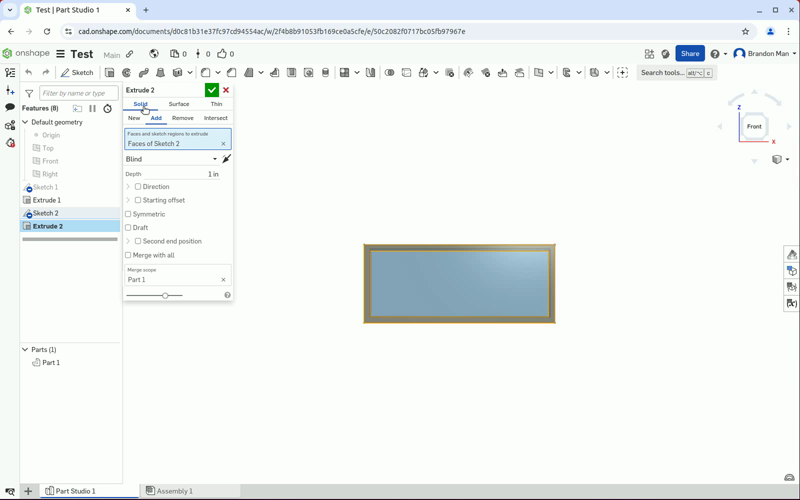
click(143, 106)
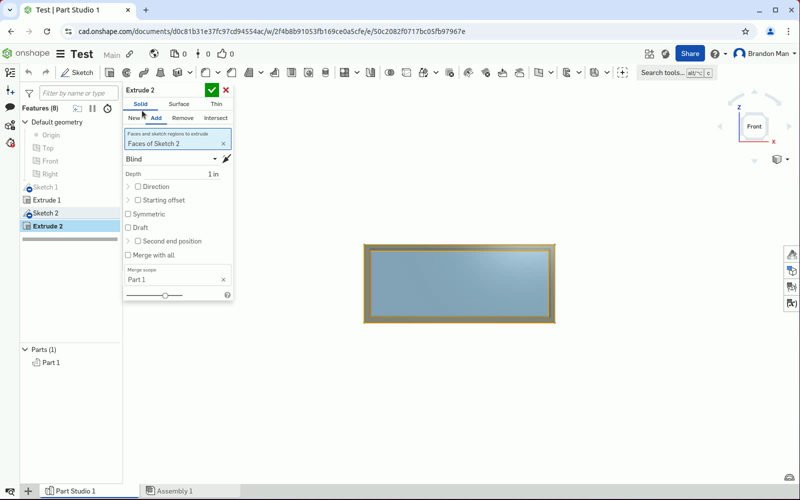
mouse_move(137, 120)
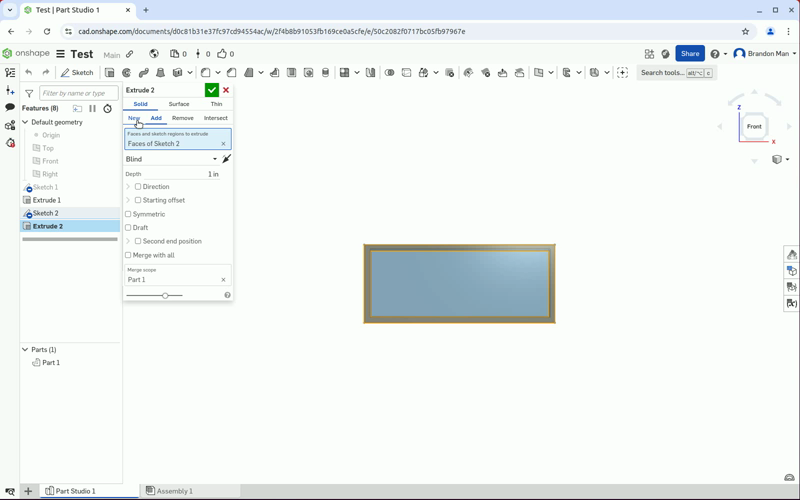
click(137, 120)
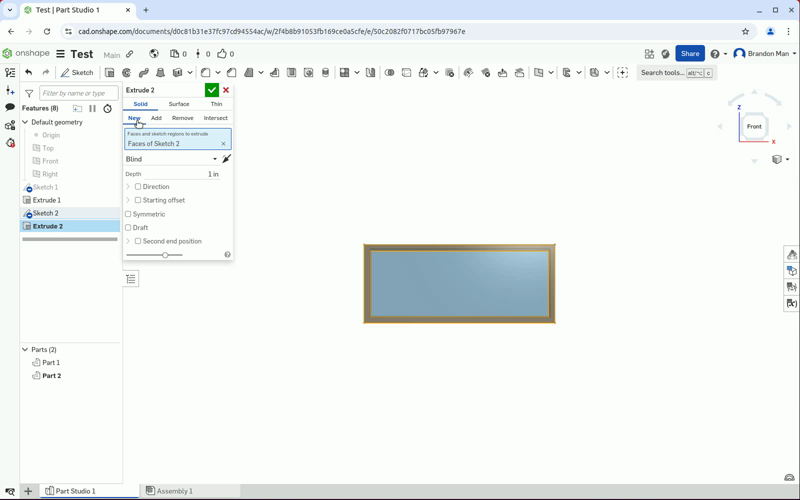
key(tab, 4)
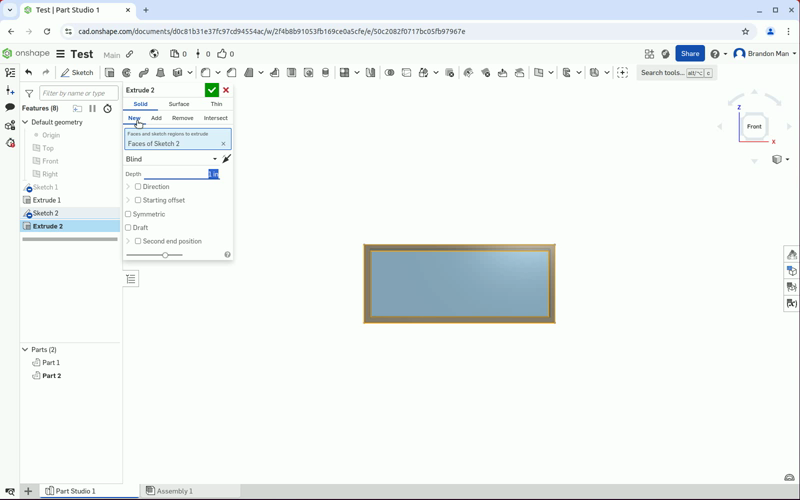
text(-0.963)
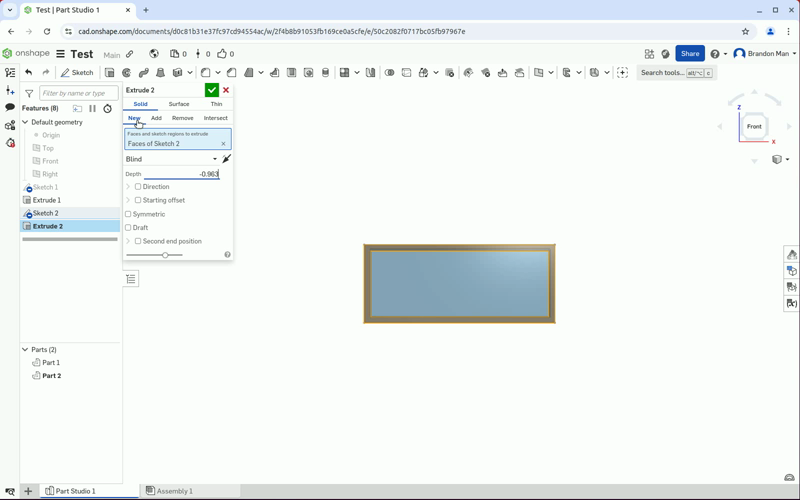
key(enter)
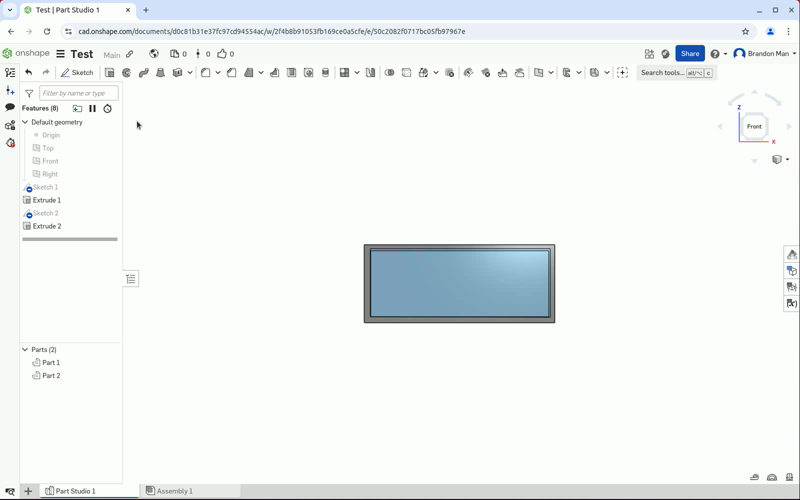
key(shift+h)
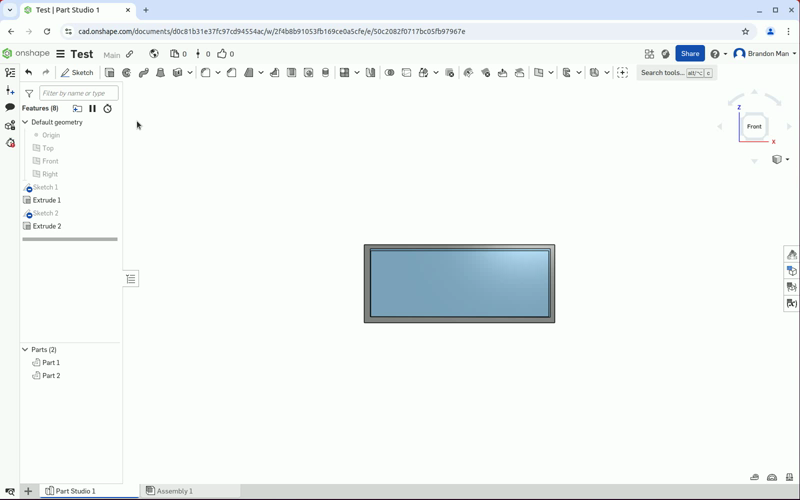
key(shift+h)
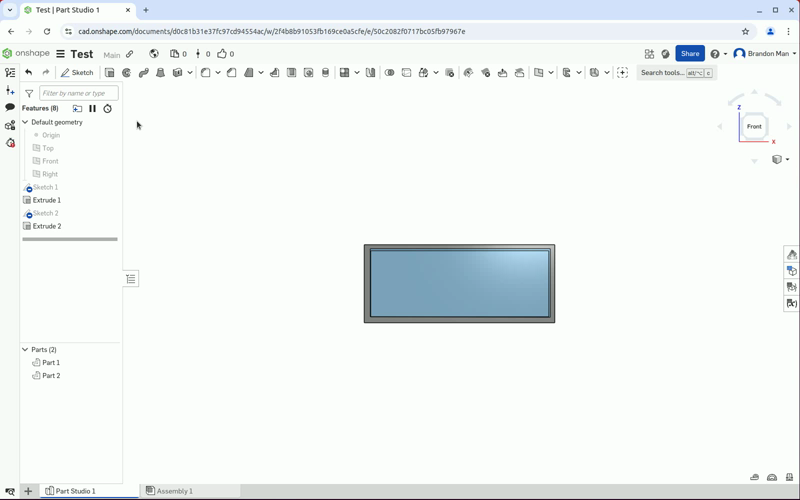
mouse_move(73, 189)
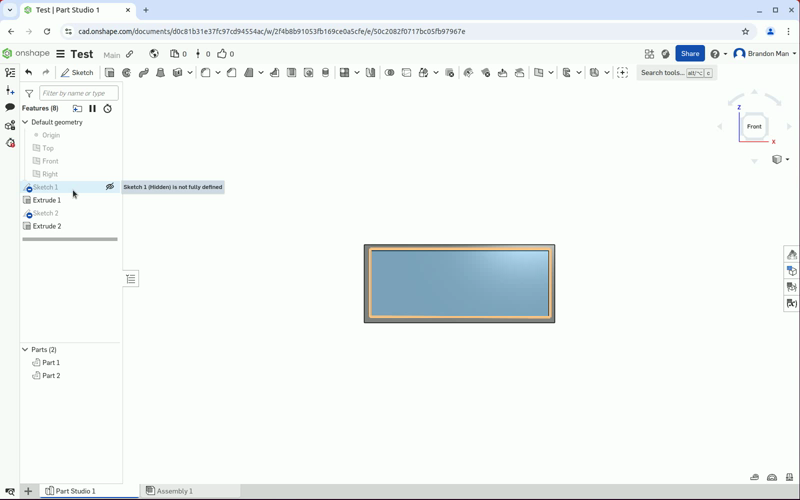
click(73, 189)
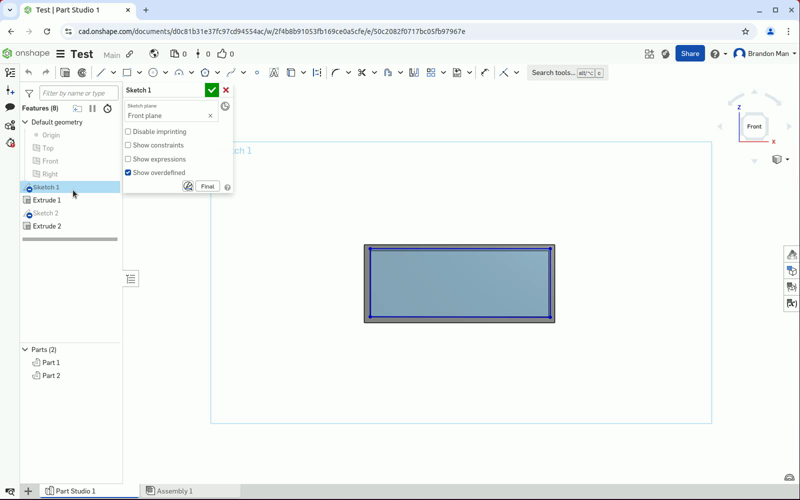
mouse_move(229, 92)
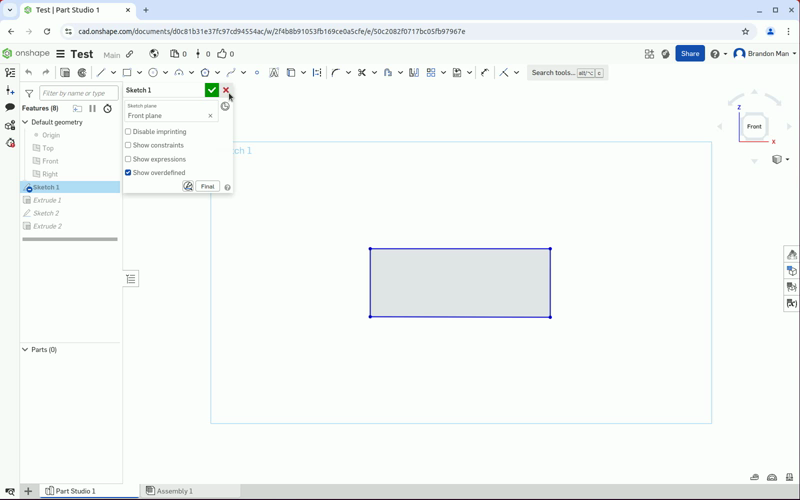
click(229, 92)
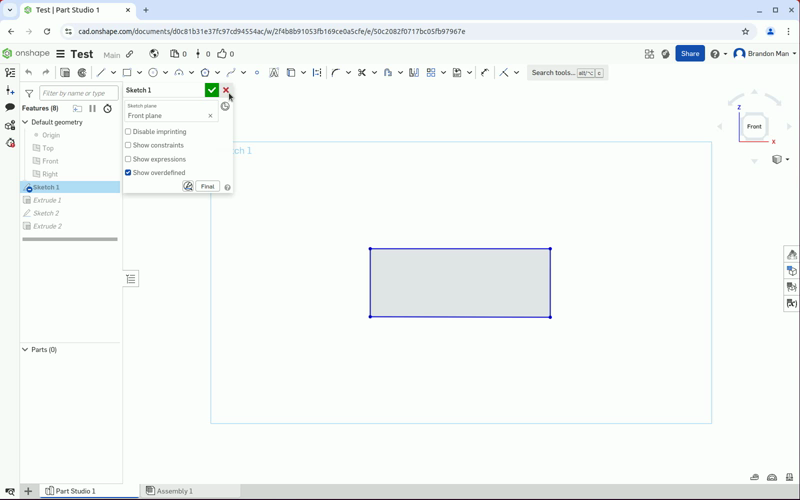
key(shift+s)
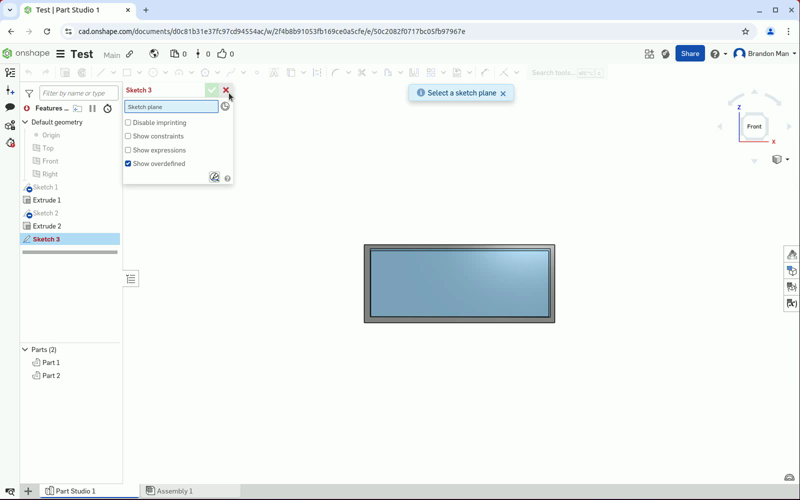
mouse_move(73, 163)
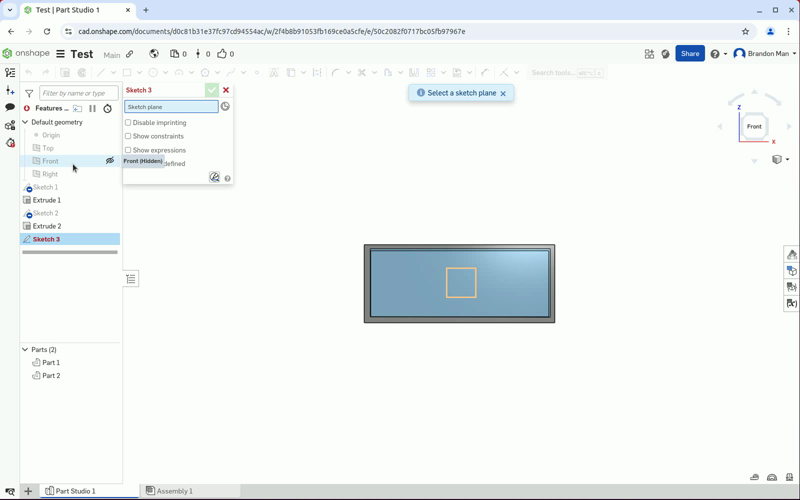
click(73, 163)
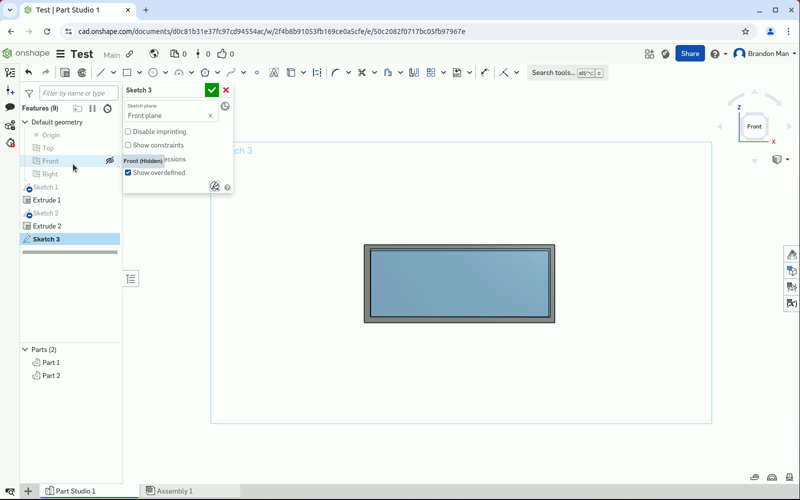
mouse_move(73, 352)
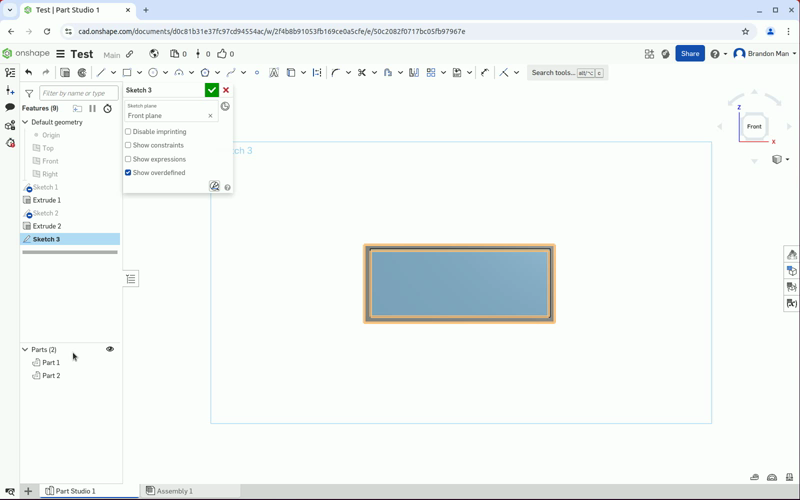
key(y)
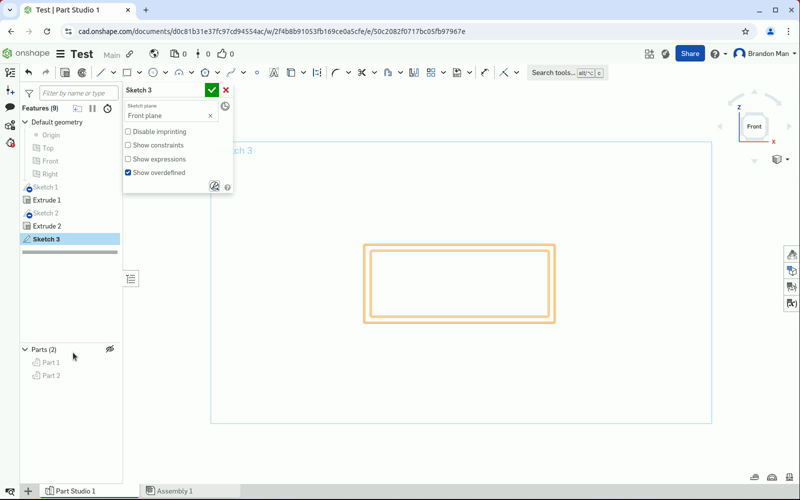
key(l)
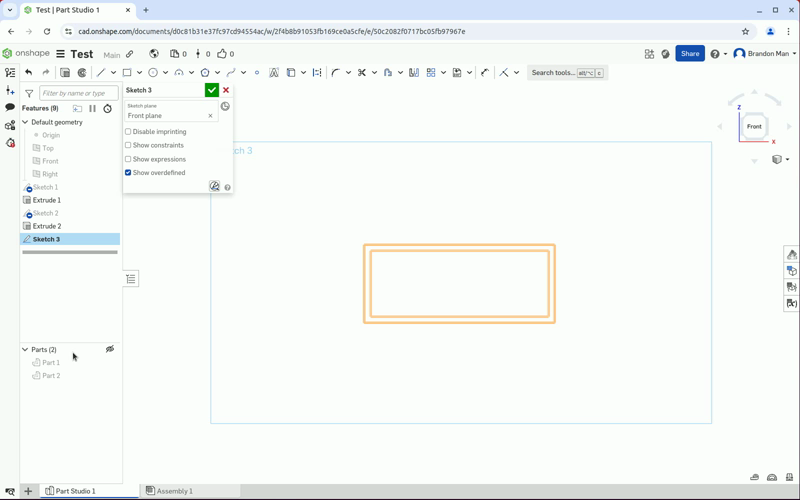
key_down(shift)
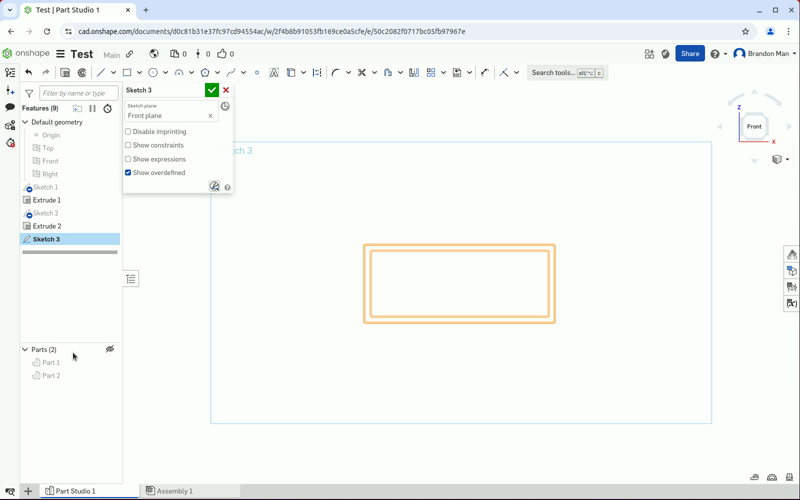
mouse_move(348, 395)
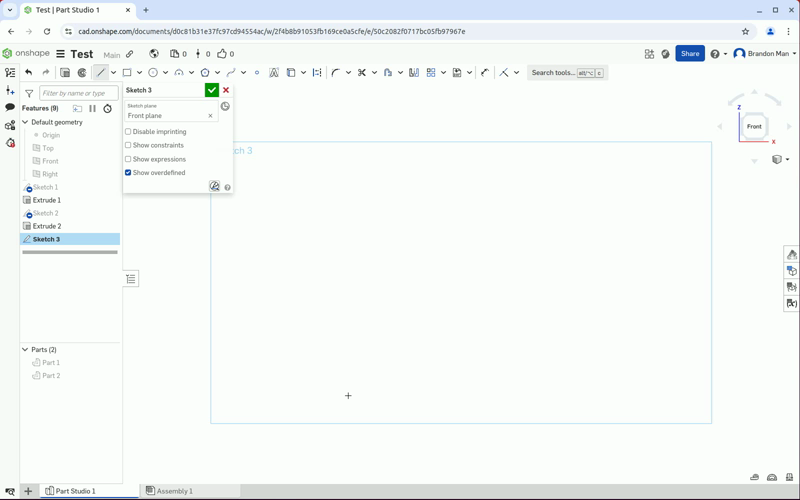
click(348, 395)
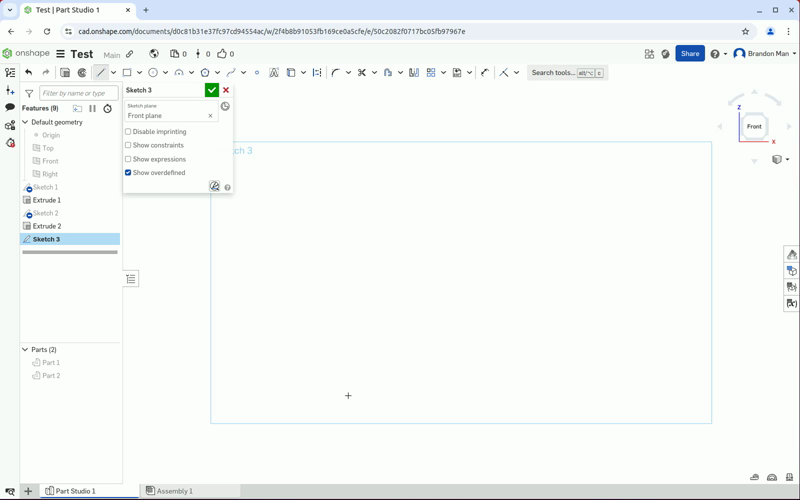
key_up(shift)
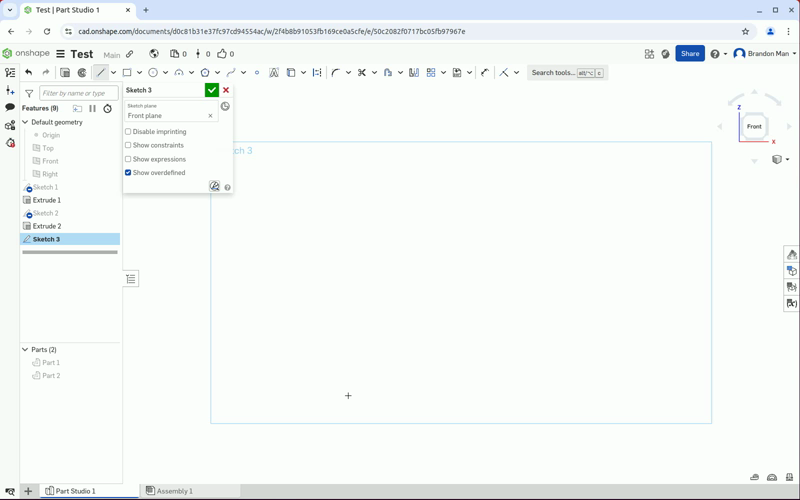
key_down(shift)
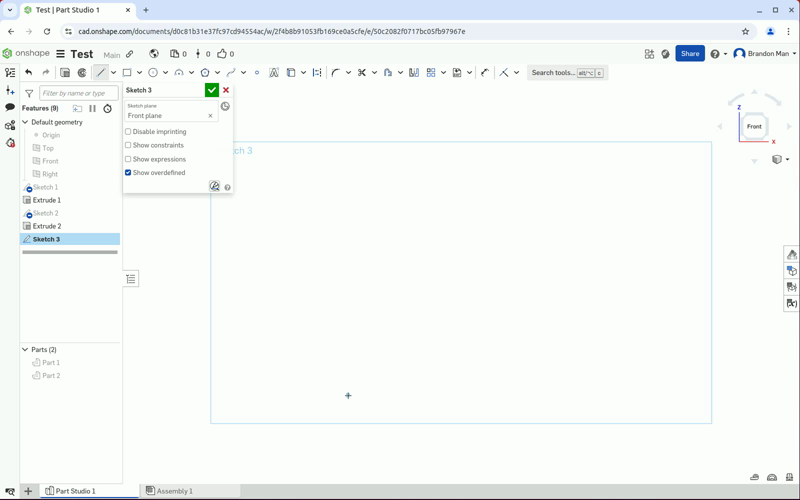
mouse_move(572, 395)
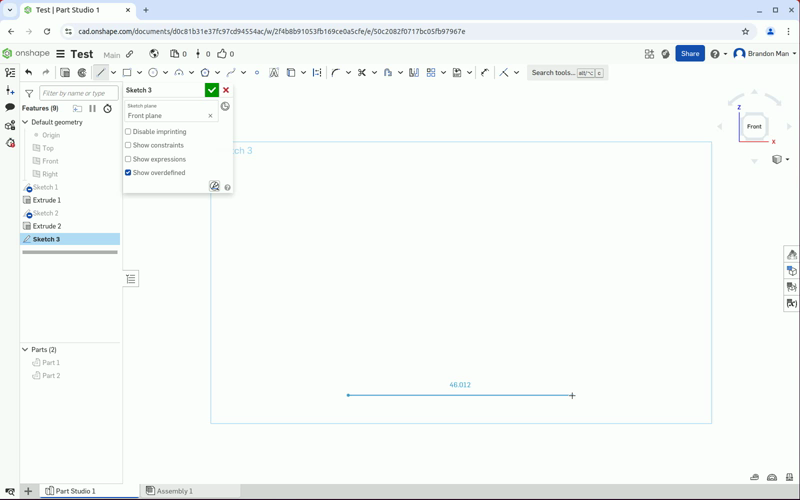
click(572, 395)
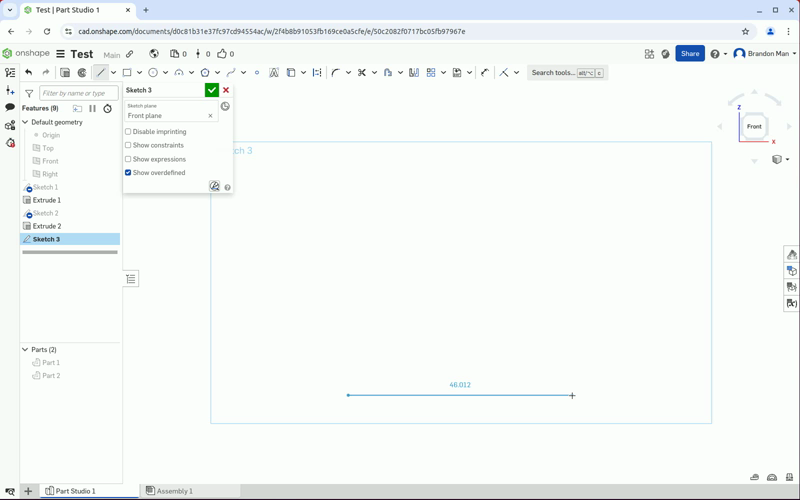
key_up(shift)
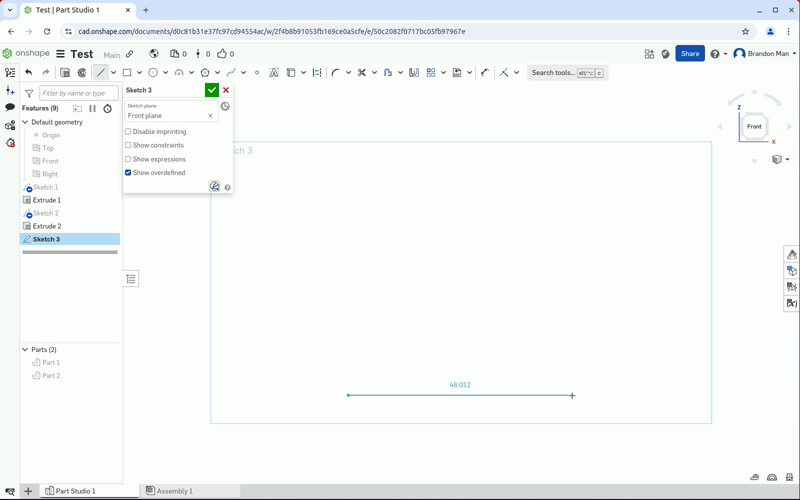
key_down(shift)
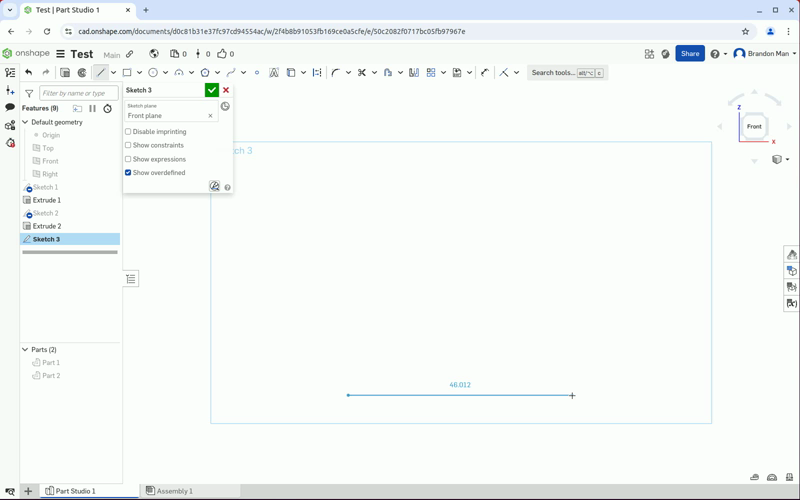
mouse_move(572, 171)
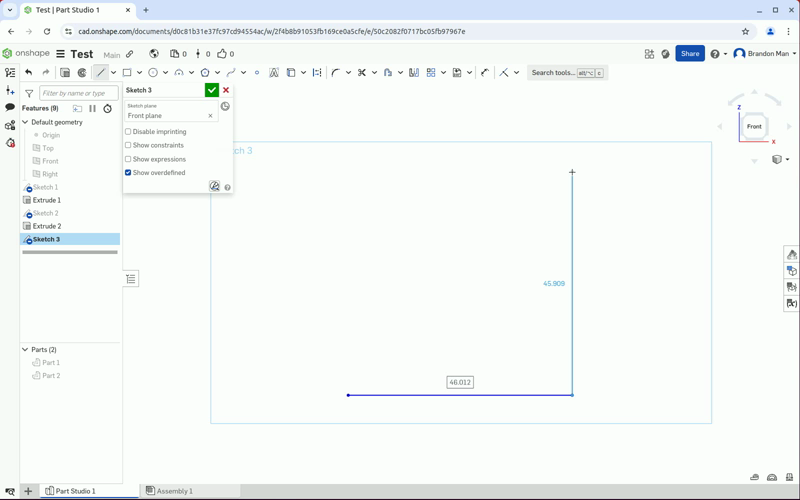
click(572, 171)
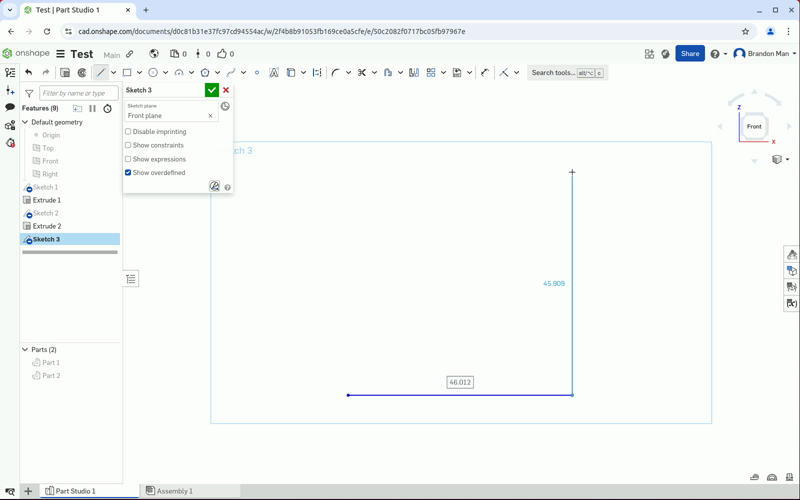
key_up(shift)
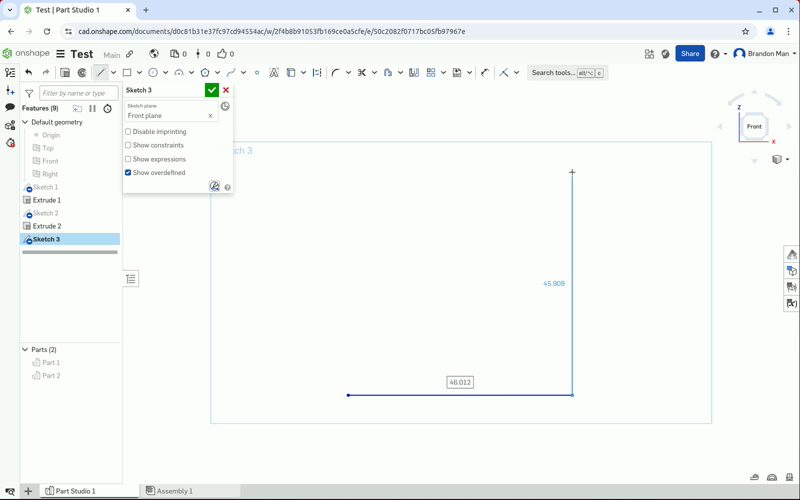
key_down(shift)
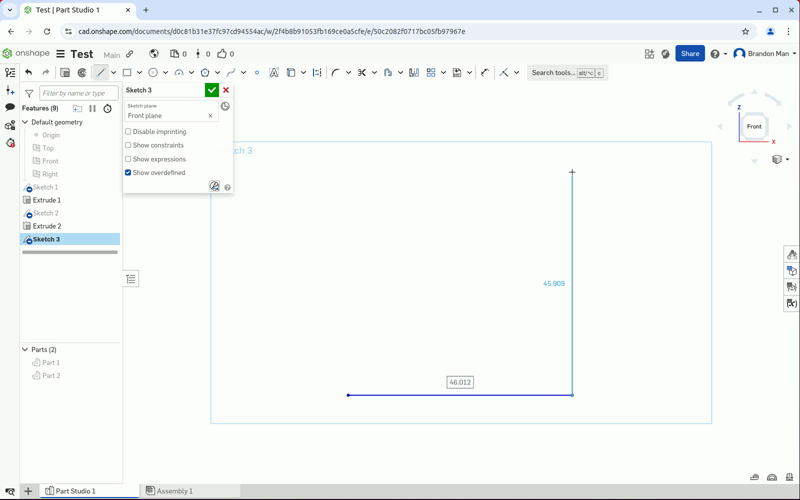
mouse_move(348, 171)
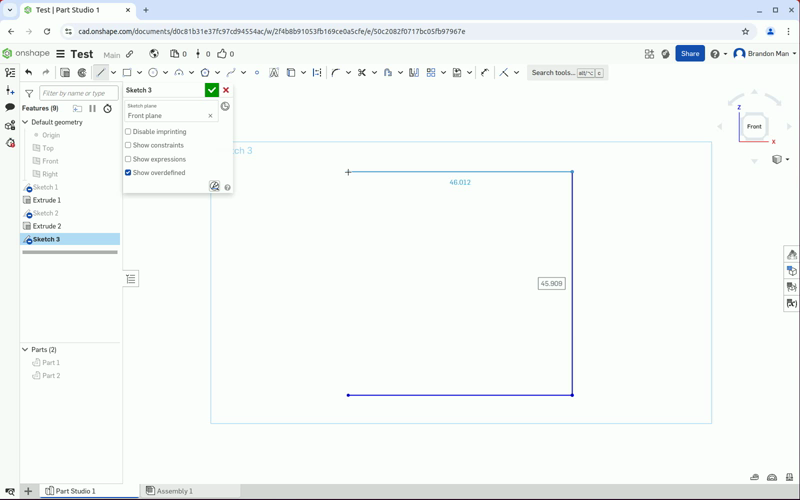
click(348, 171)
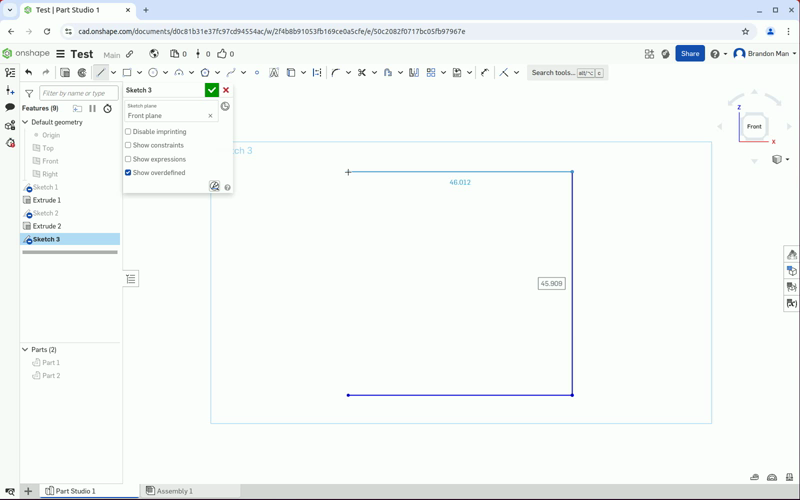
key_up(shift)
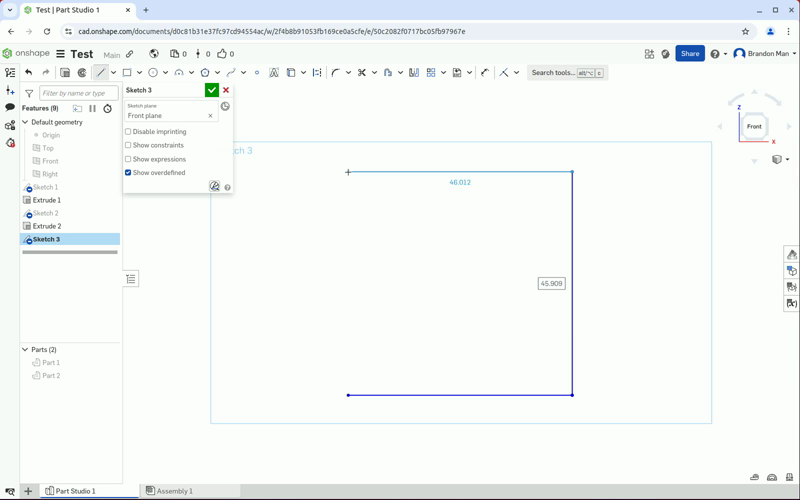
key_down(shift)
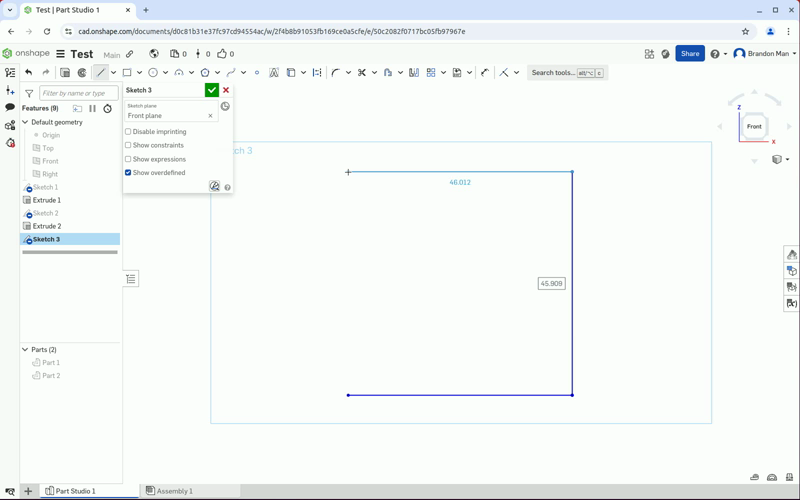
mouse_move(348, 395)
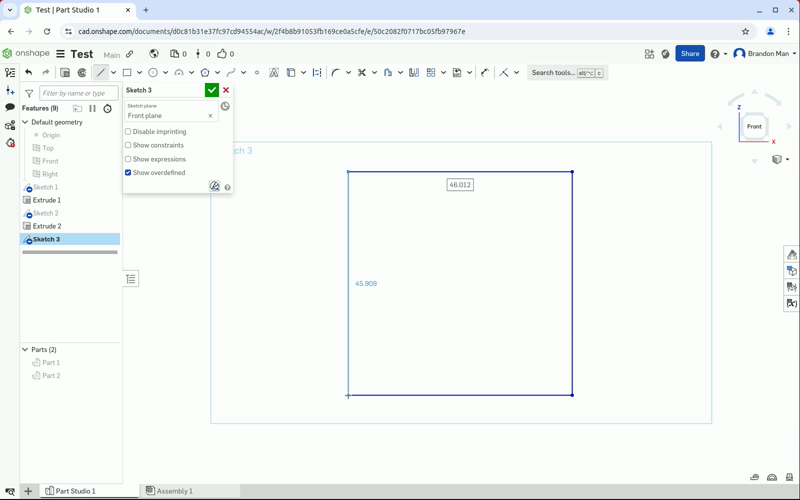
key_up(shift)
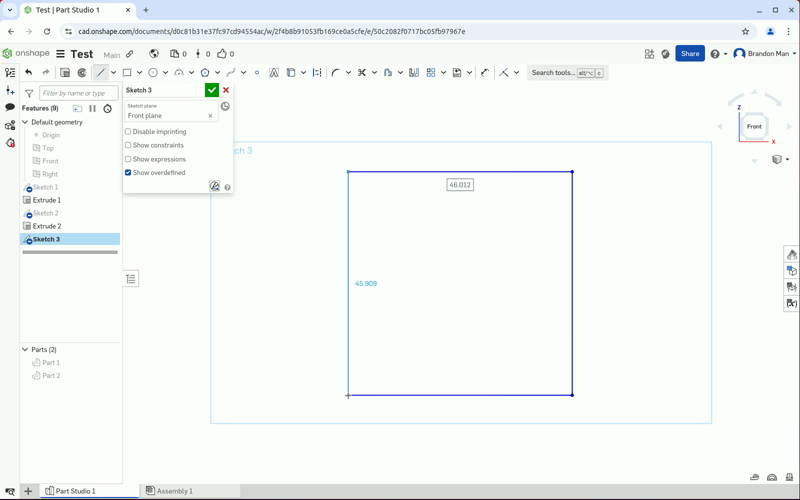
click(348, 395)
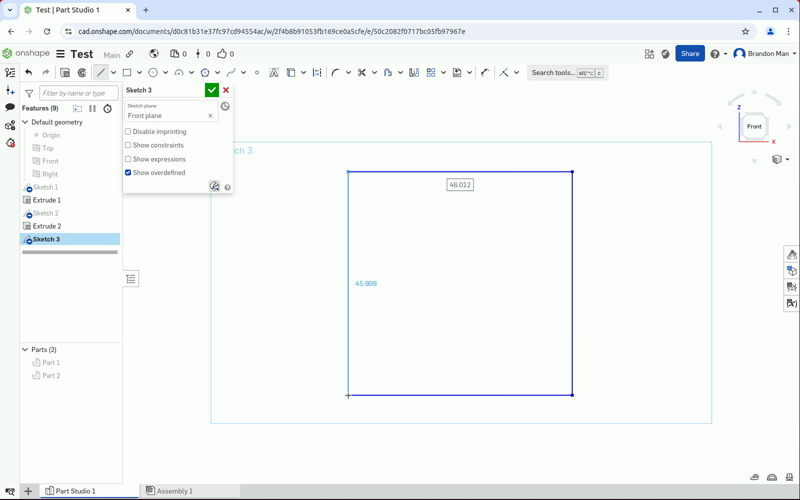
key(esc)
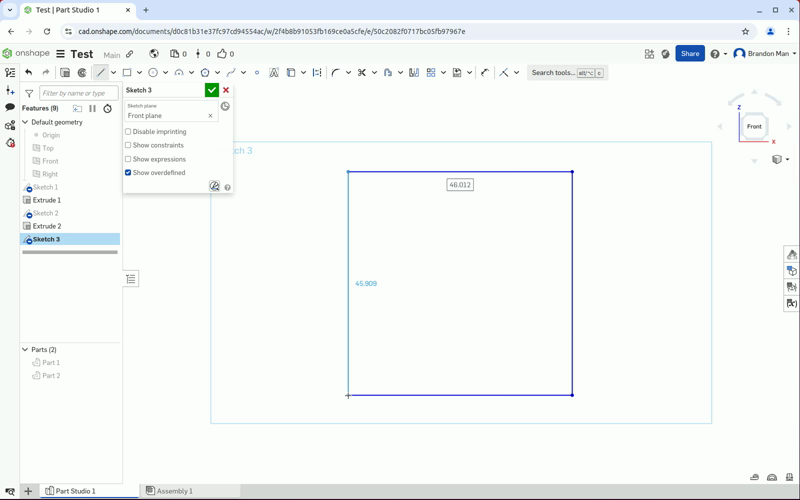
key(l)
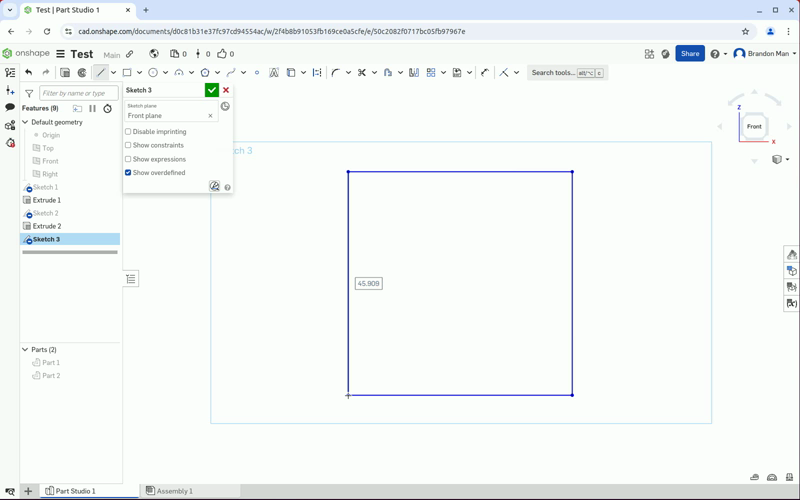
key_down(shift)
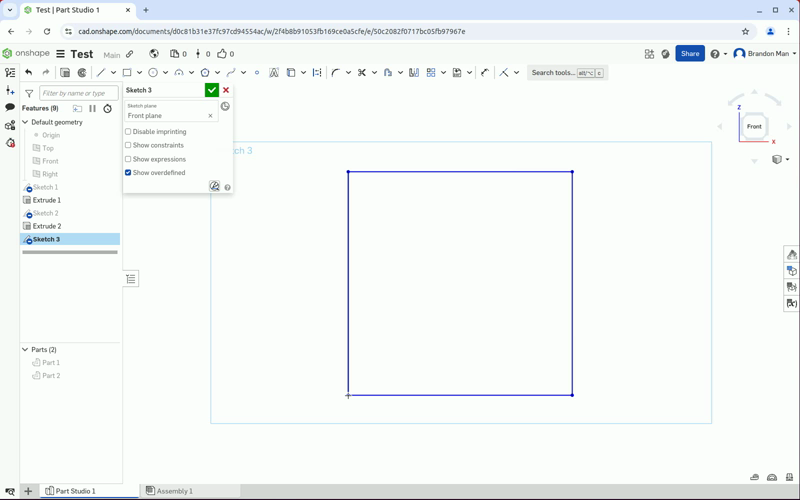
mouse_move(364, 322)
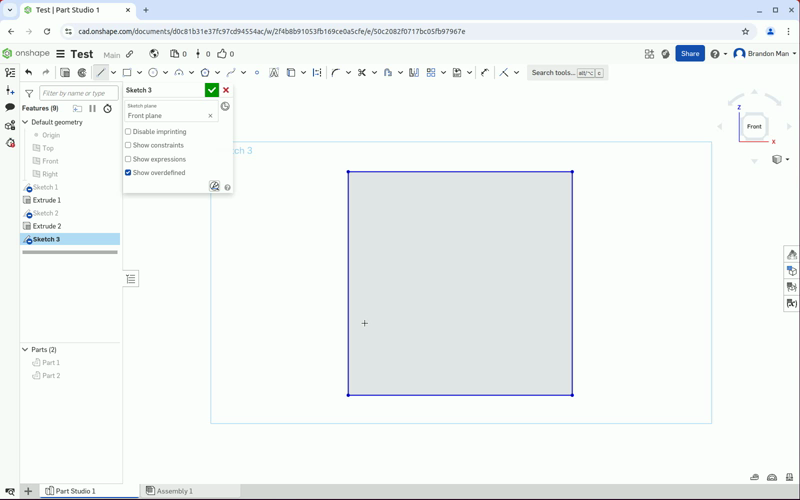
click(364, 322)
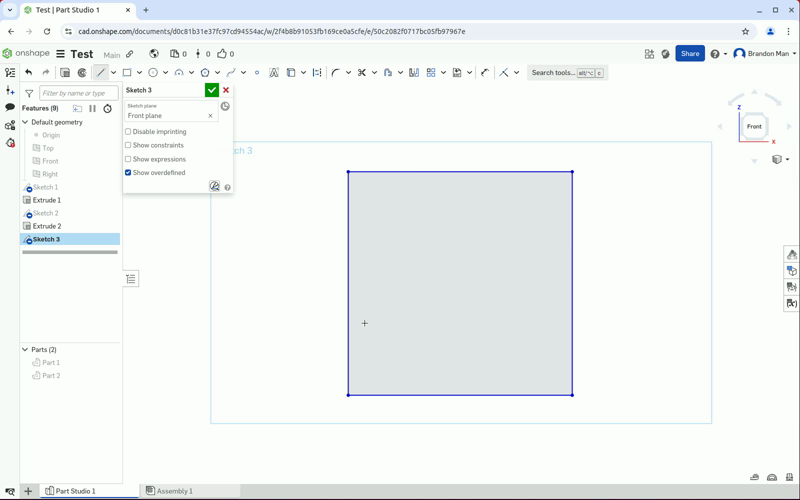
key_up(shift)
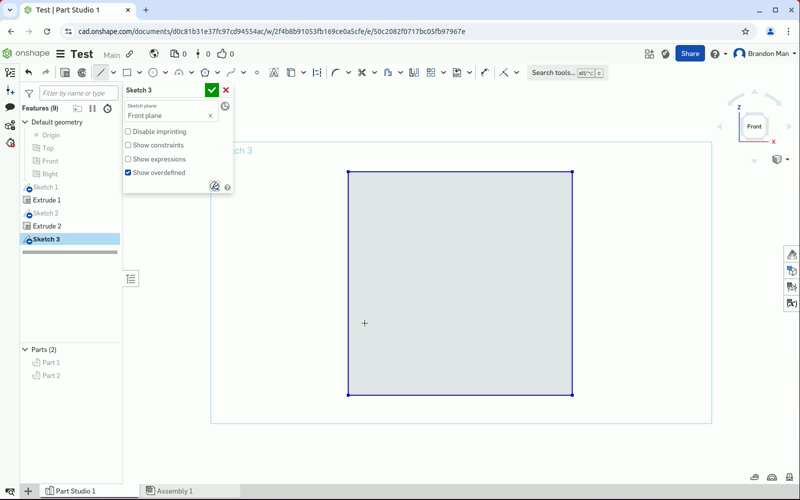
key_down(shift)
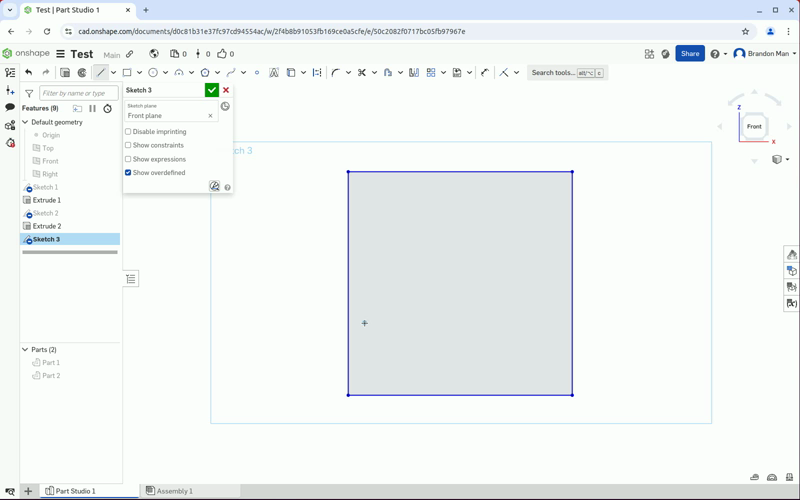
mouse_move(555, 322)
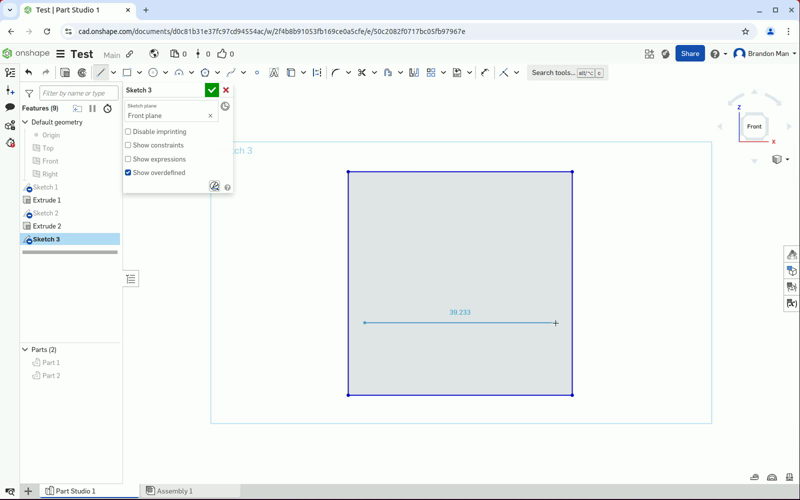
click(555, 322)
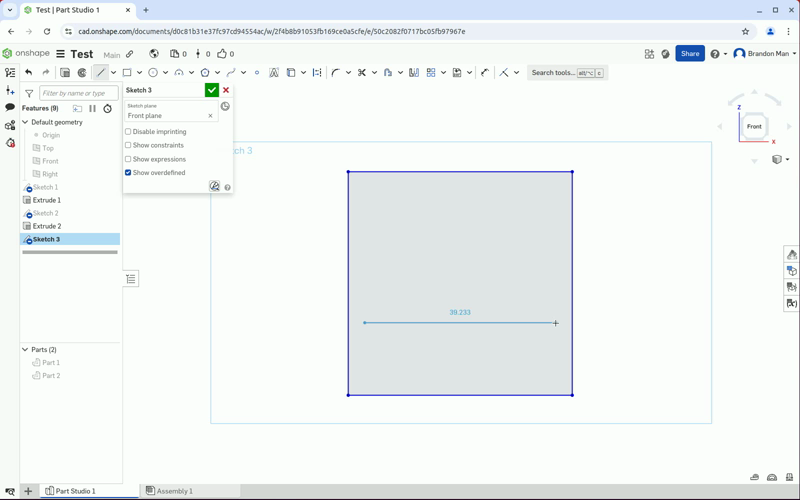
key_up(shift)
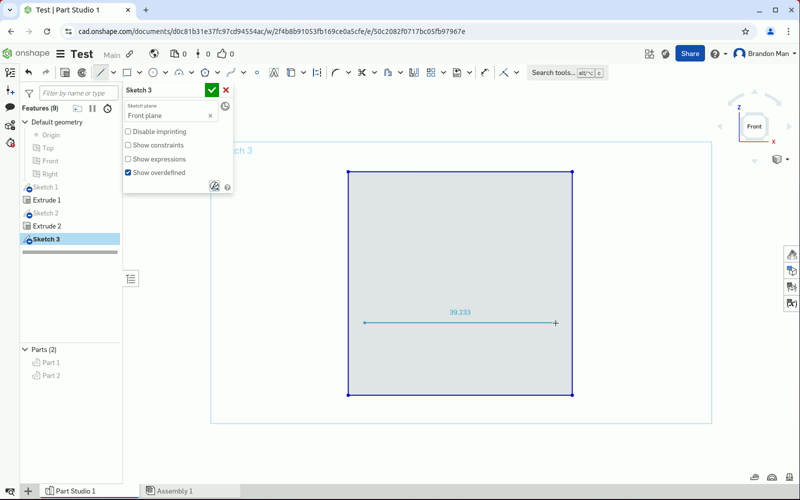
key_down(shift)
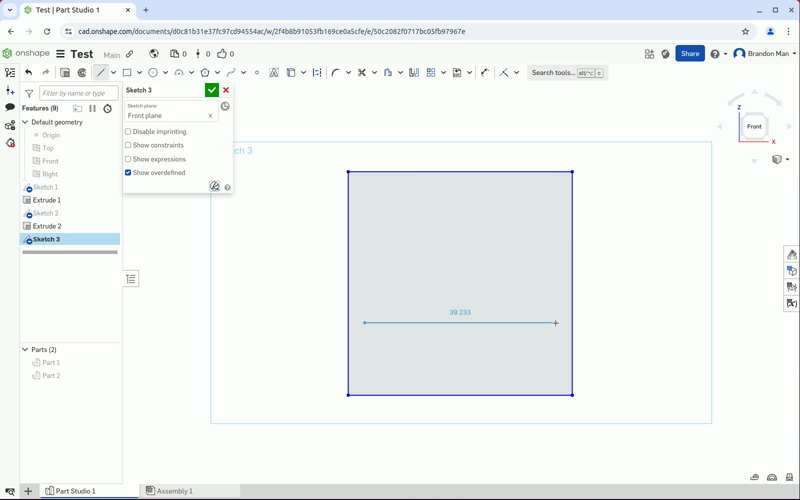
mouse_move(555, 244)
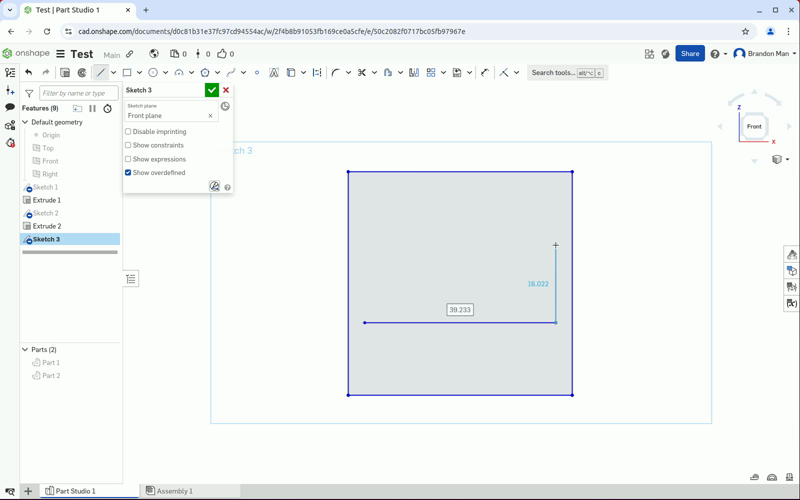
click(555, 244)
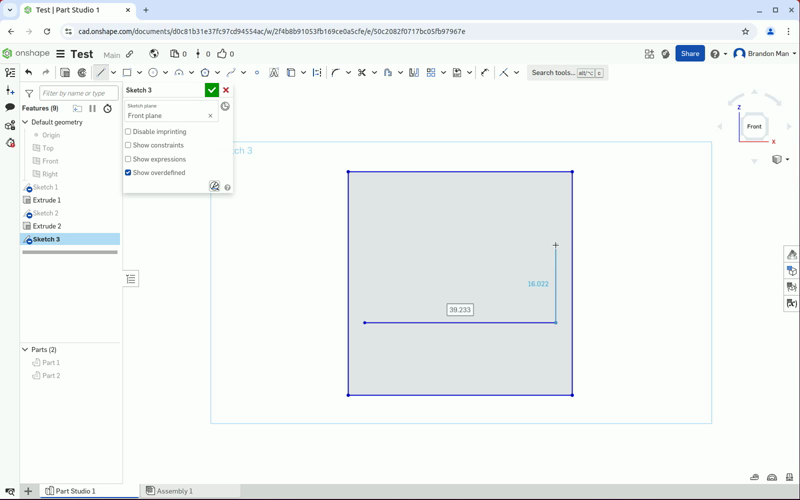
key_up(shift)
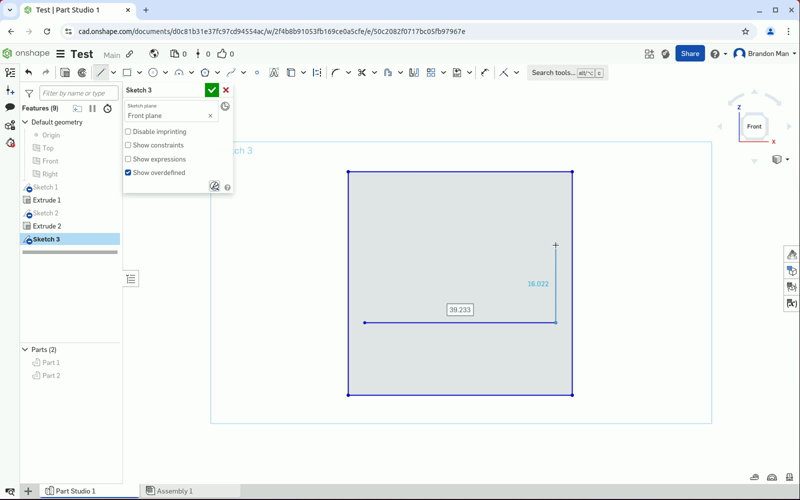
key_down(shift)
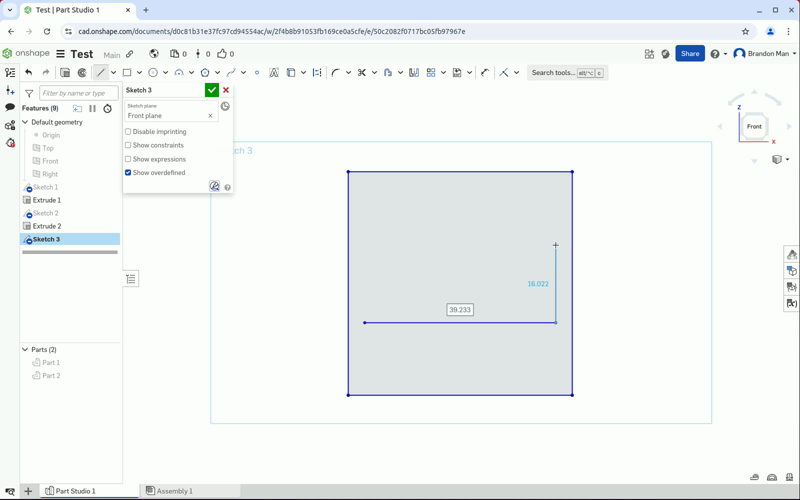
mouse_move(364, 244)
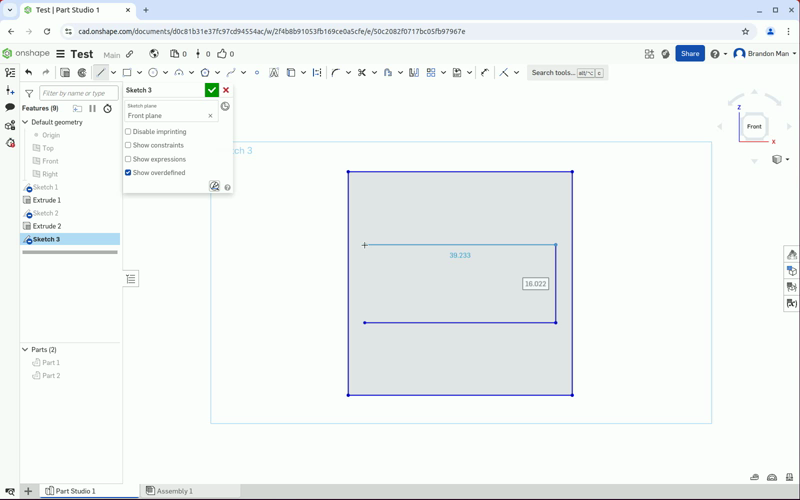
click(364, 244)
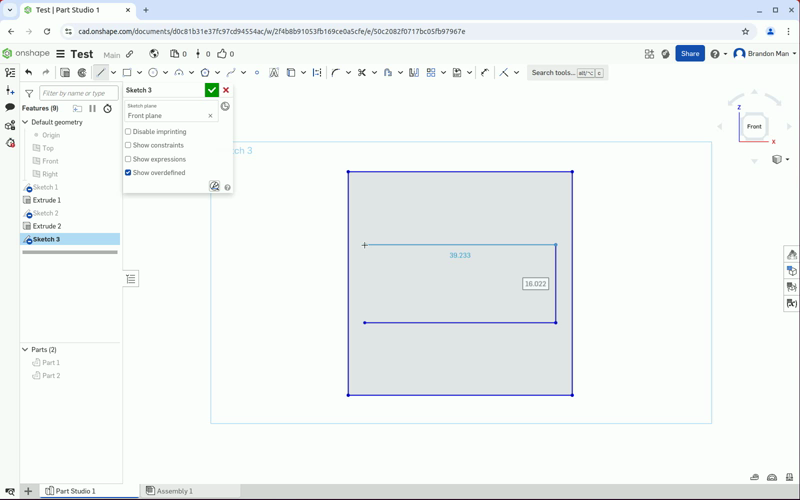
key_up(shift)
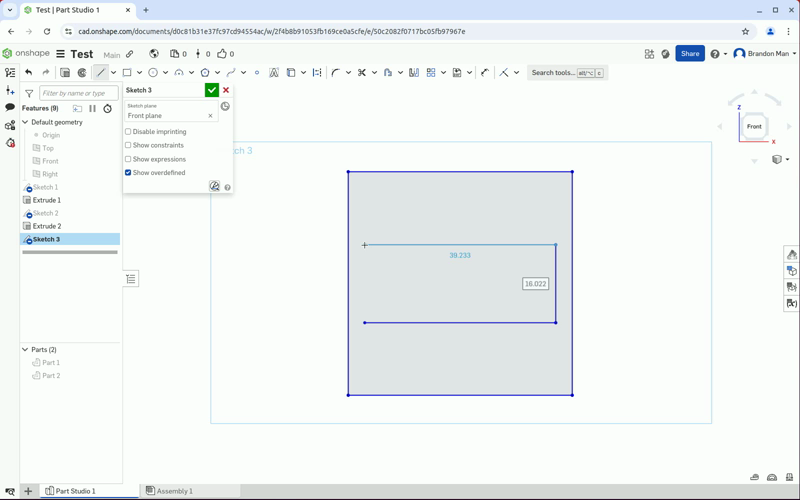
key_down(shift)
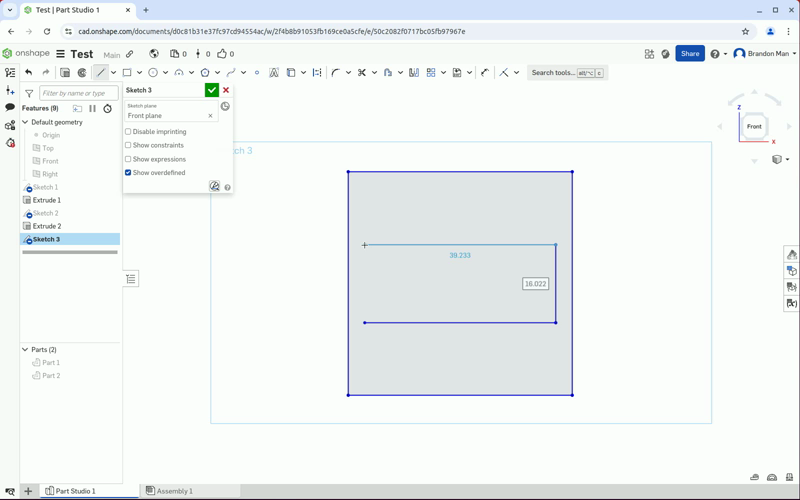
mouse_move(364, 322)
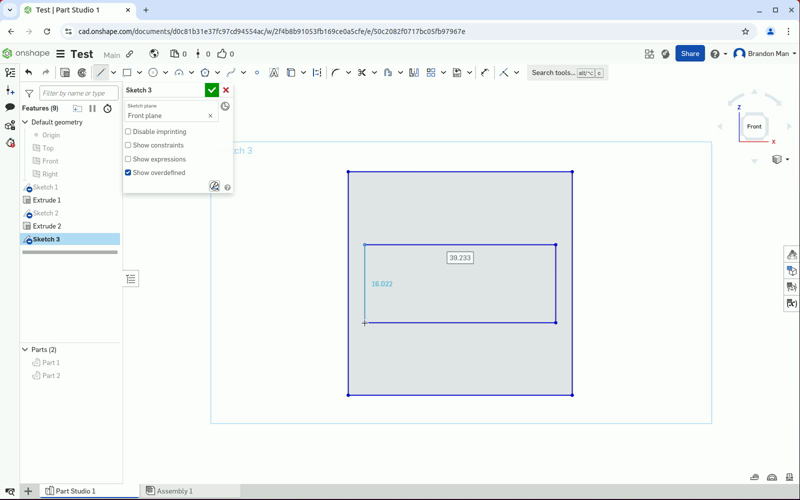
key_up(shift)
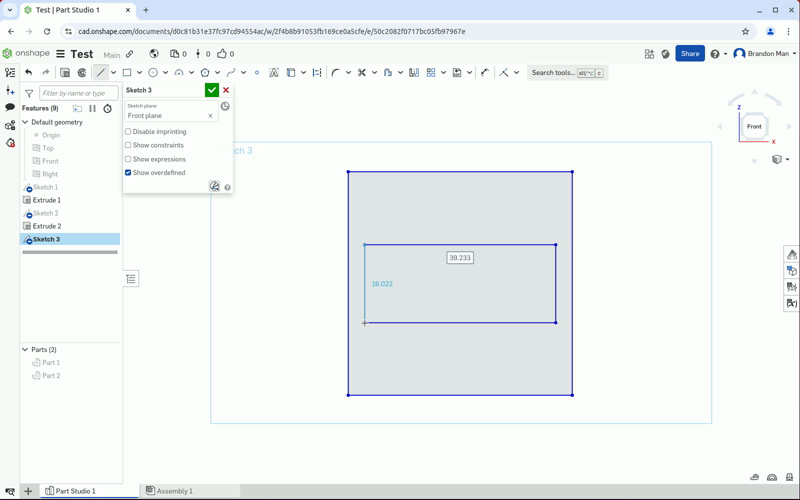
click(364, 322)
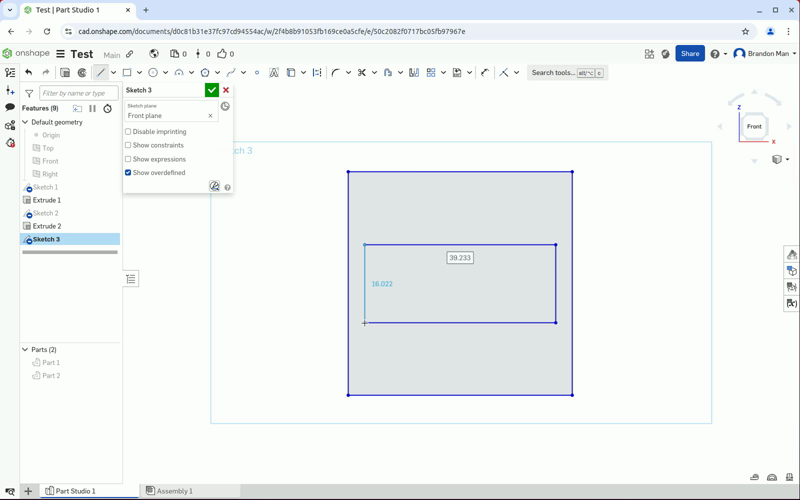
key(esc)
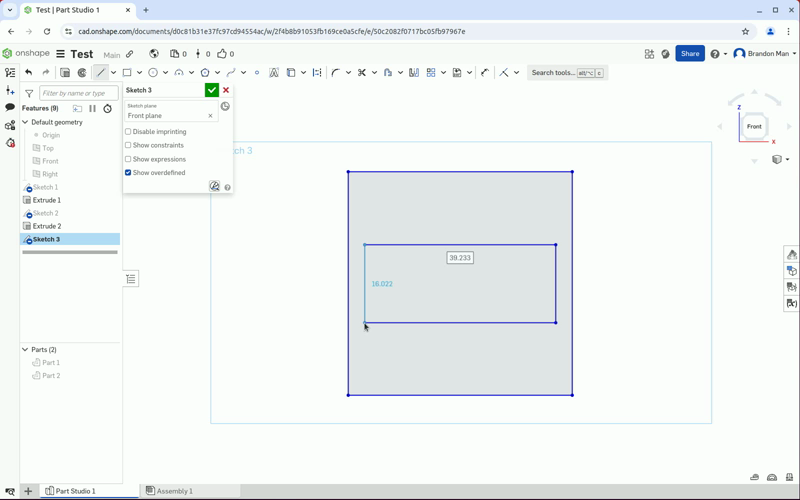
mouse_move(546, 356)
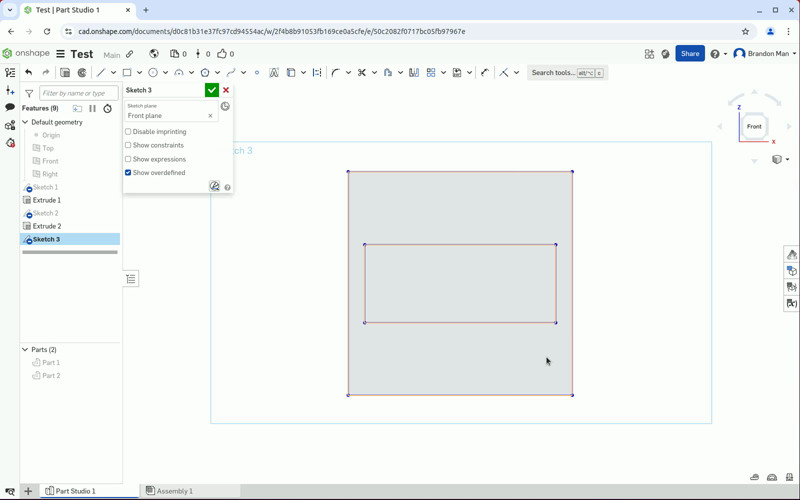
click(546, 356)
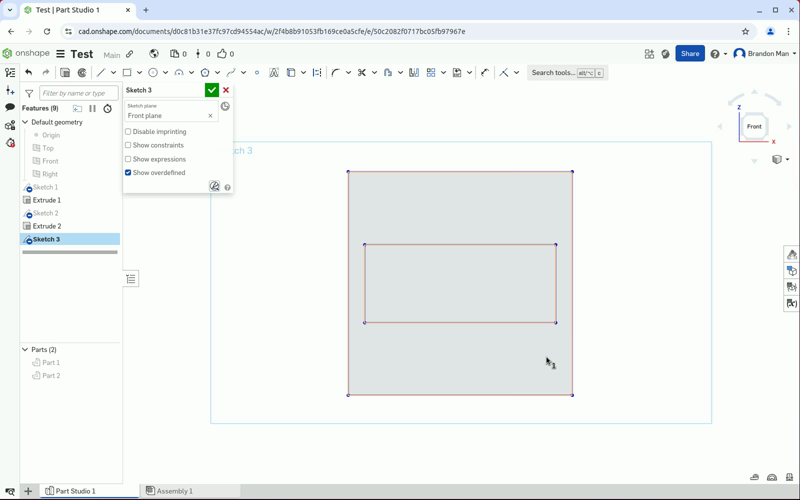
mouse_move(73, 352)
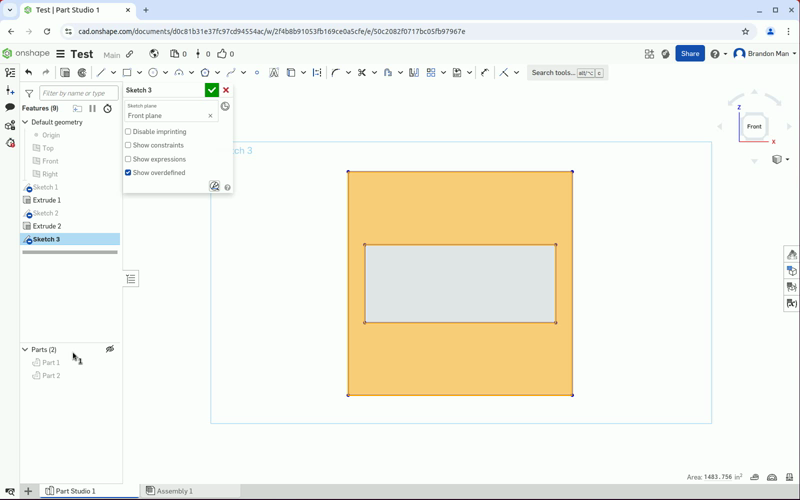
key(shift+y)
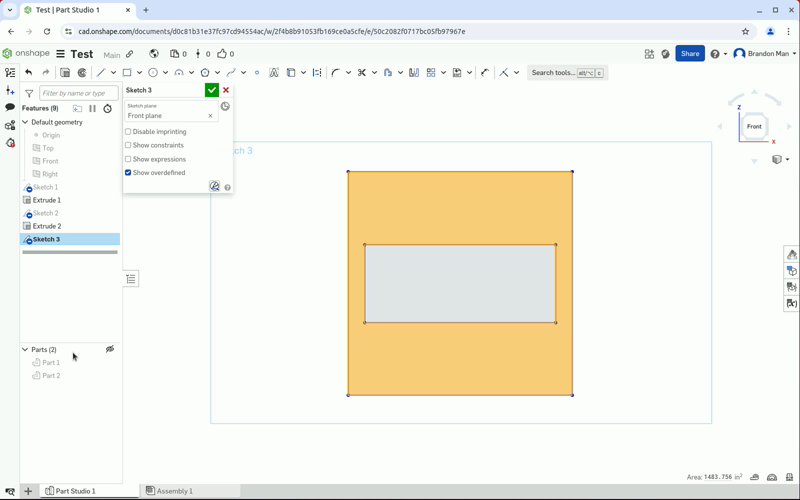
key(shift+e)
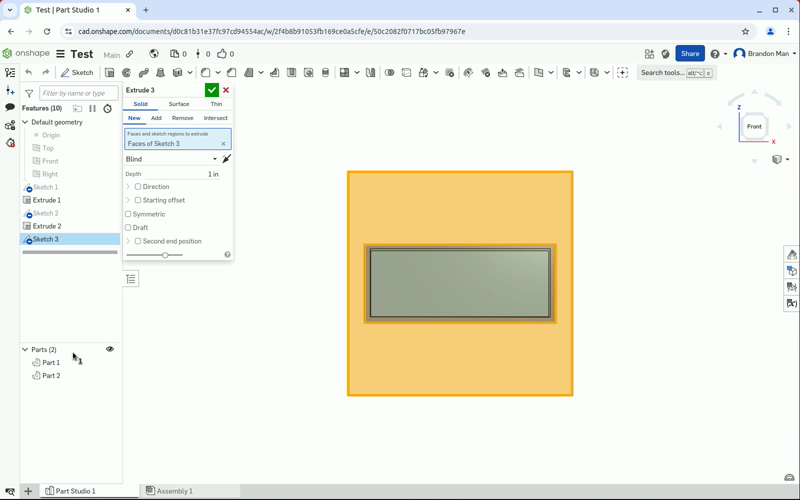
mouse_move(143, 106)
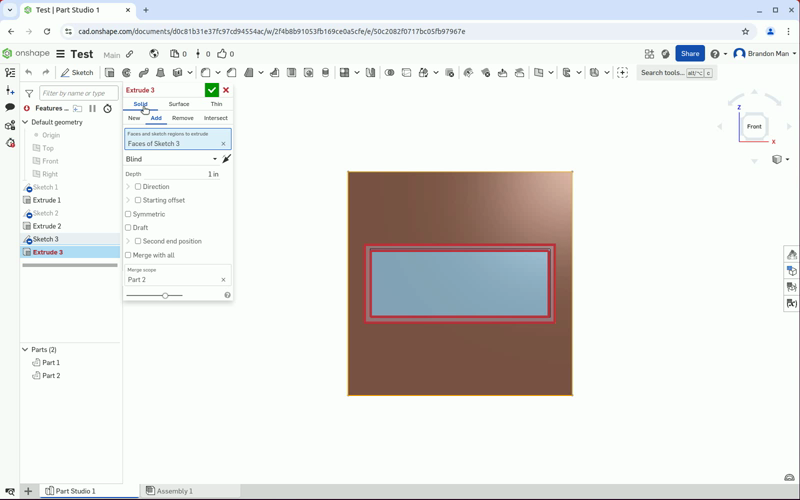
click(143, 106)
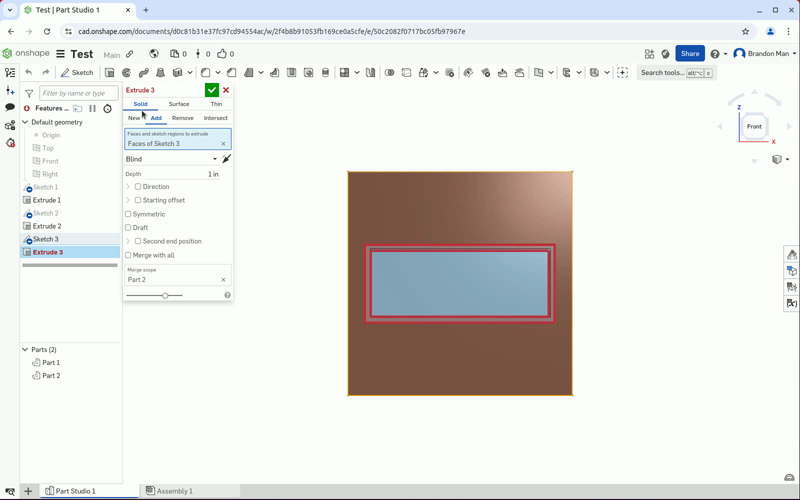
mouse_move(137, 120)
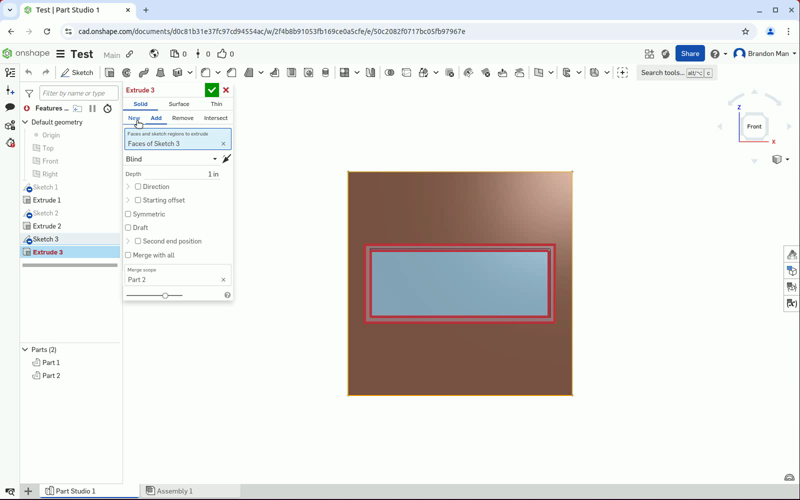
click(137, 120)
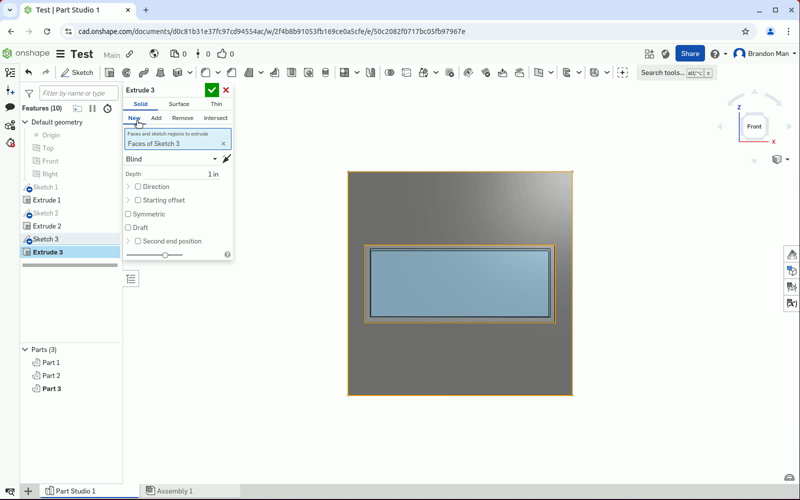
key(tab, 4)
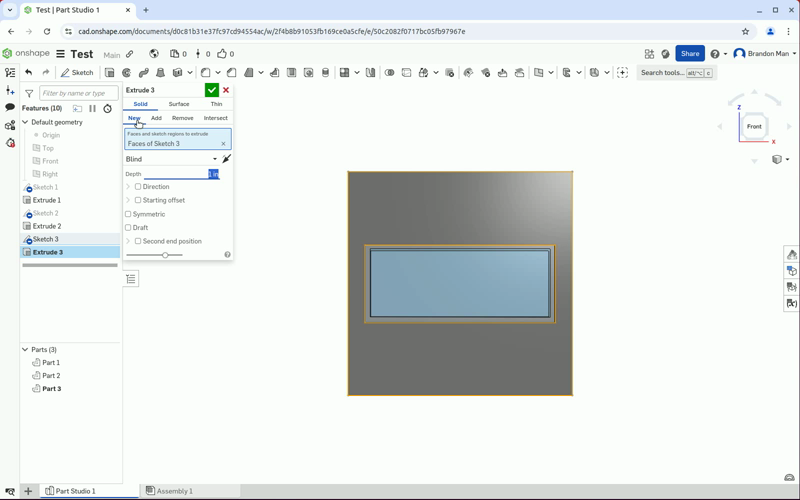
text(-0.963)
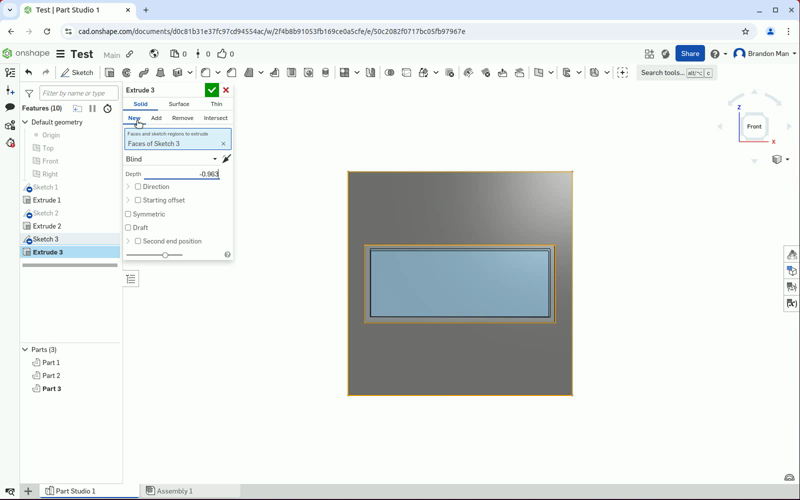
key(enter)
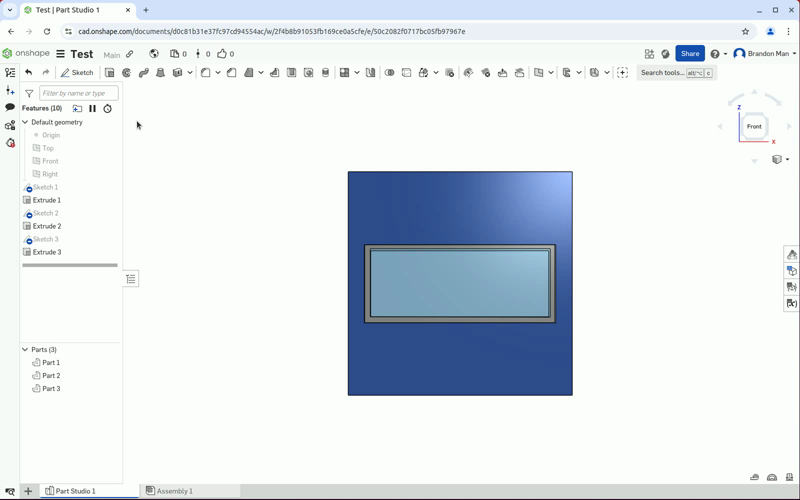
key(shift+h)
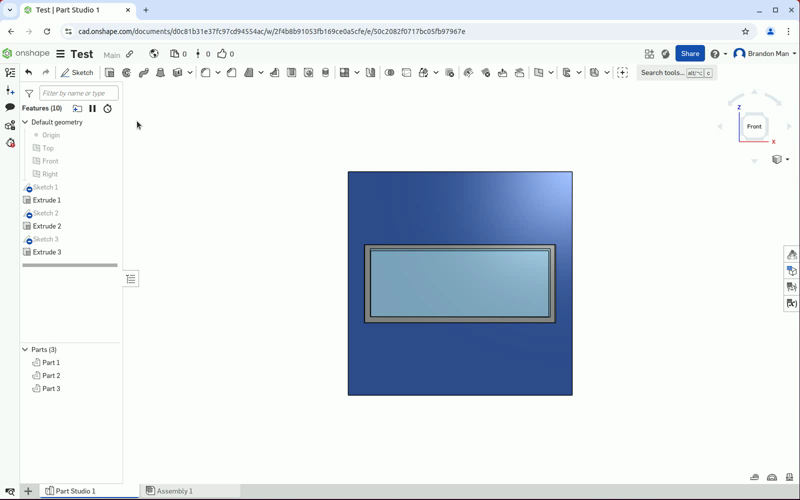
key(shift+h)
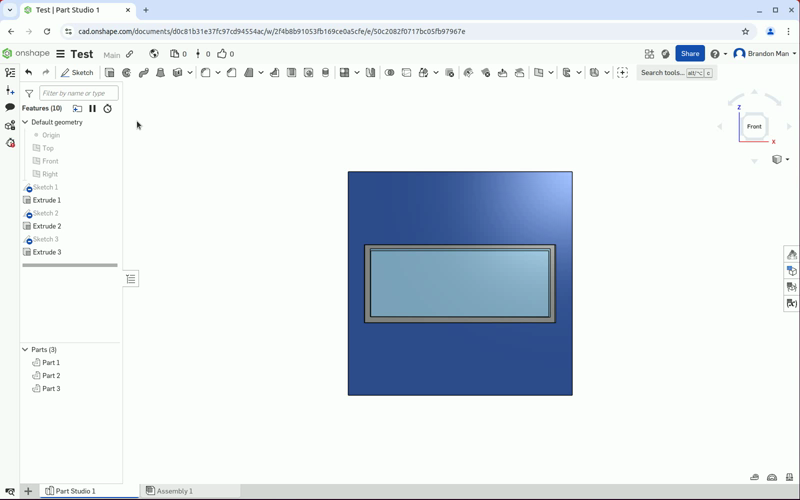
key(shift+7)
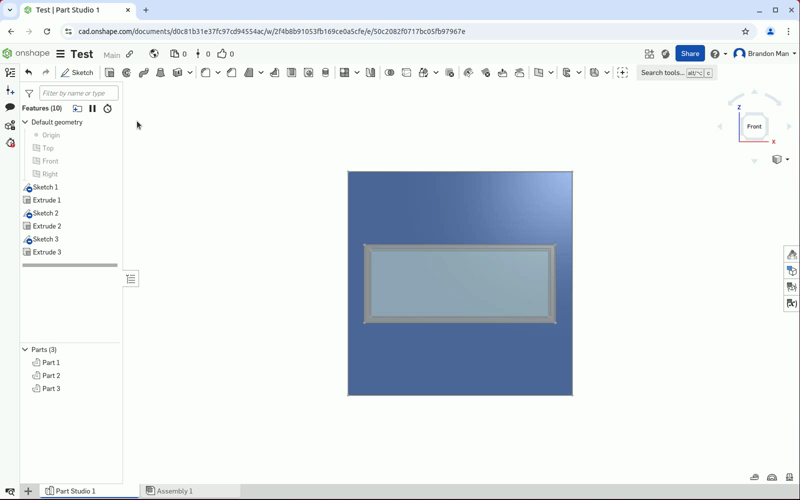
key(left, 2)
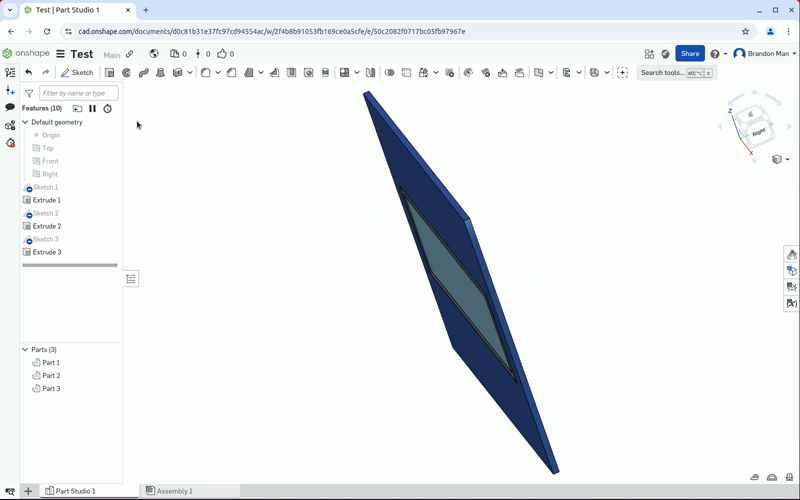
key(down, 2)
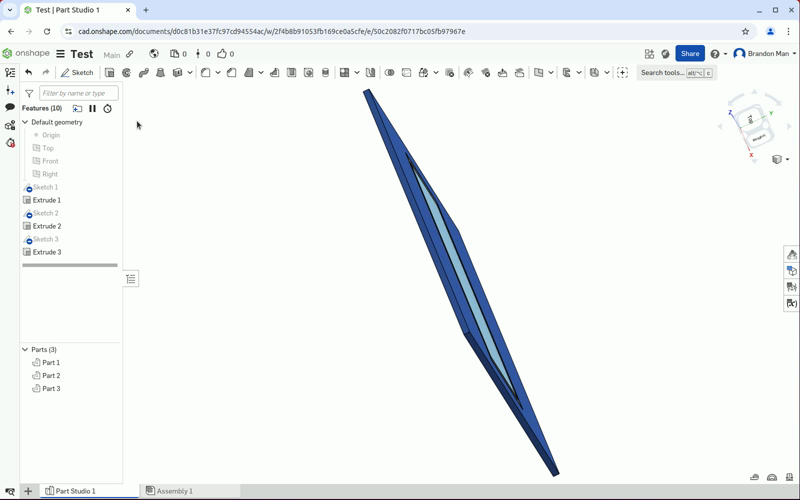
key(up, 2)
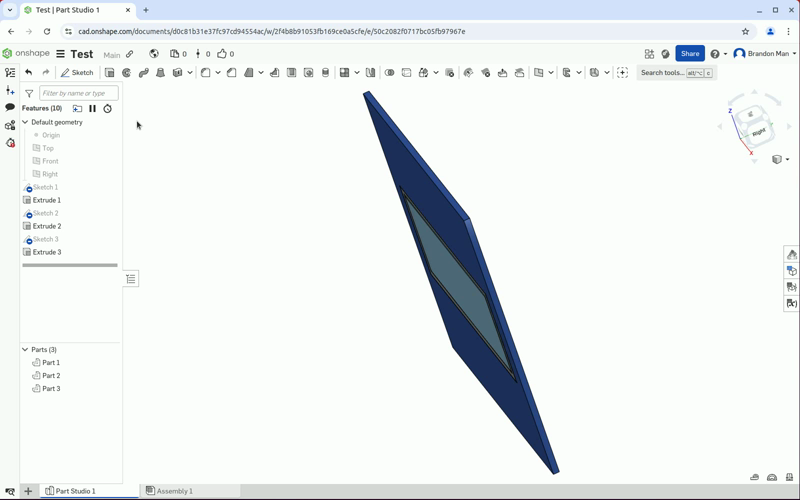
key(right, 2)
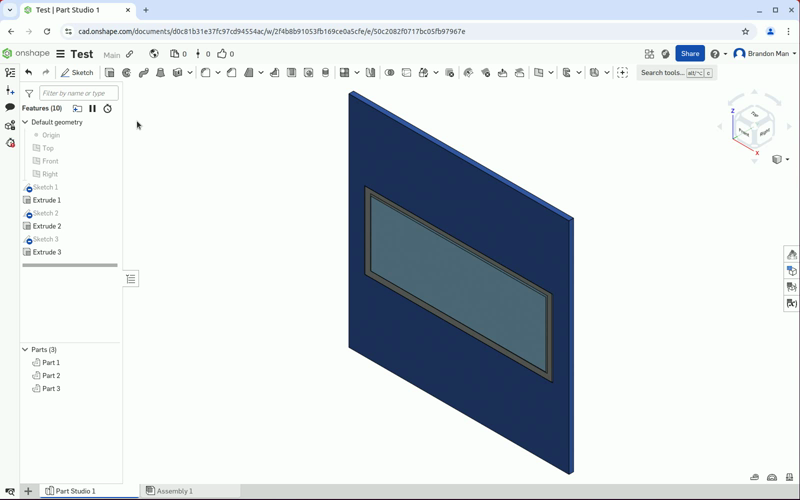
mouse_move(73, 189)
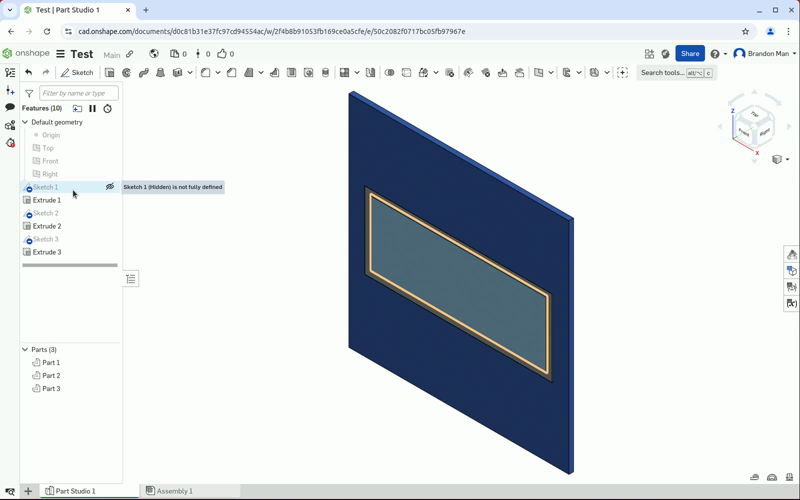
click(73, 189)